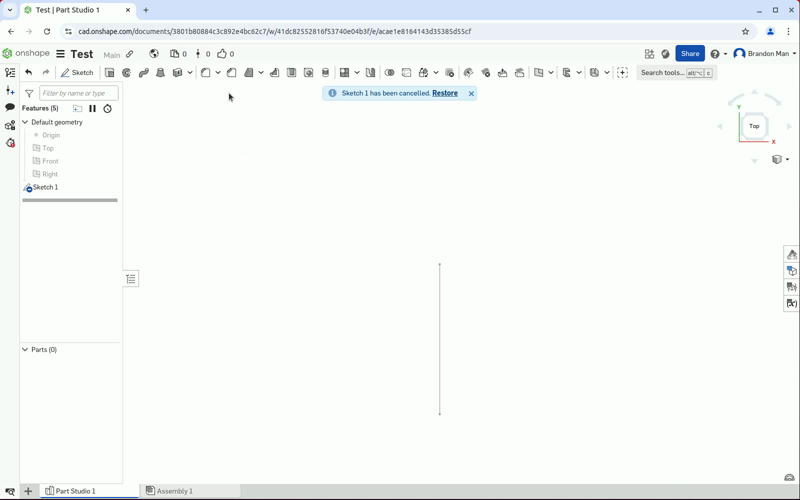
key(shift+h)
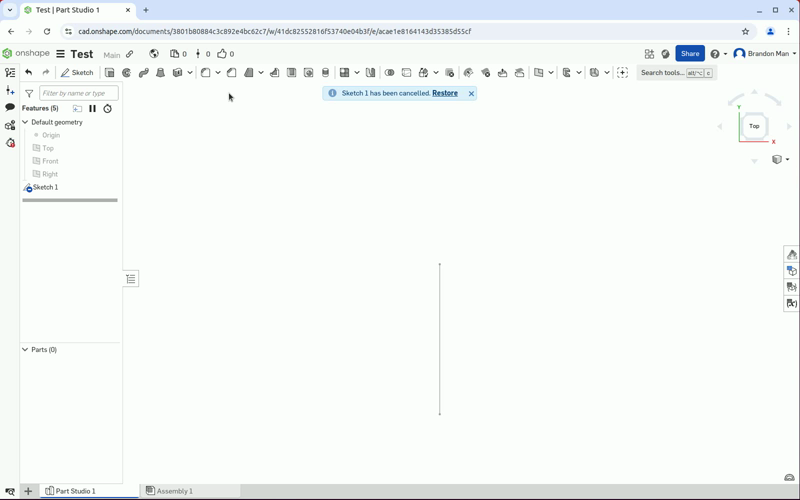
key(shift+s)
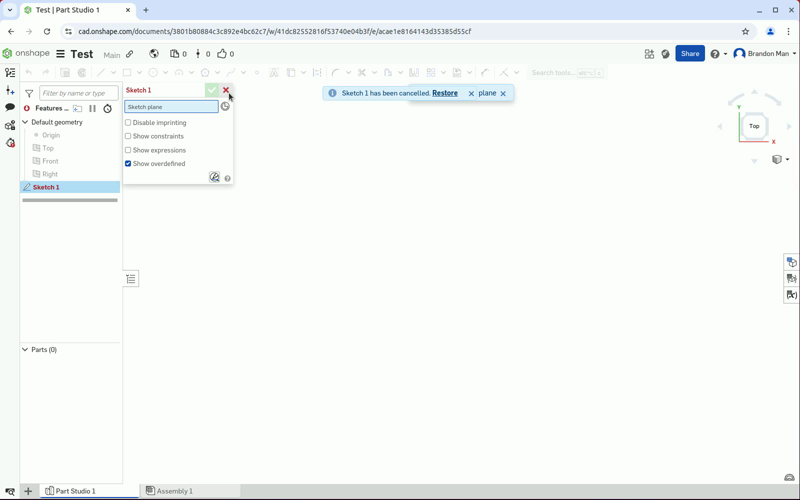
mouse_move(73, 150)
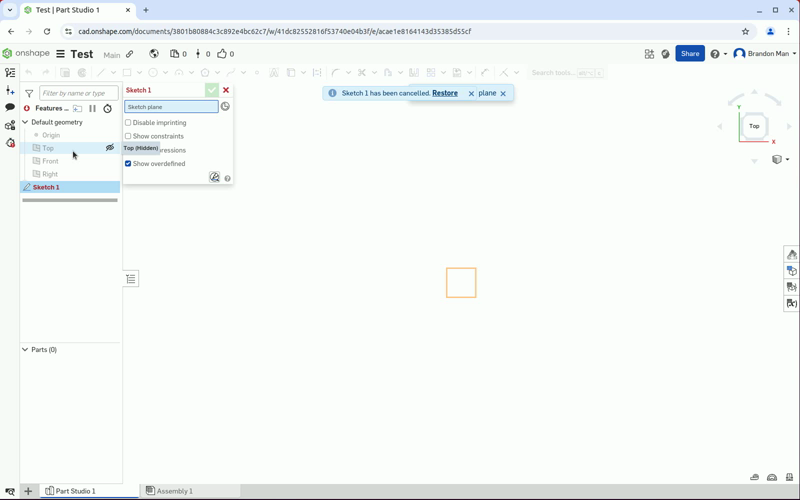
click(73, 150)
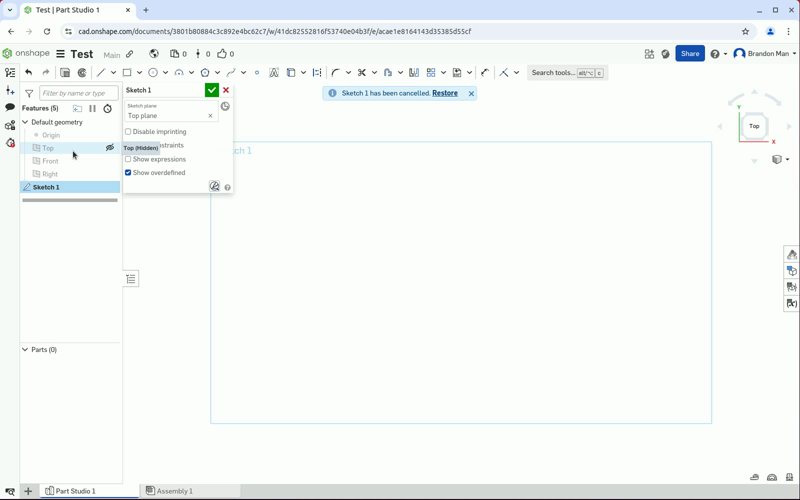
mouse_move(73, 352)
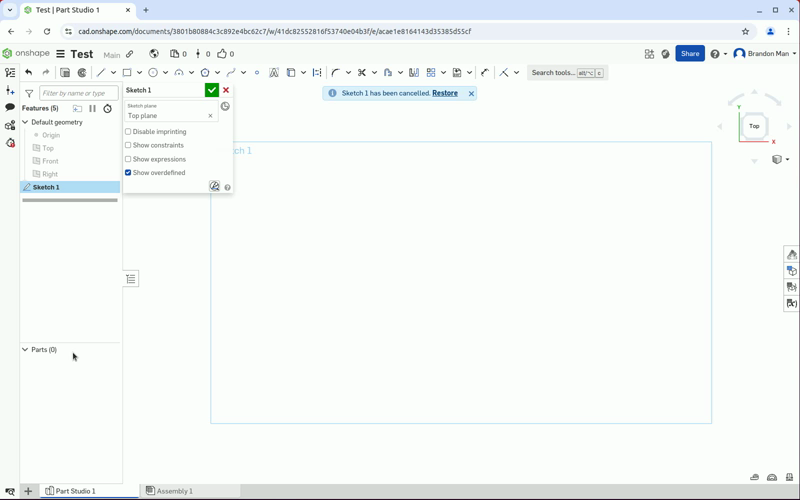
key(y)
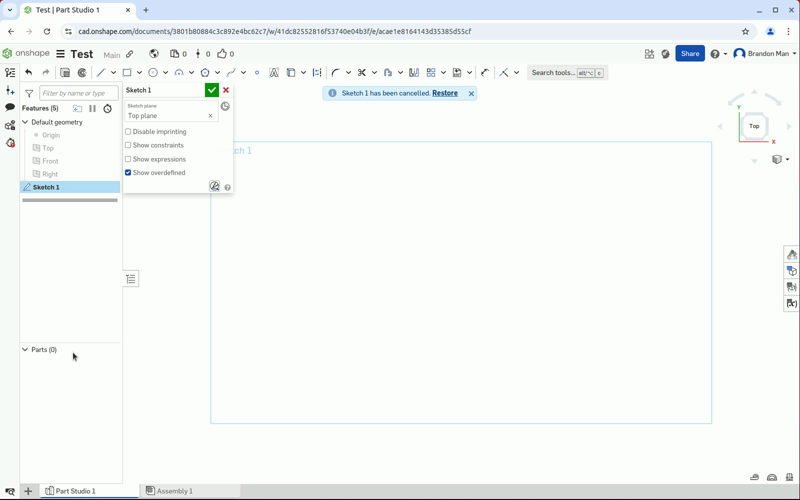
key(c)
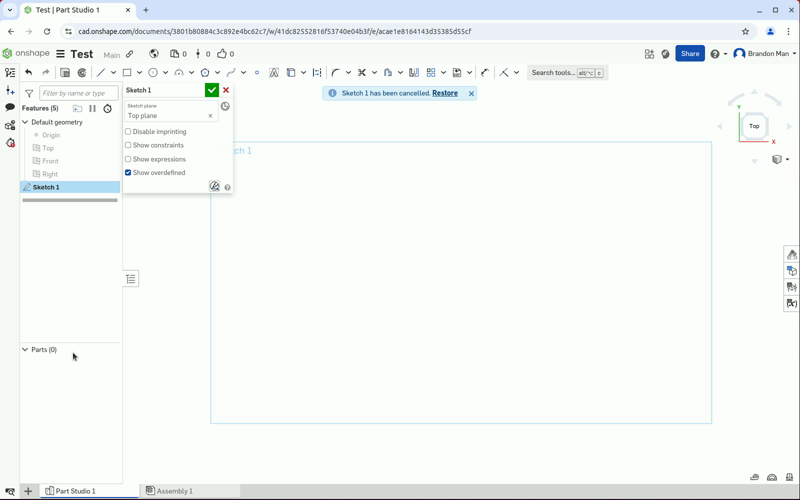
key_down(shift)
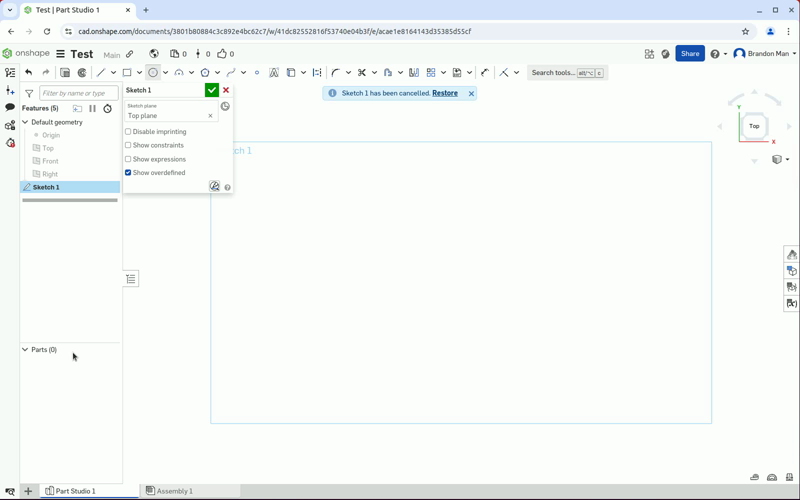
mouse_move(521, 282)
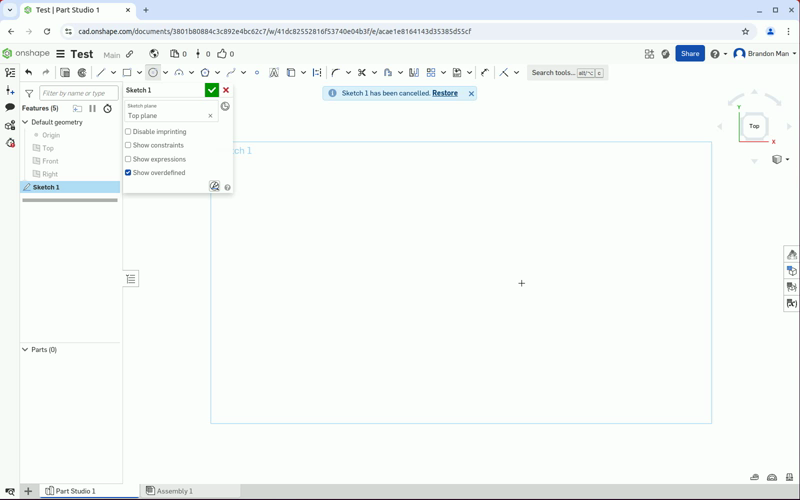
click(521, 282)
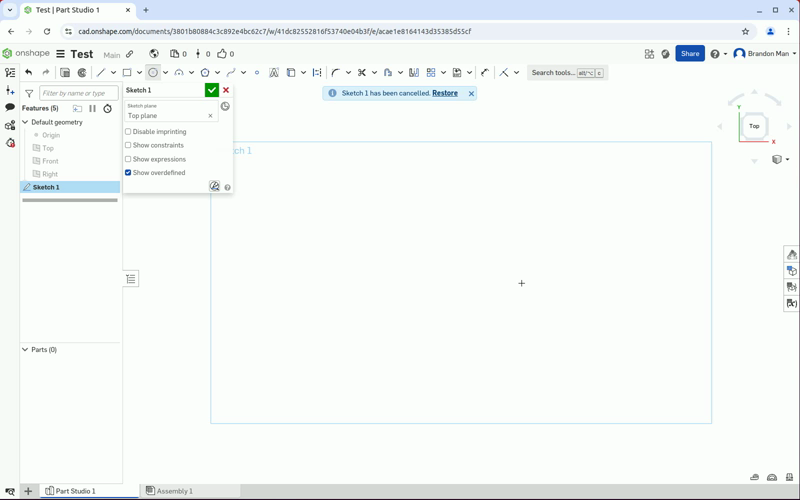
key_up(shift)
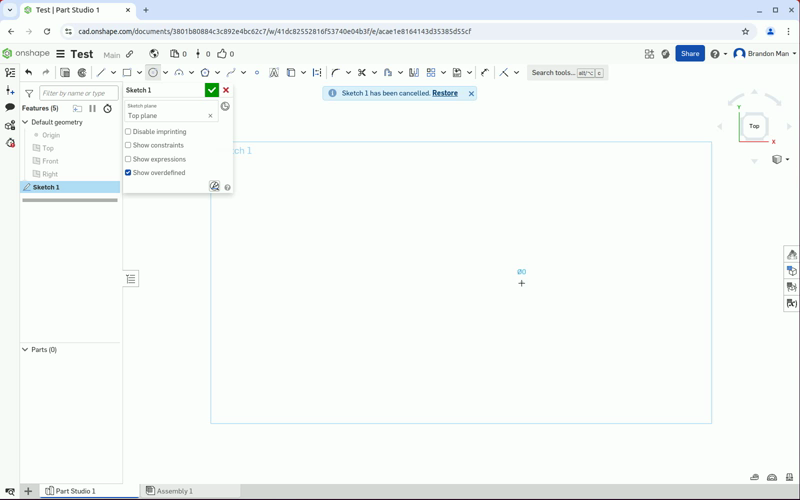
mouse_move(574, 282)
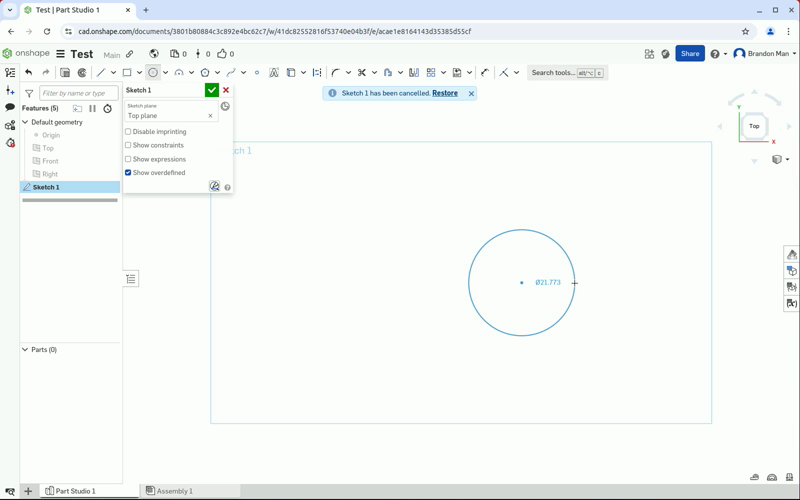
click(574, 282)
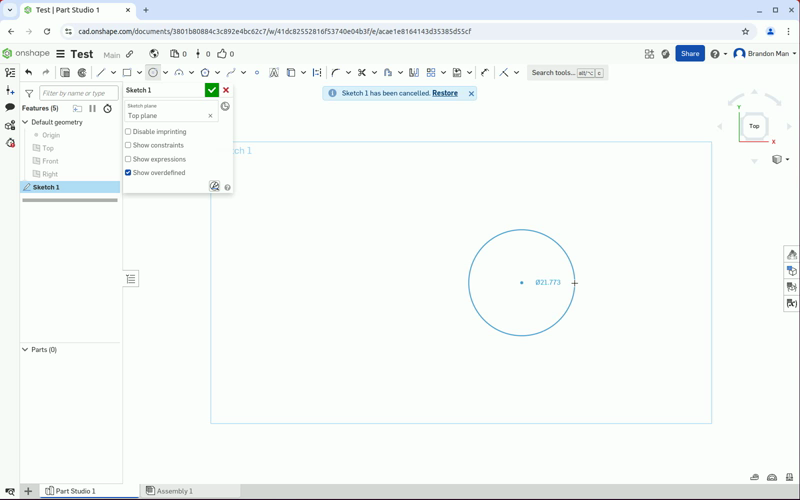
key(esc)
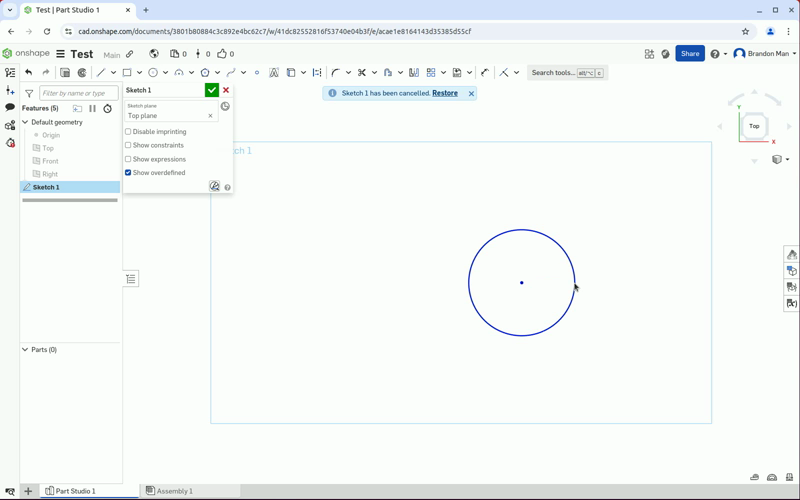
mouse_move(529, 304)
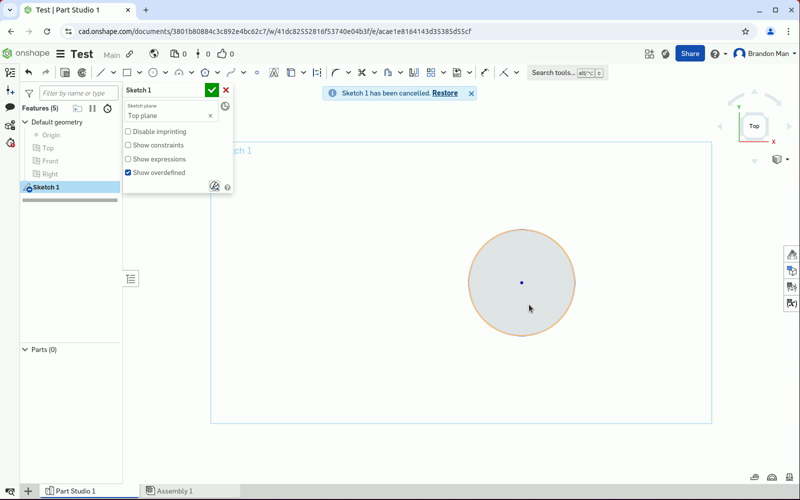
click(529, 304)
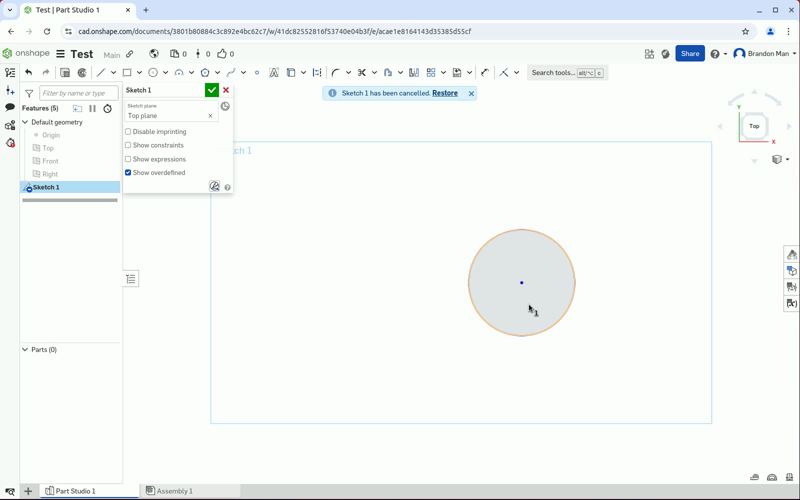
mouse_move(73, 352)
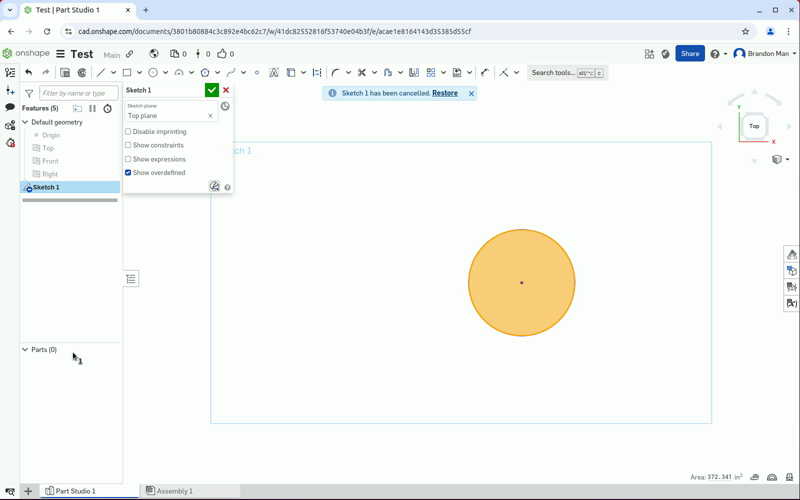
key(shift+y)
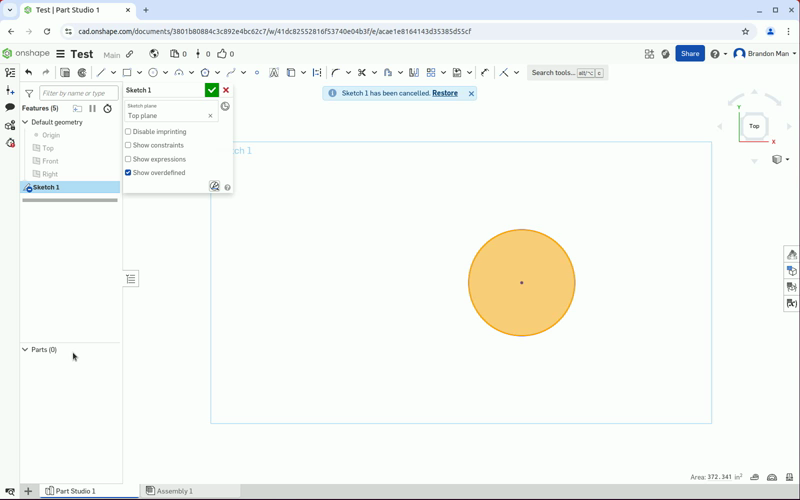
key(shift+e)
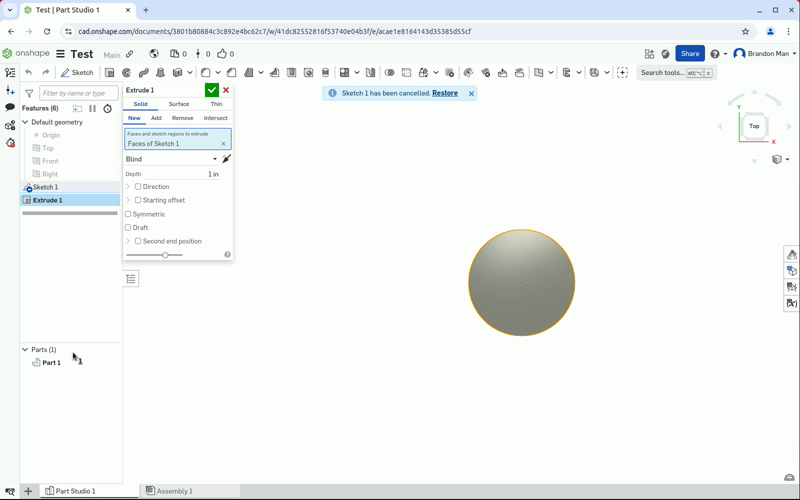
mouse_move(143, 106)
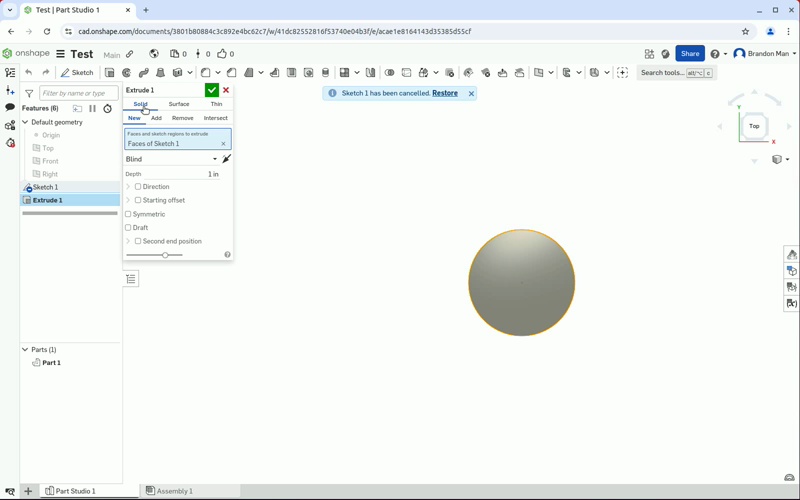
click(143, 106)
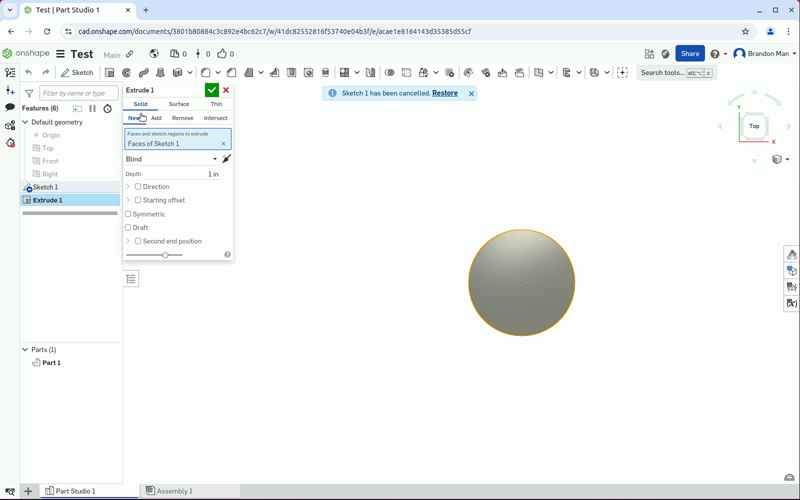
mouse_move(137, 120)
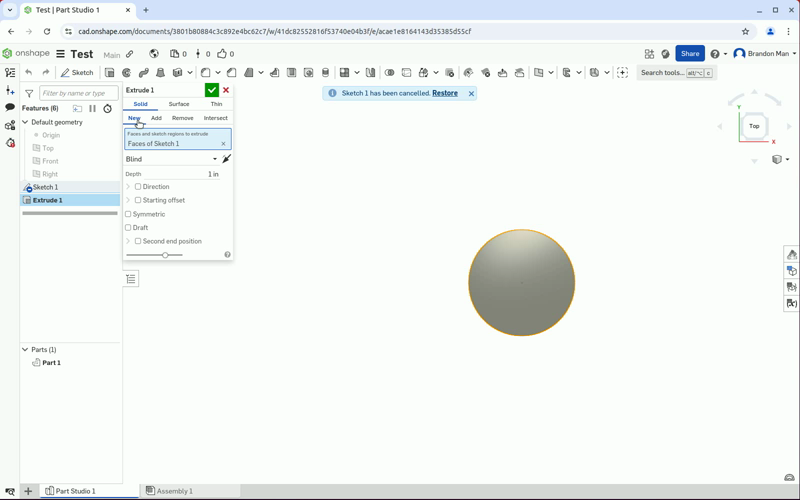
click(137, 120)
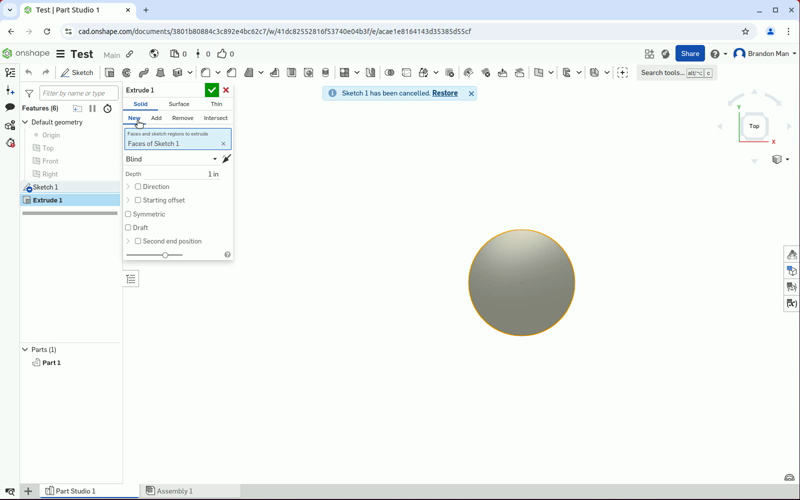
key(tab, 4)
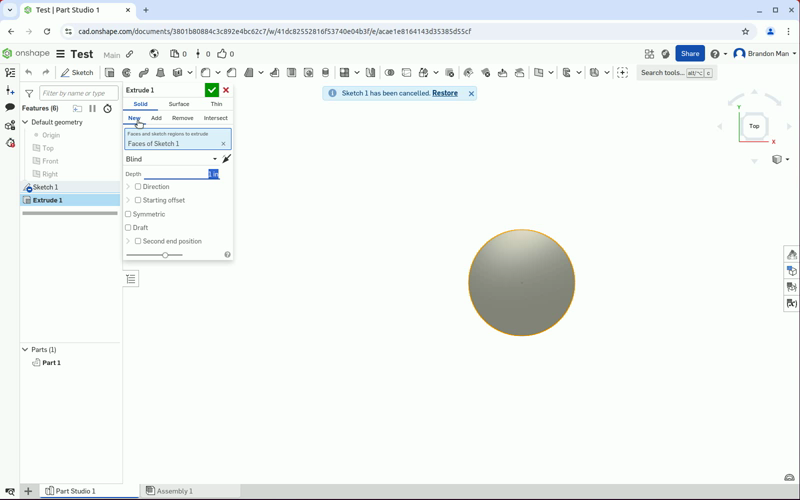
text(8.184)
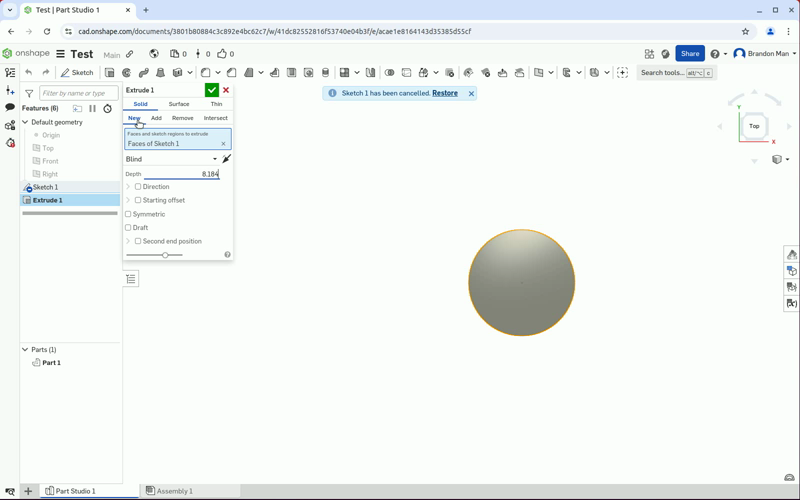
key(enter)
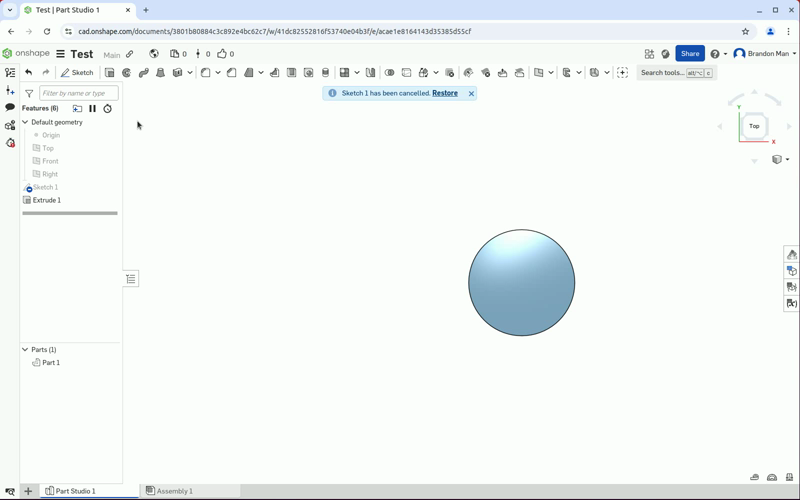
key(shift+h)
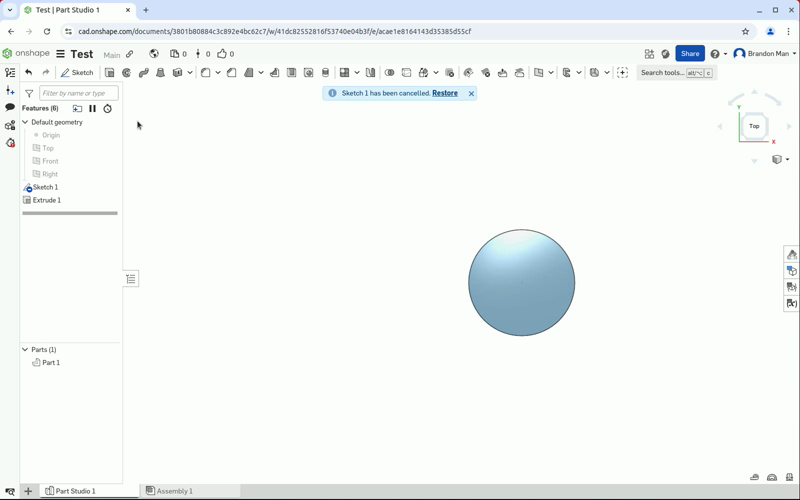
key(shift+h)
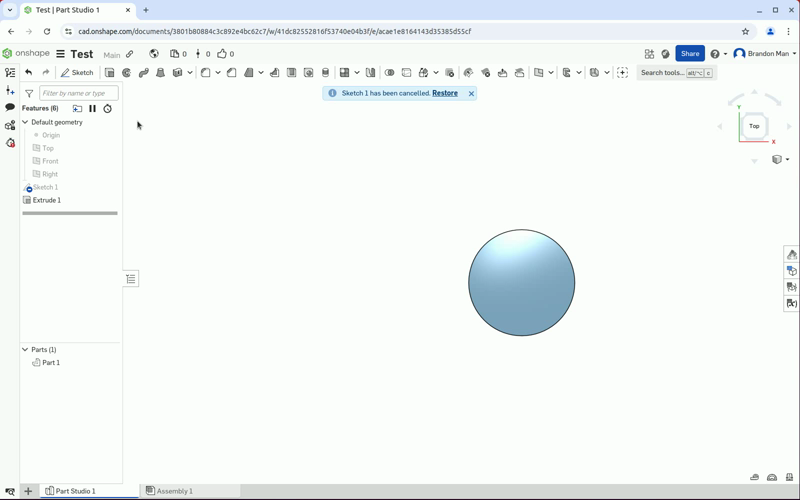
mouse_move(73, 189)
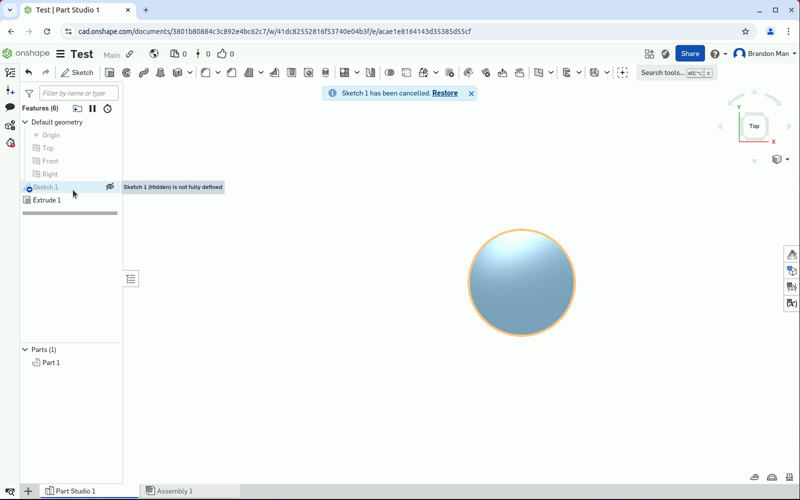
click(73, 189)
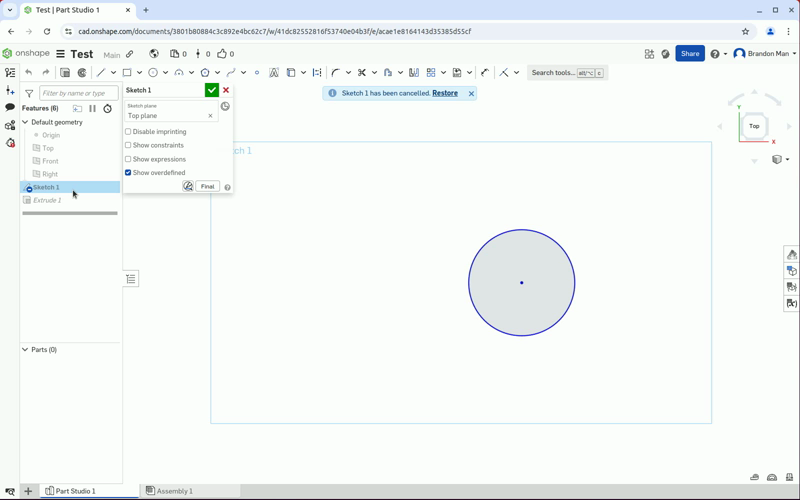
mouse_move(229, 92)
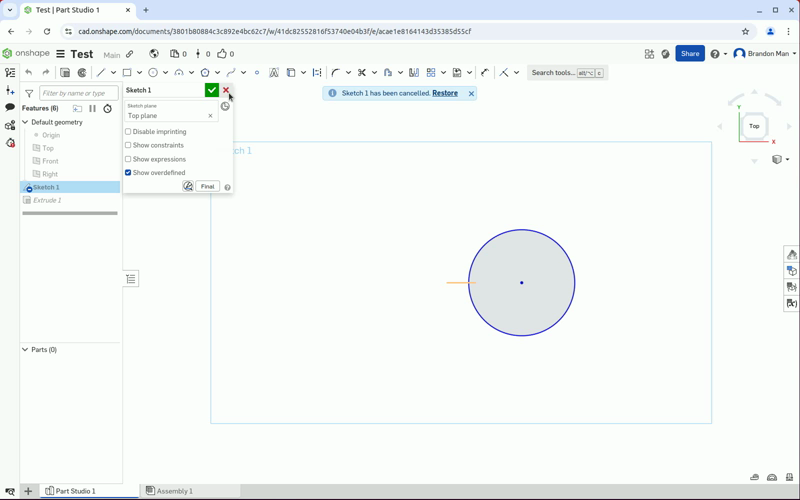
click(229, 92)
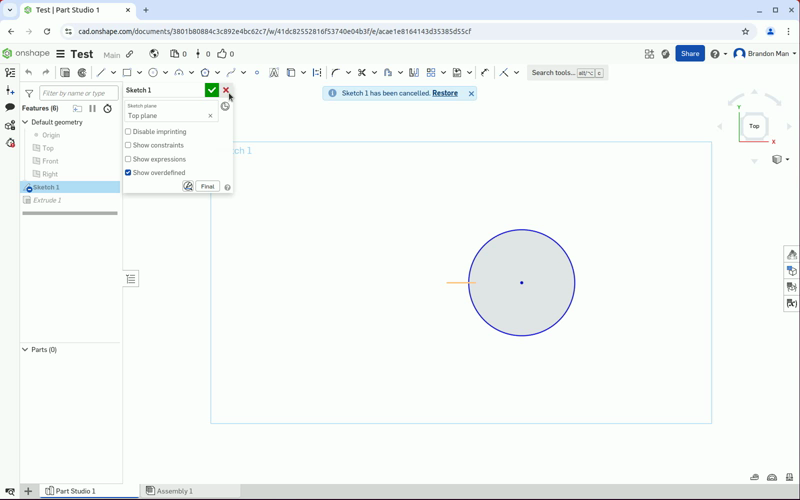
key(shift+s)
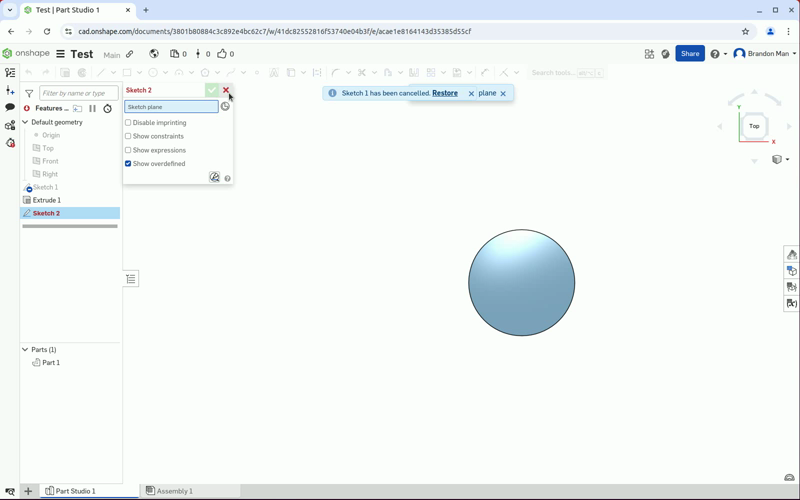
mouse_move(73, 150)
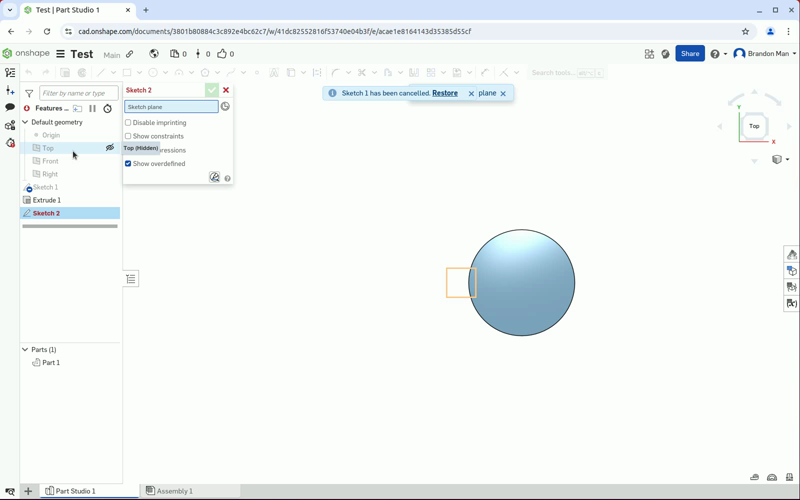
click(73, 150)
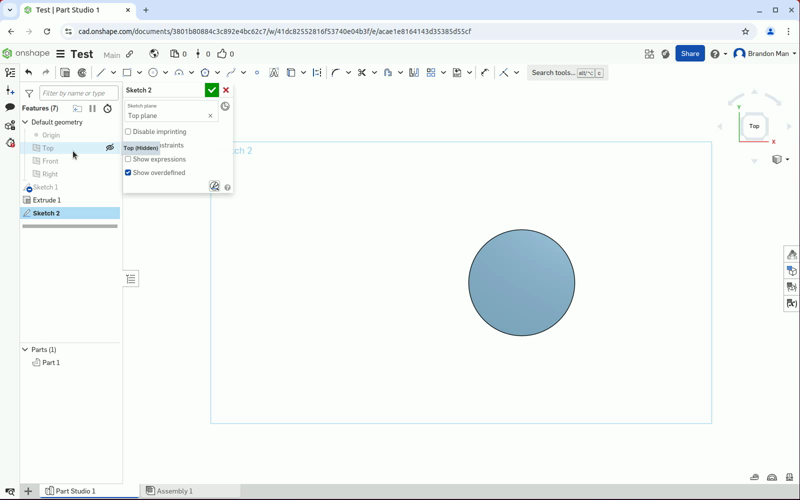
mouse_move(73, 352)
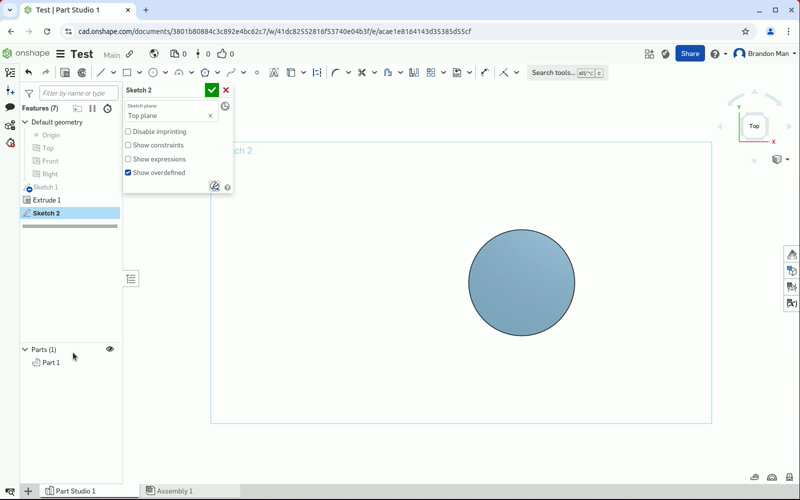
key(y)
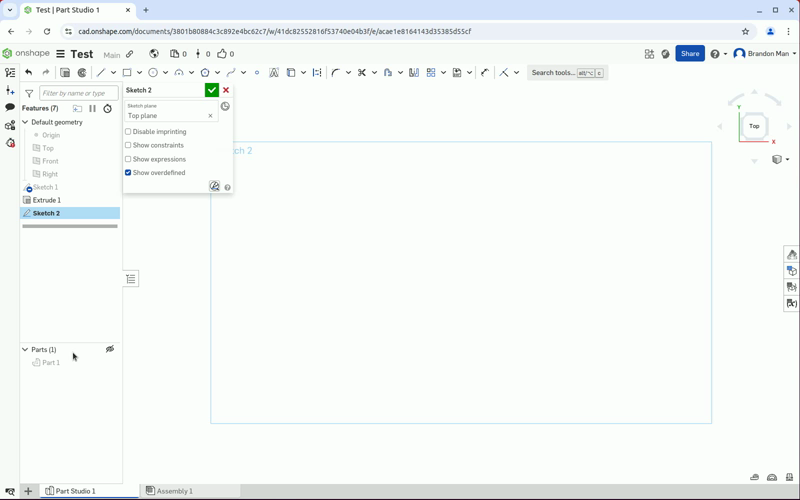
key(l)
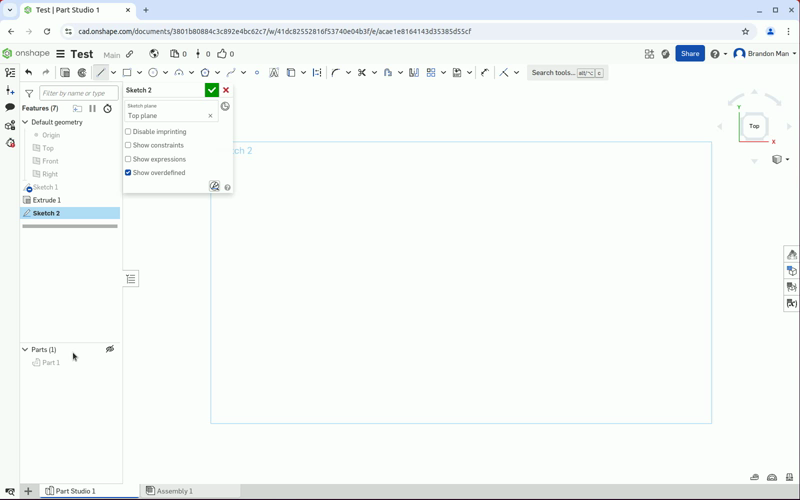
key_down(shift)
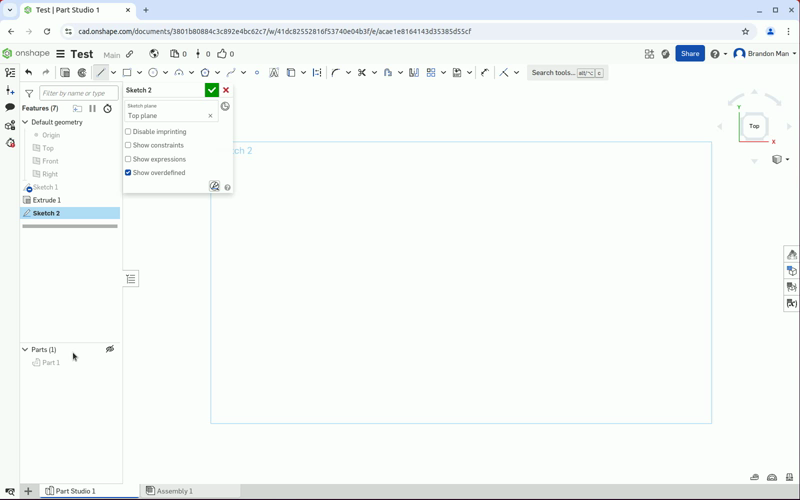
mouse_move(363, 318)
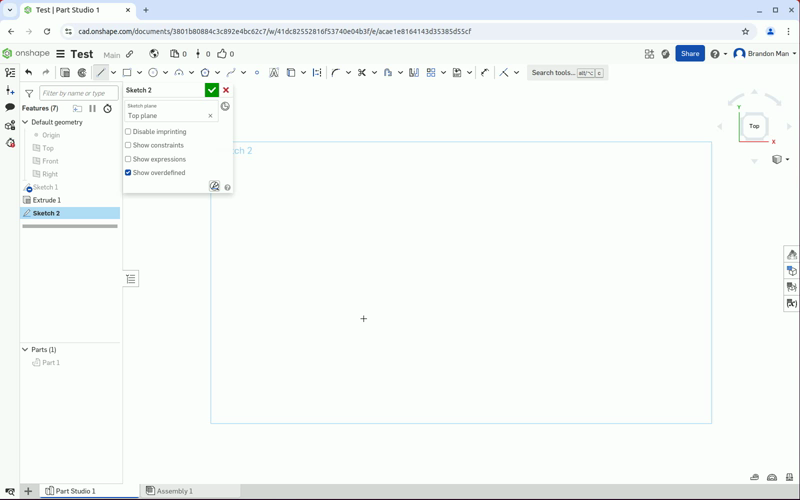
click(363, 318)
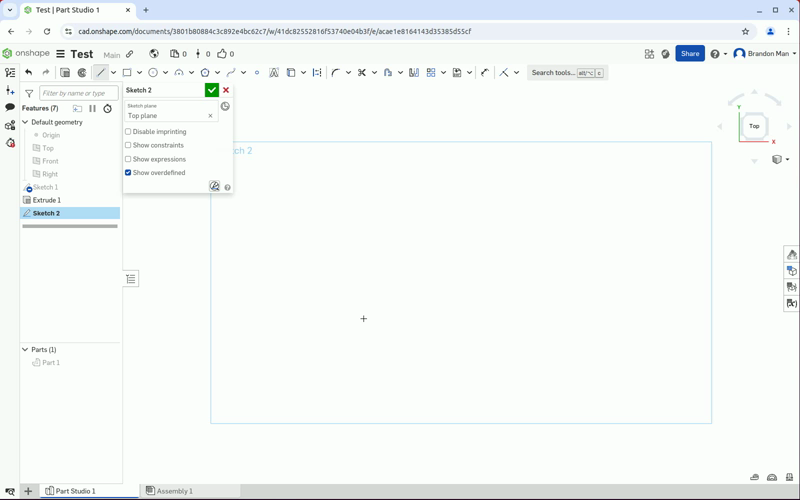
key_up(shift)
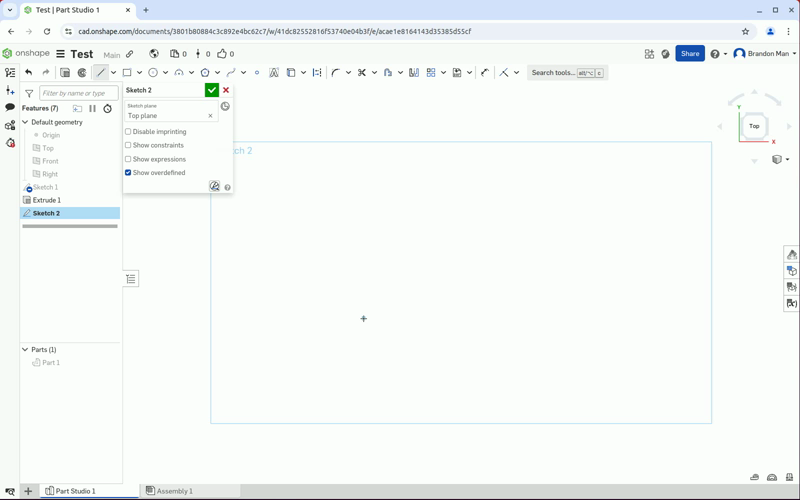
key_down(shift)
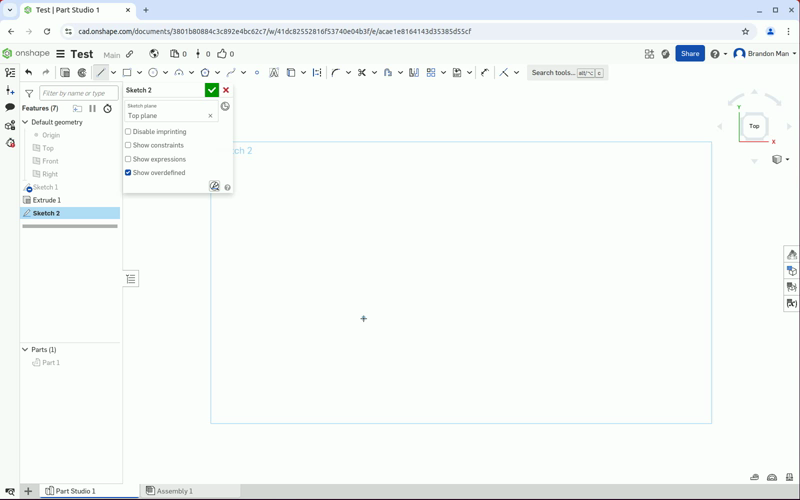
mouse_move(483, 318)
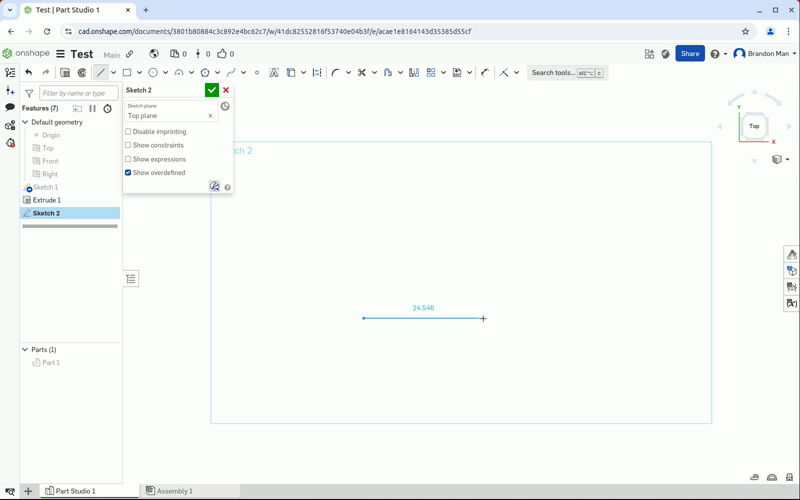
click(483, 318)
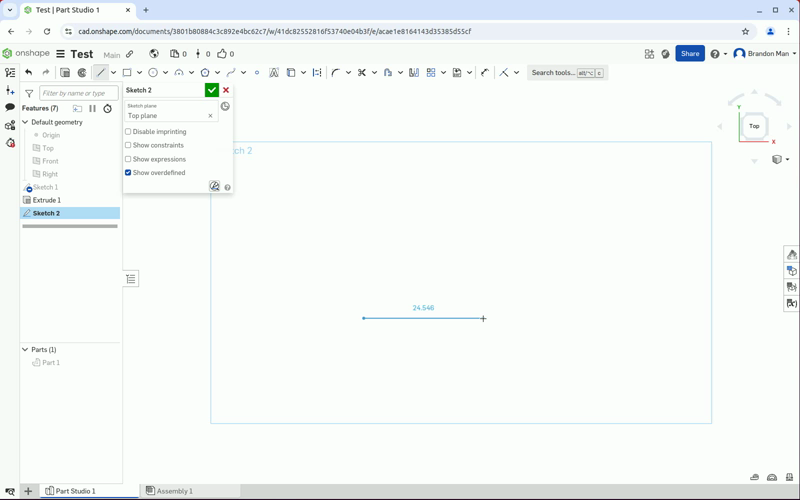
key_up(shift)
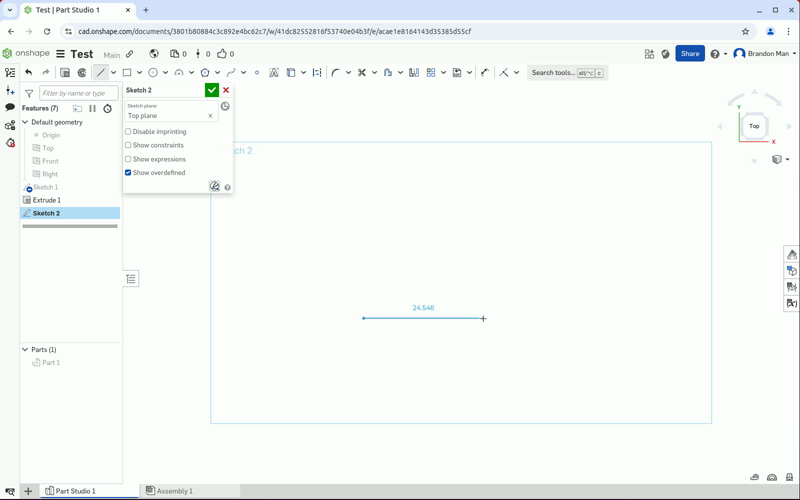
key_down(shift)
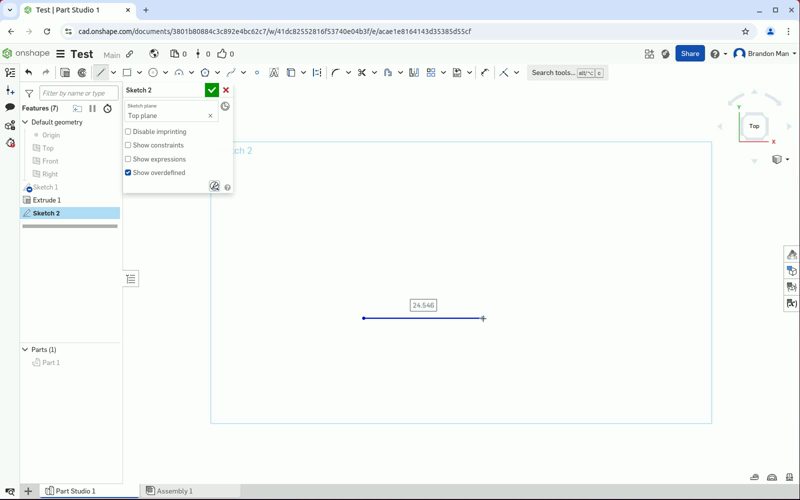
mouse_move(483, 247)
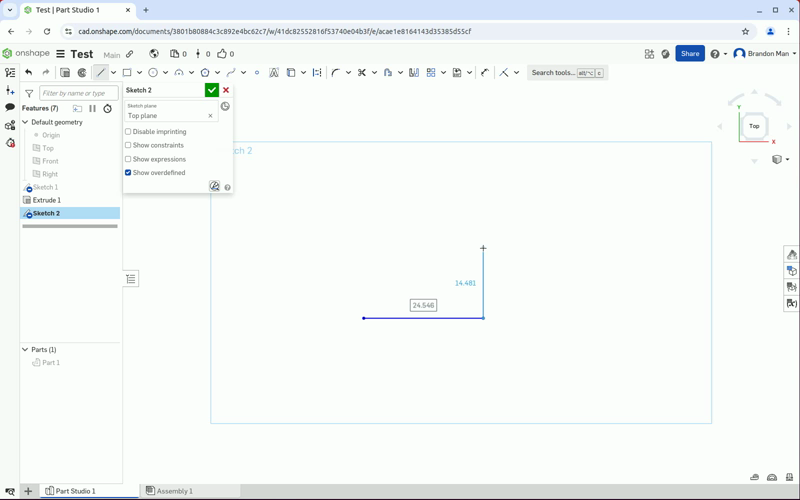
click(483, 247)
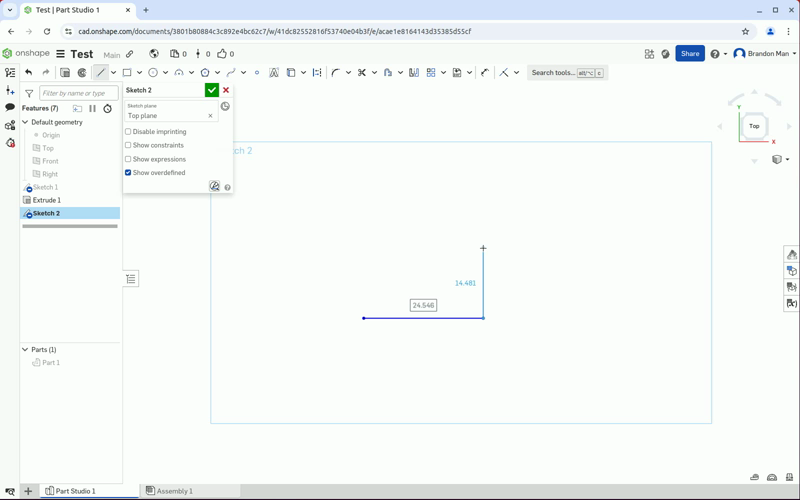
key_up(shift)
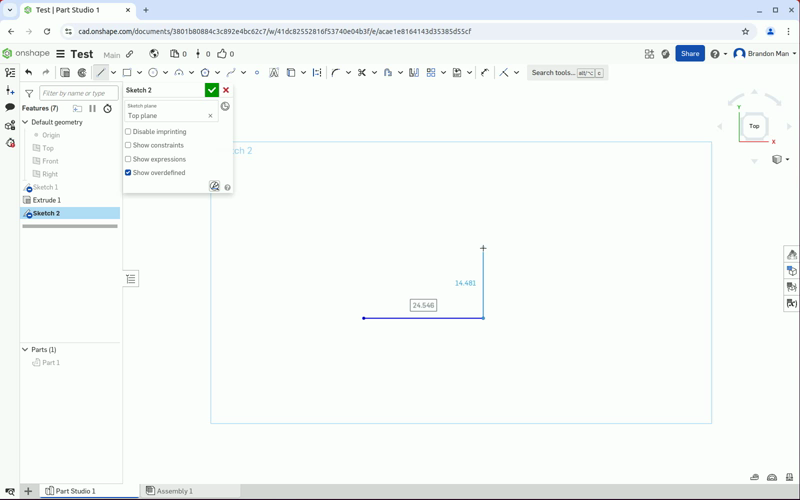
key_down(shift)
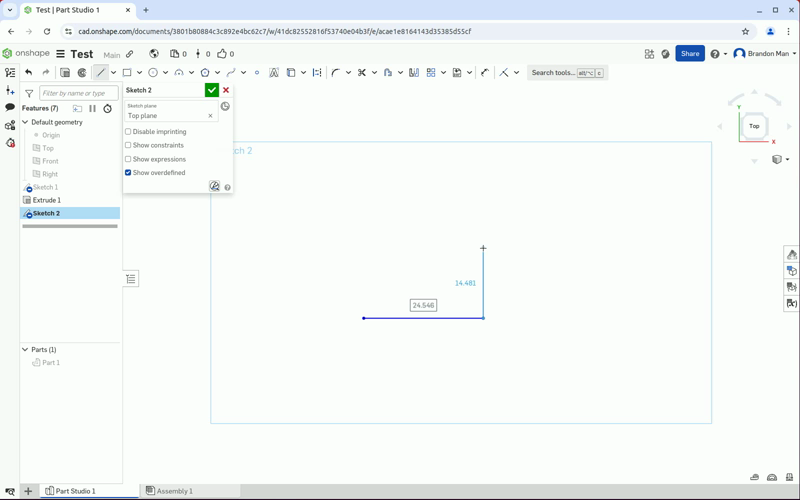
mouse_move(363, 247)
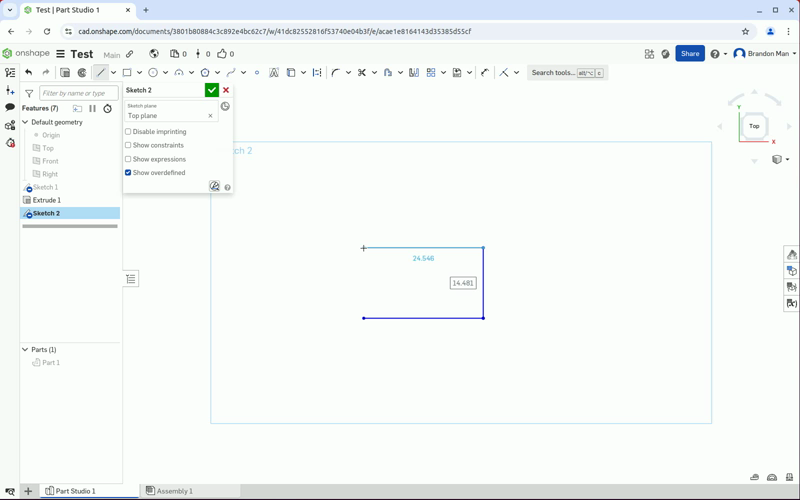
click(363, 247)
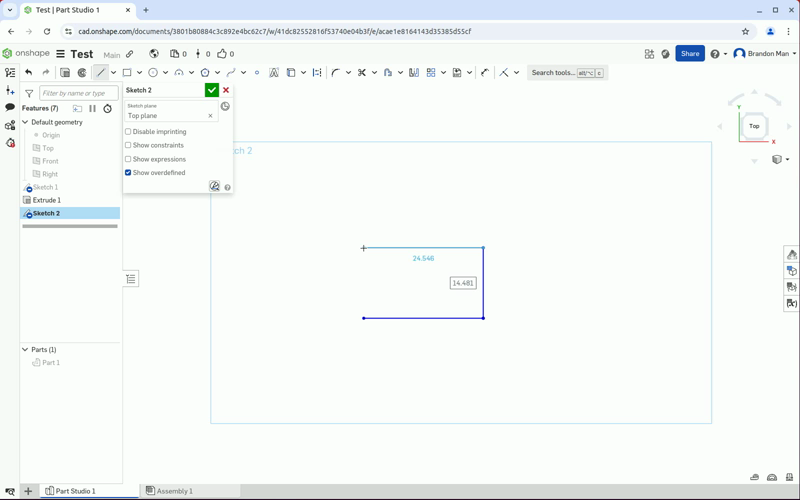
key_up(shift)
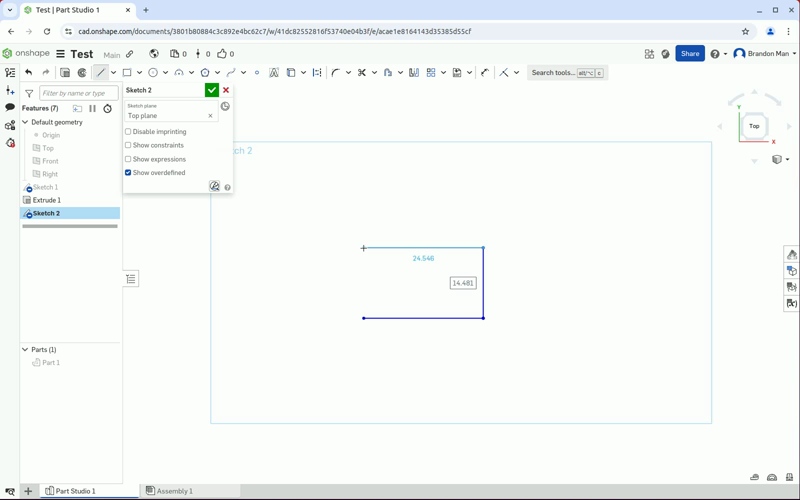
key_down(shift)
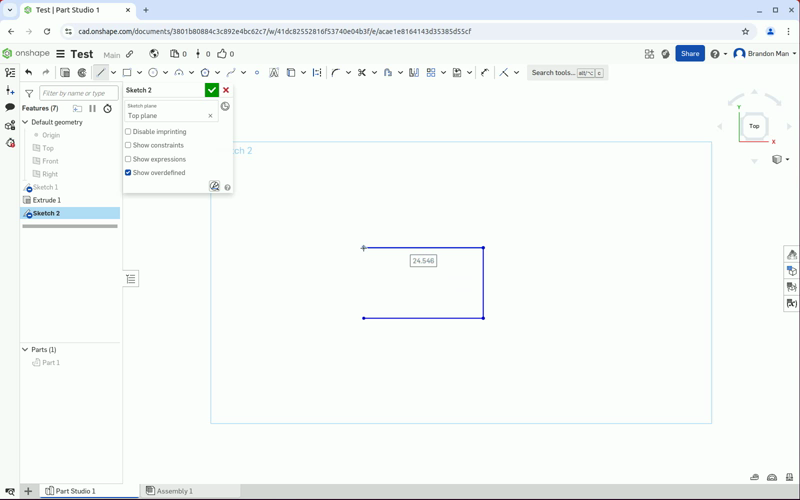
mouse_move(363, 318)
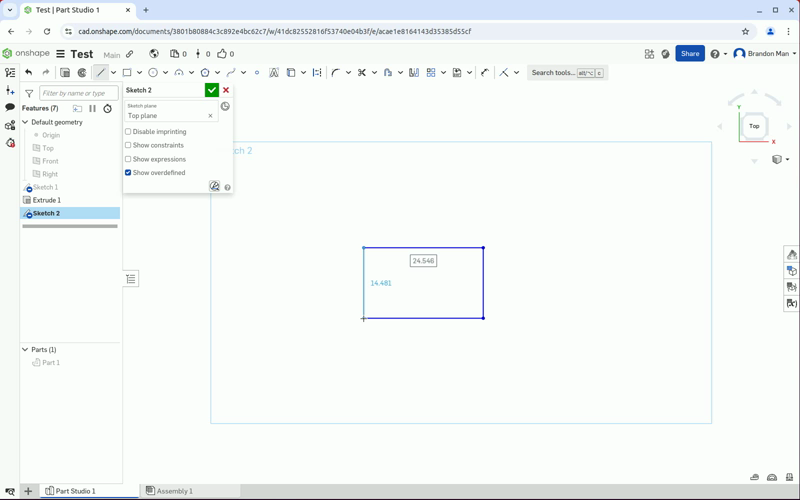
key_up(shift)
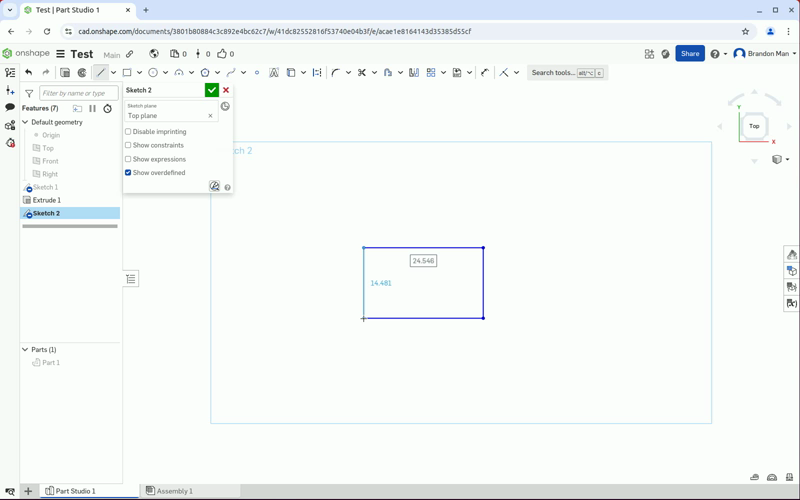
click(363, 318)
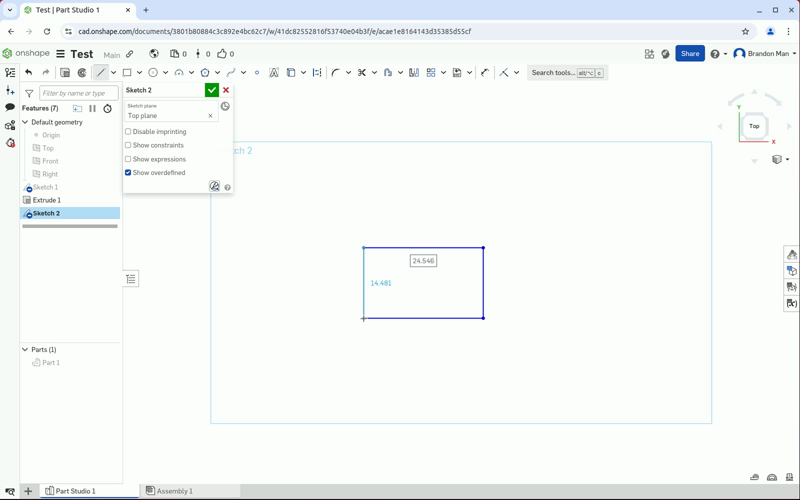
key(esc)
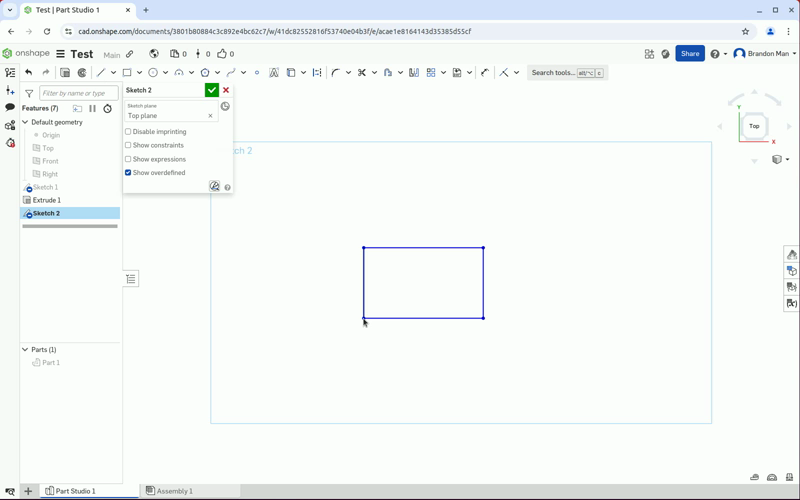
mouse_move(471, 287)
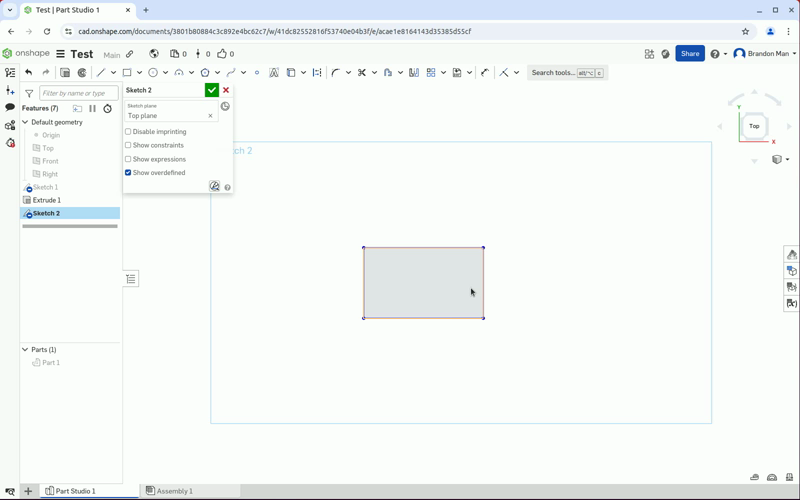
click(471, 287)
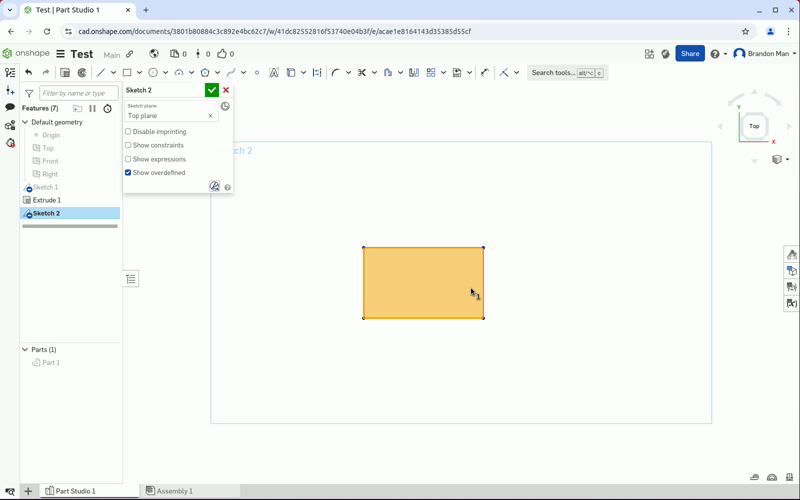
mouse_move(73, 352)
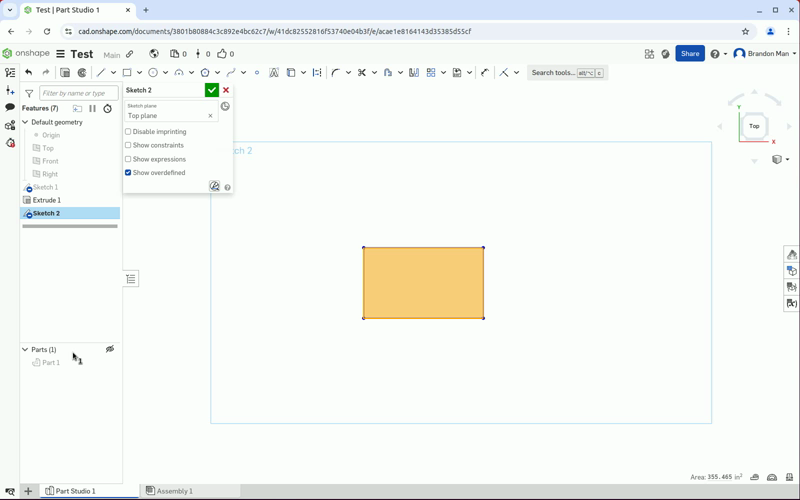
key(shift+y)
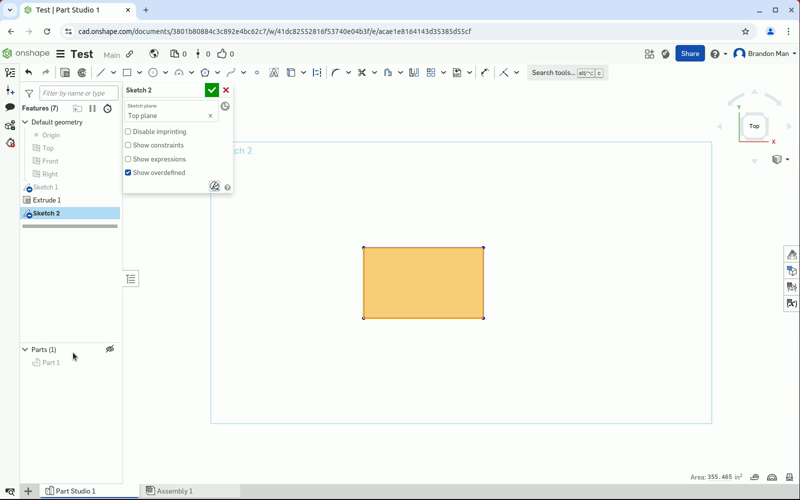
key(shift+e)
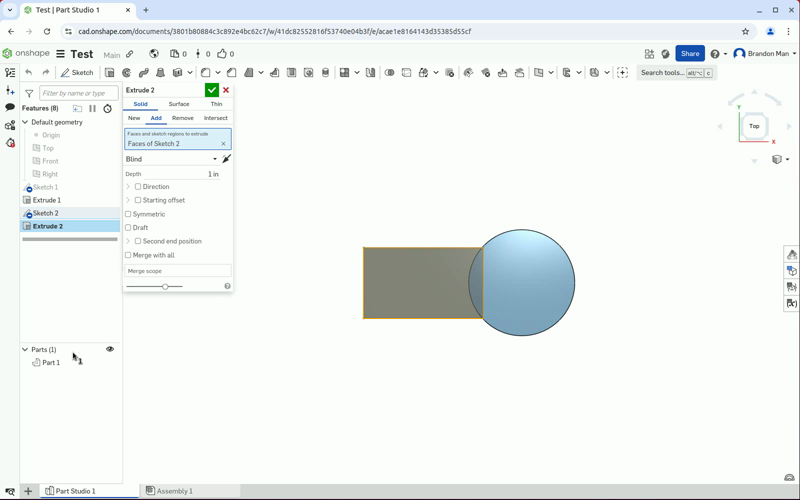
mouse_move(143, 106)
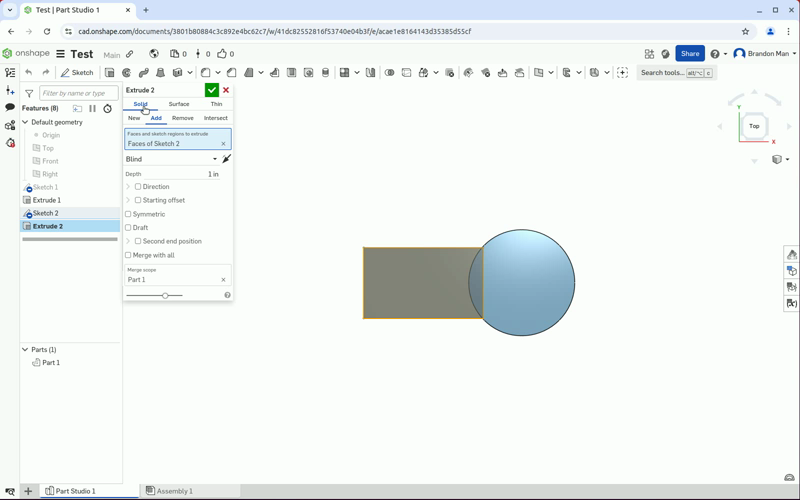
click(143, 106)
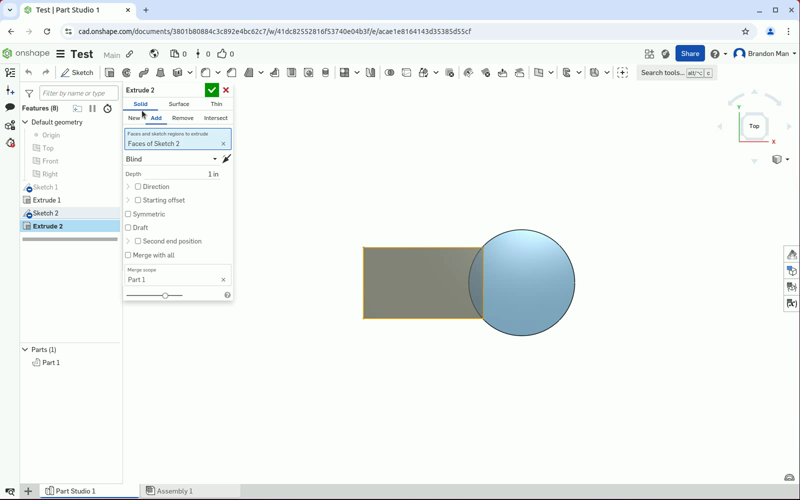
mouse_move(137, 120)
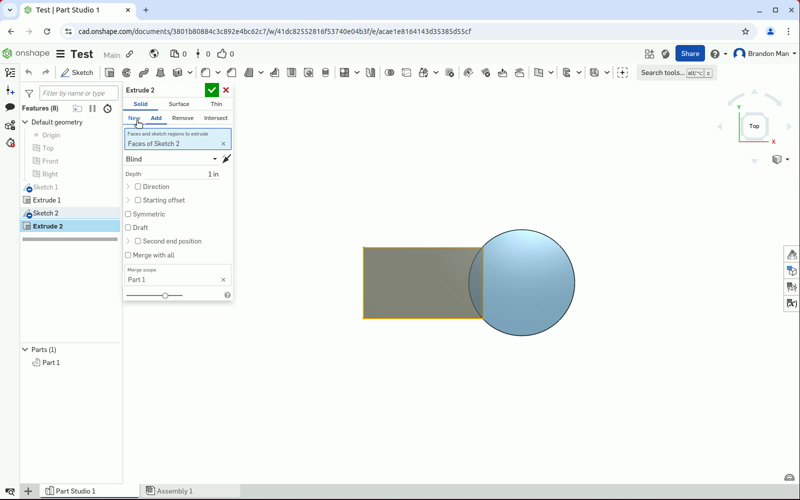
click(137, 120)
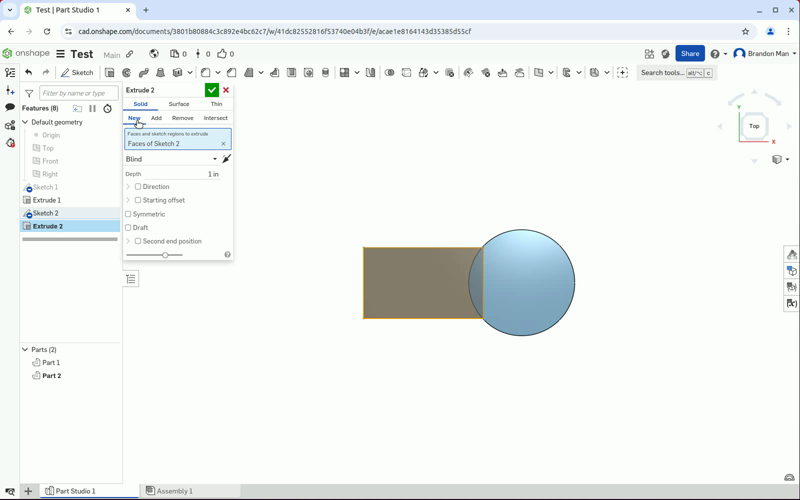
key(tab, 4)
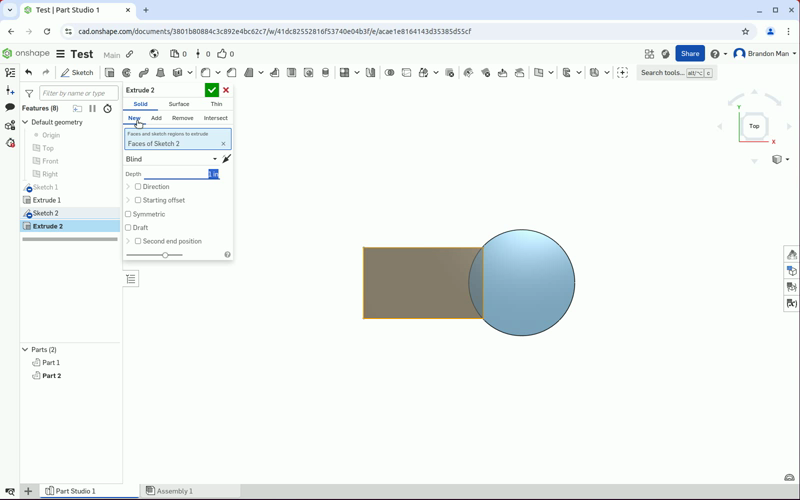
text(1.926)
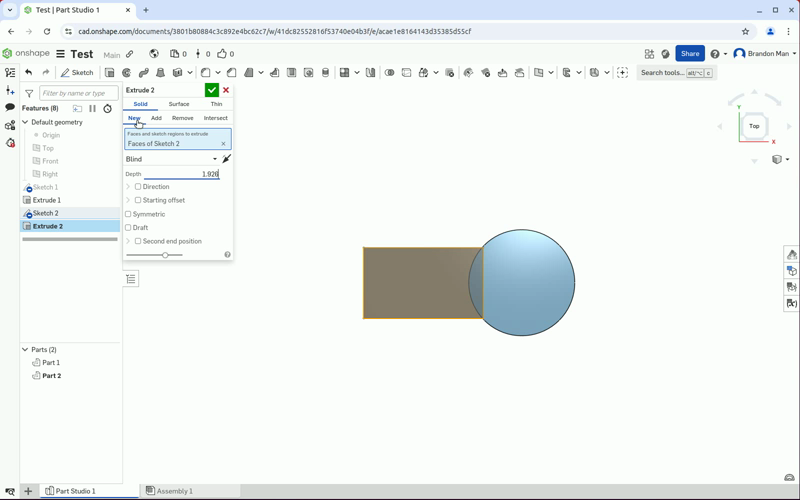
key(enter)
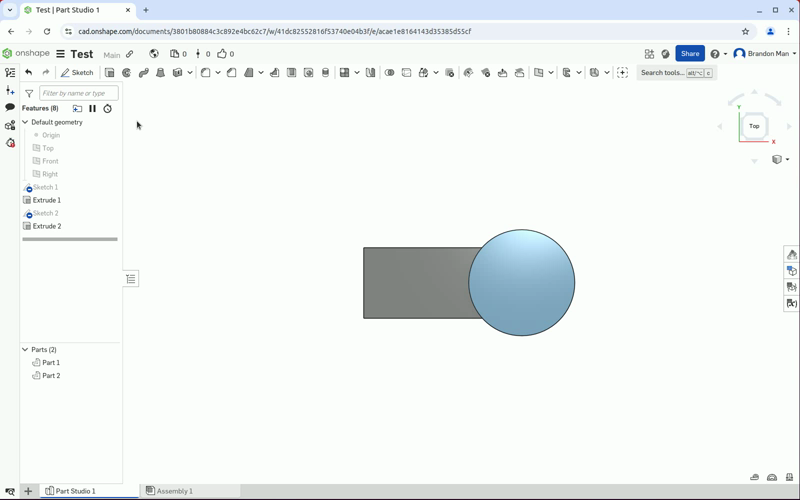
key(shift+h)
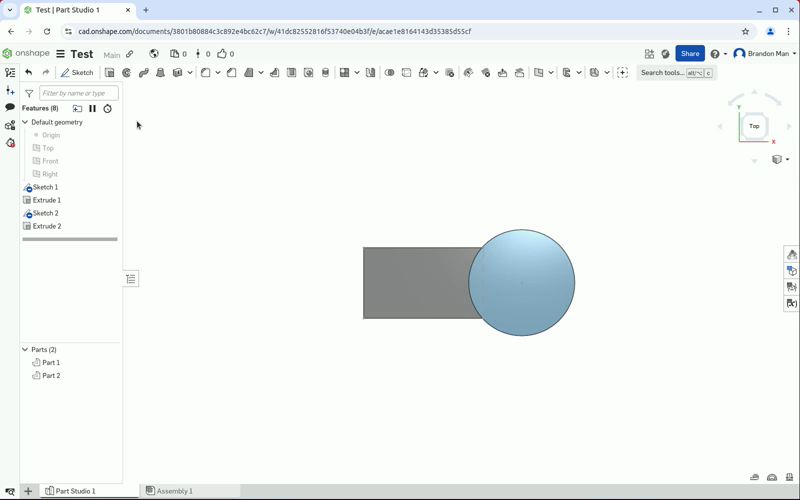
key(shift+h)
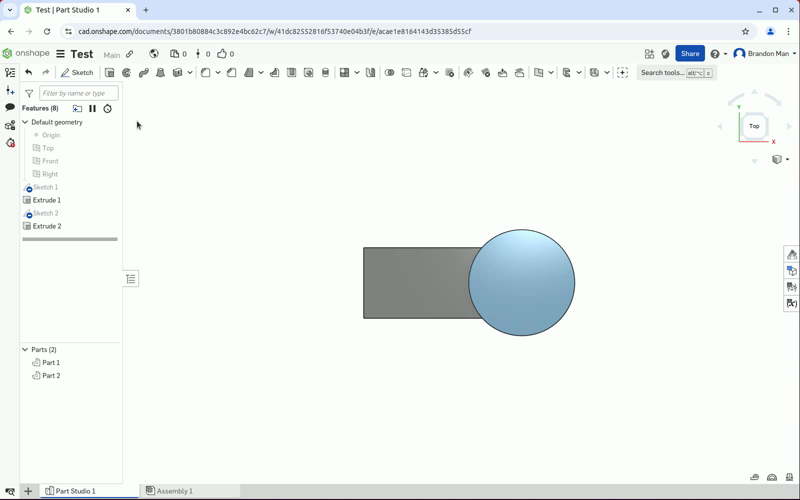
mouse_move(73, 189)
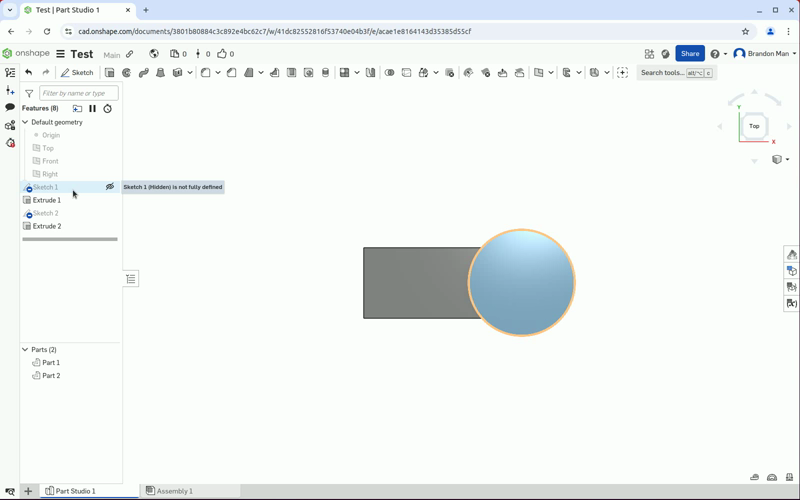
click(73, 189)
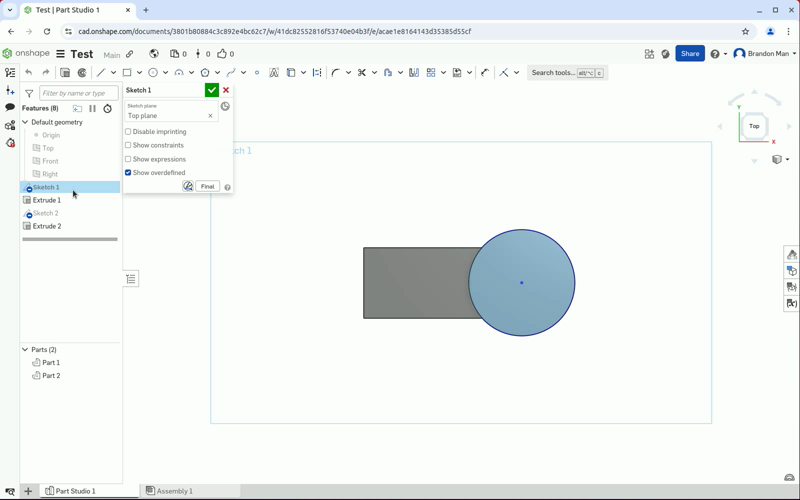
mouse_move(229, 92)
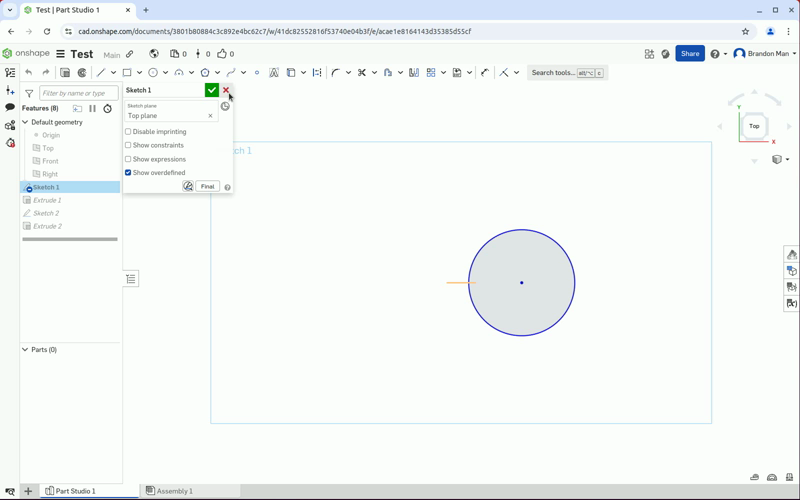
click(229, 92)
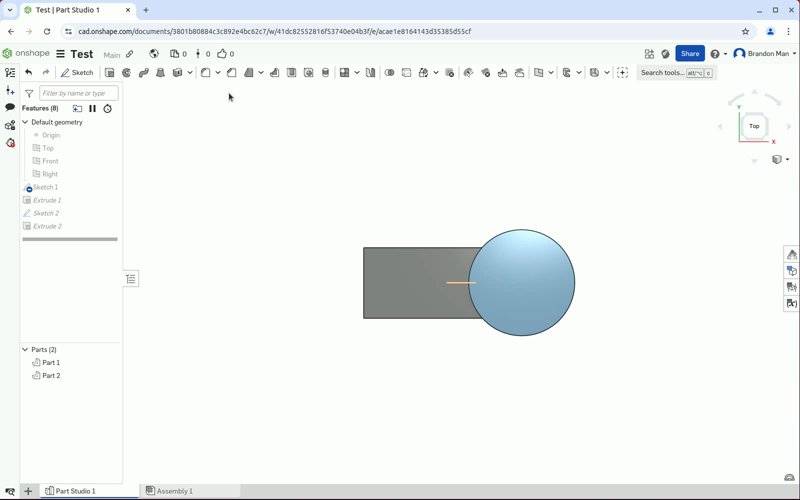
mouse_move(541, 75)
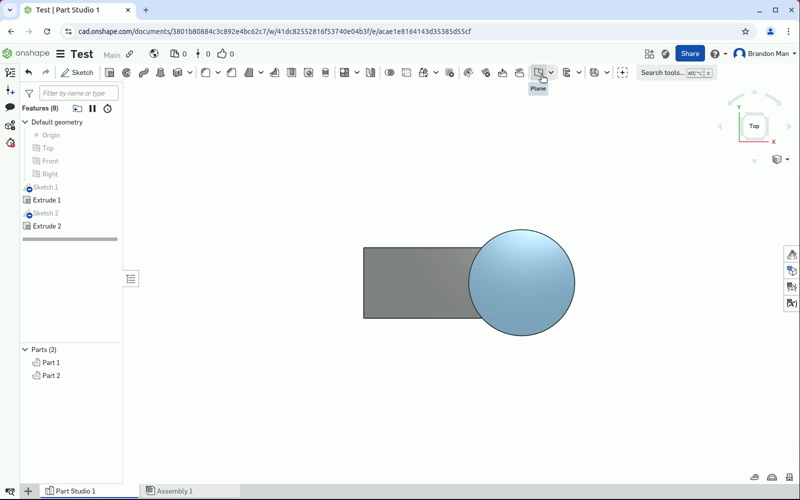
click(541, 75)
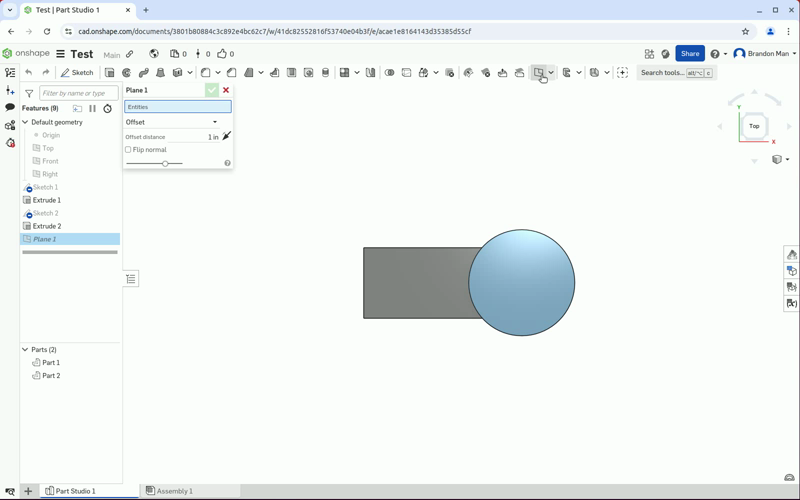
mouse_move(73, 150)
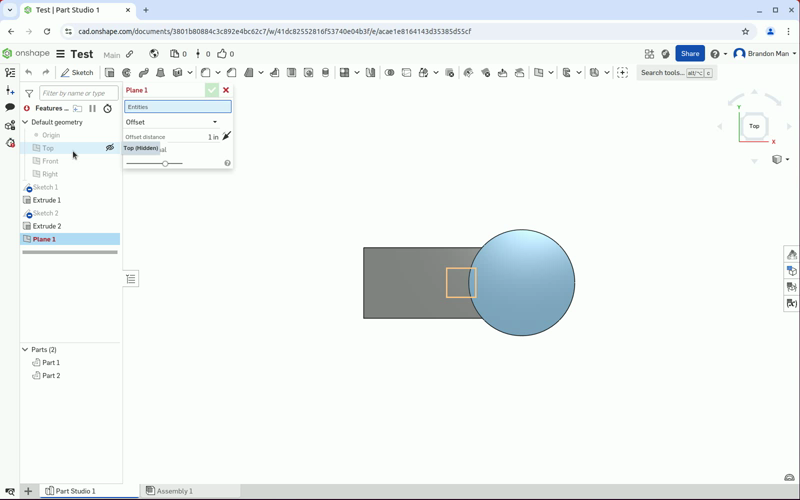
click(73, 150)
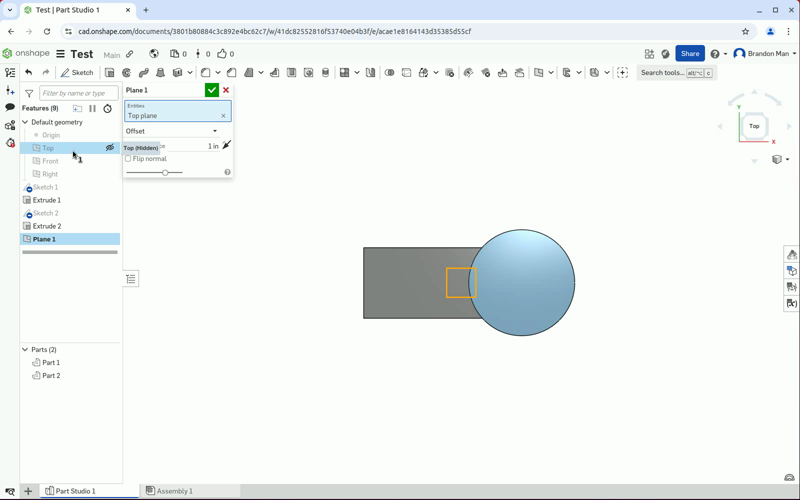
key(tab, 2)
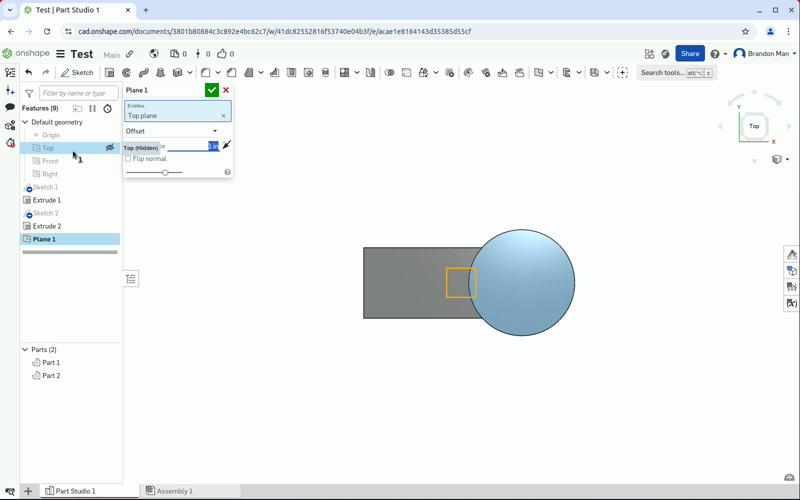
text(8.196)
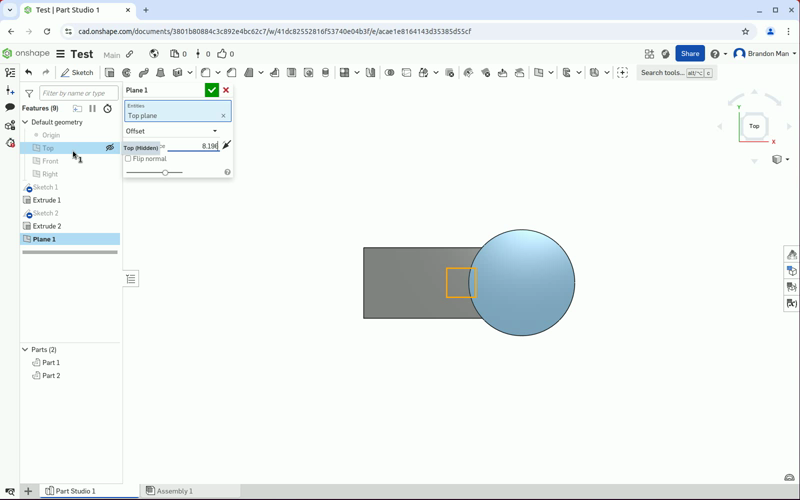
key(enter, 2)
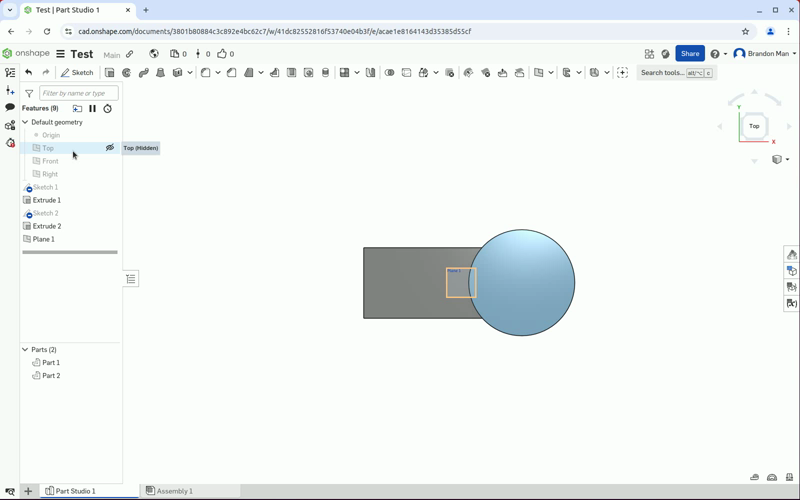
key(shift+s)
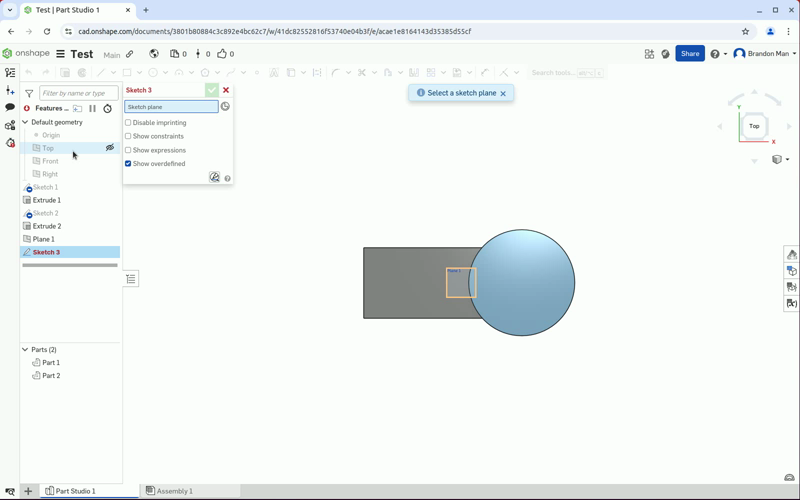
mouse_move(73, 241)
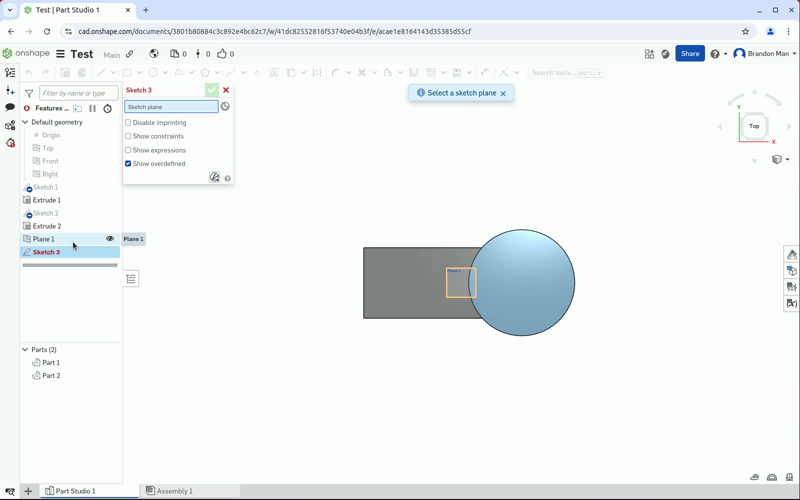
click(73, 241)
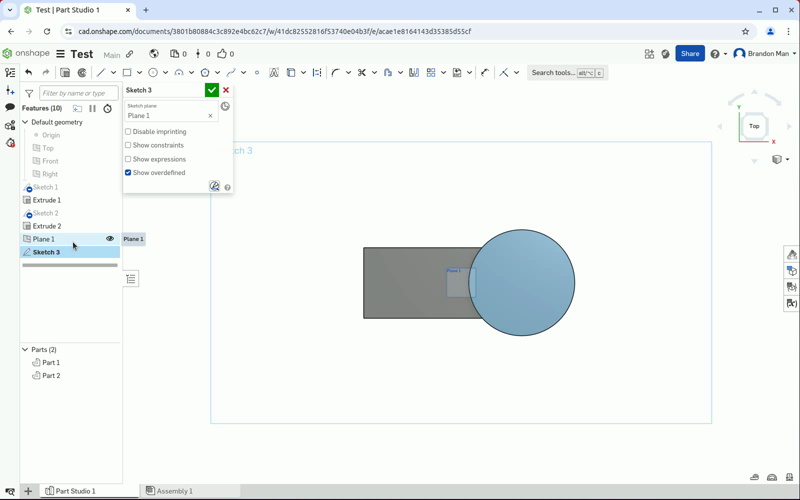
mouse_move(73, 352)
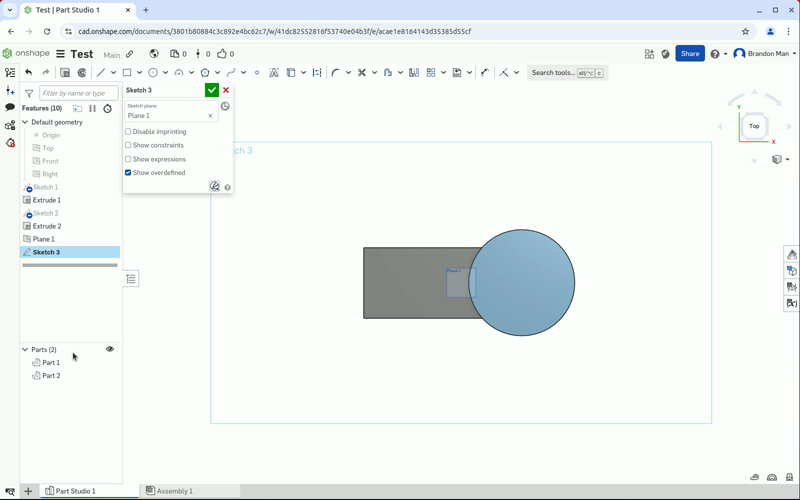
key(y)
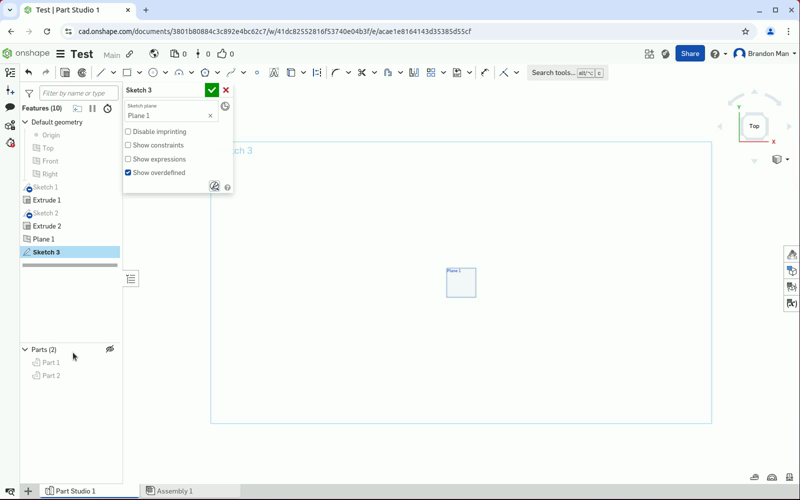
key(c)
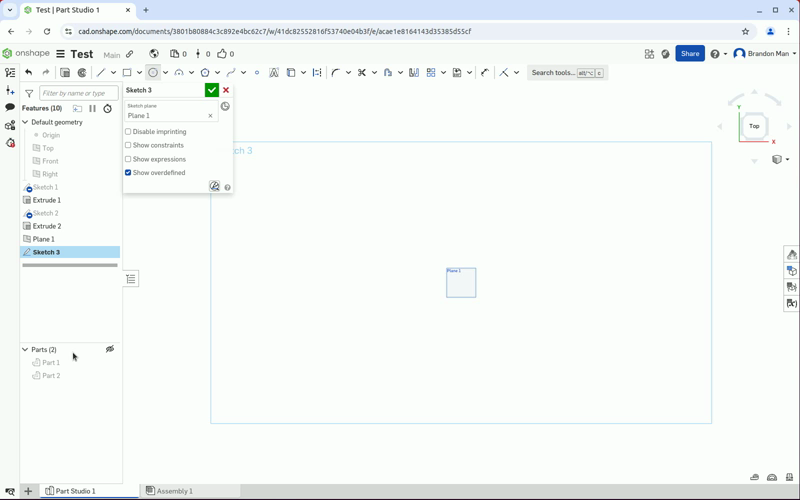
key_down(shift)
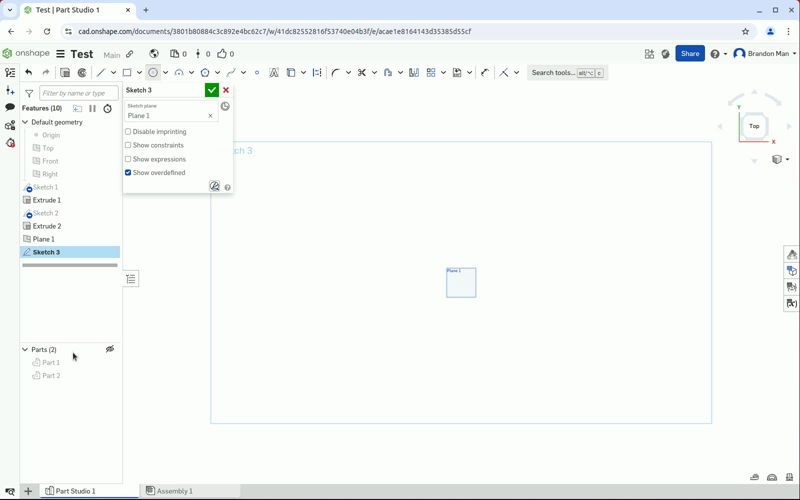
mouse_move(521, 282)
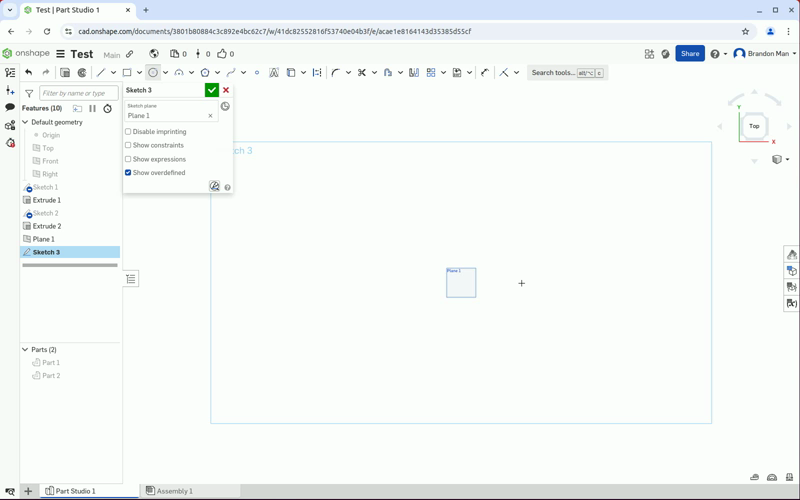
click(521, 282)
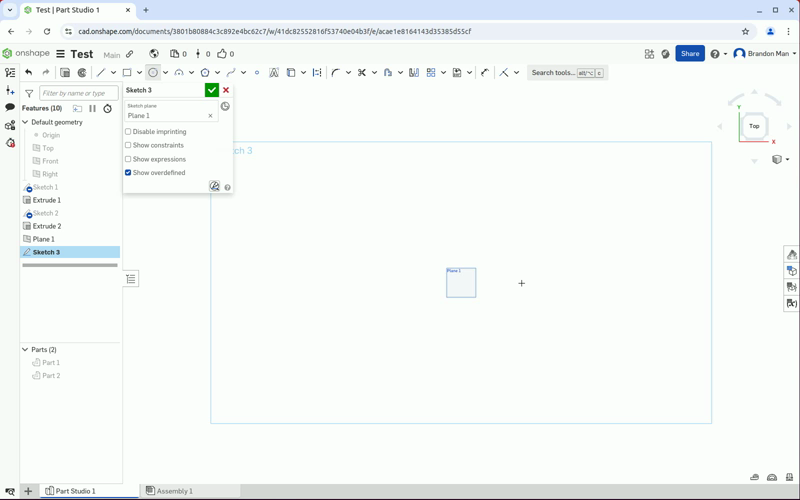
key_up(shift)
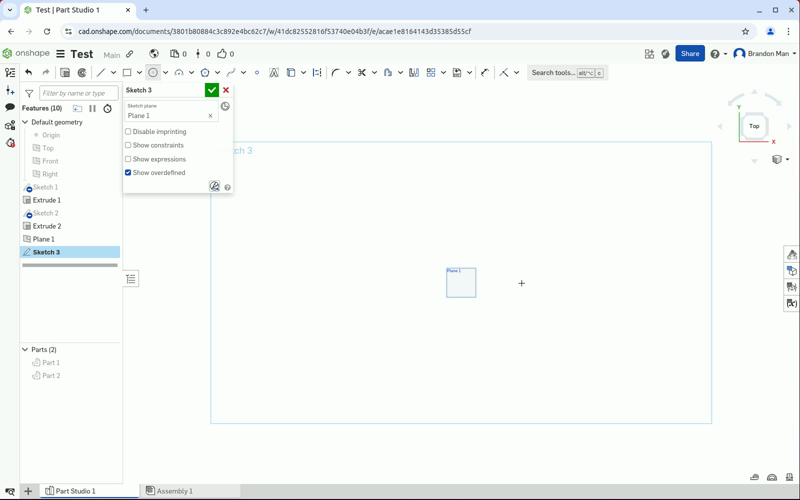
mouse_move(549, 282)
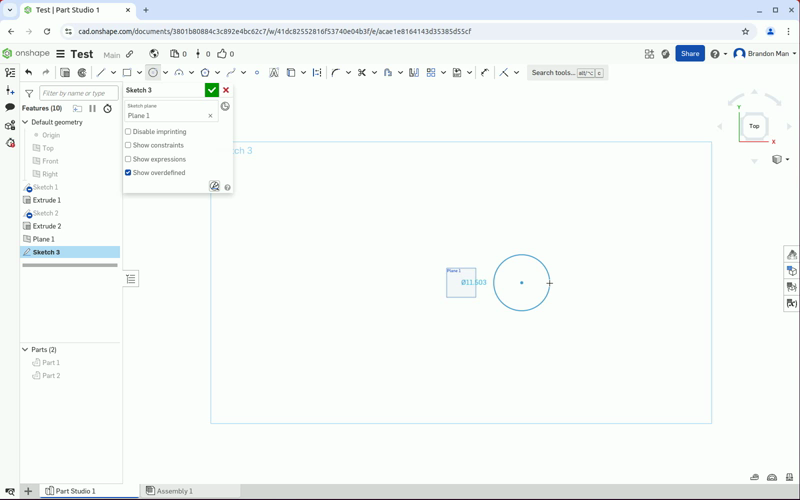
click(549, 282)
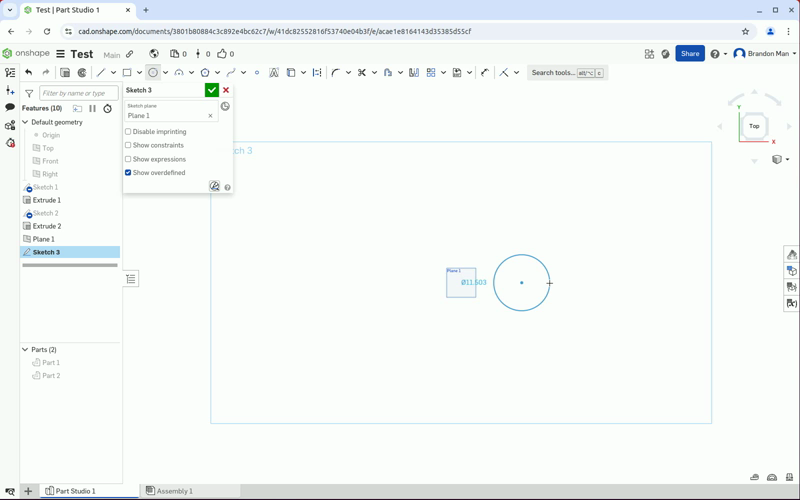
key(esc)
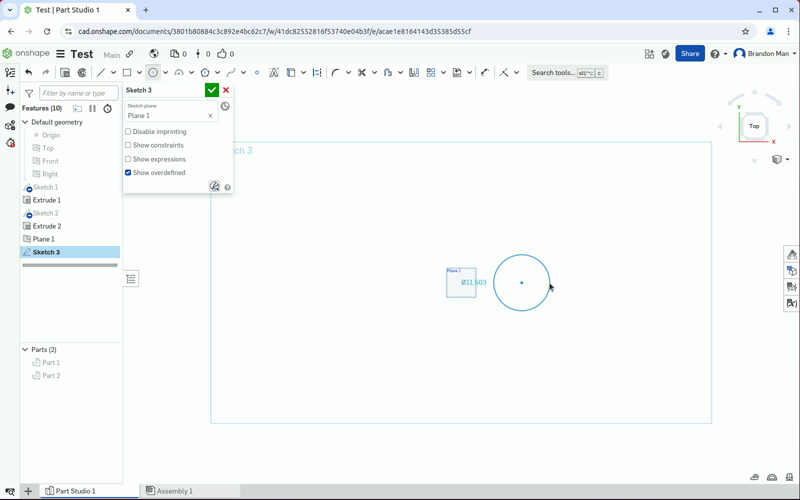
mouse_move(525, 260)
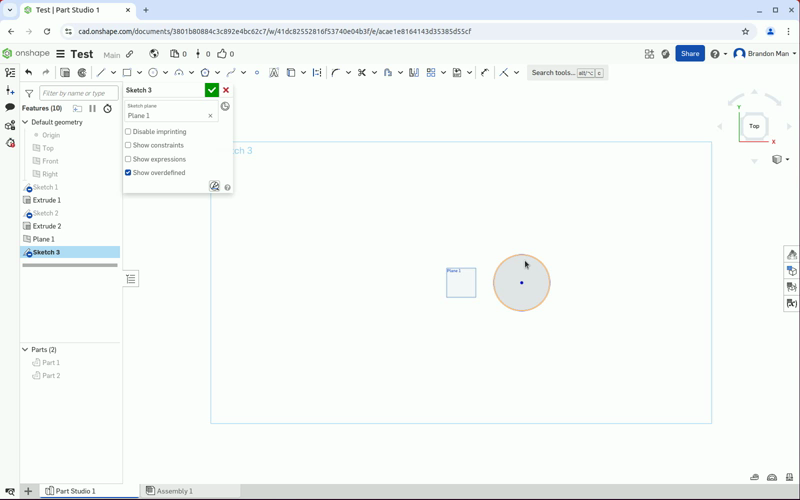
click(525, 260)
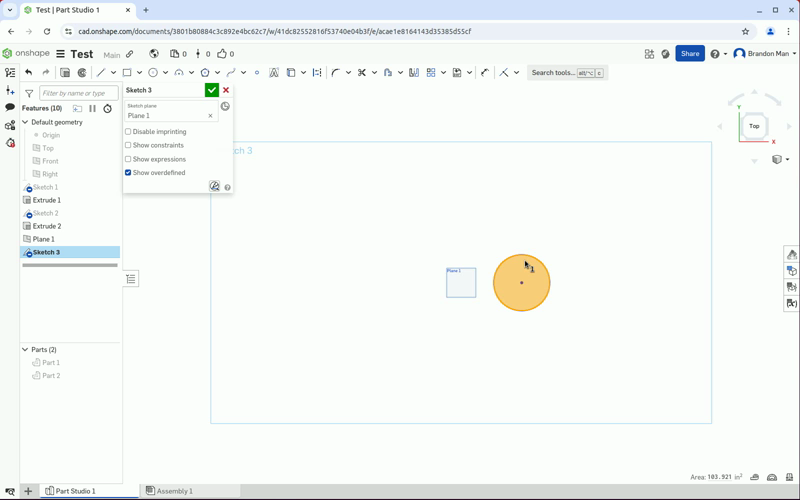
mouse_move(73, 352)
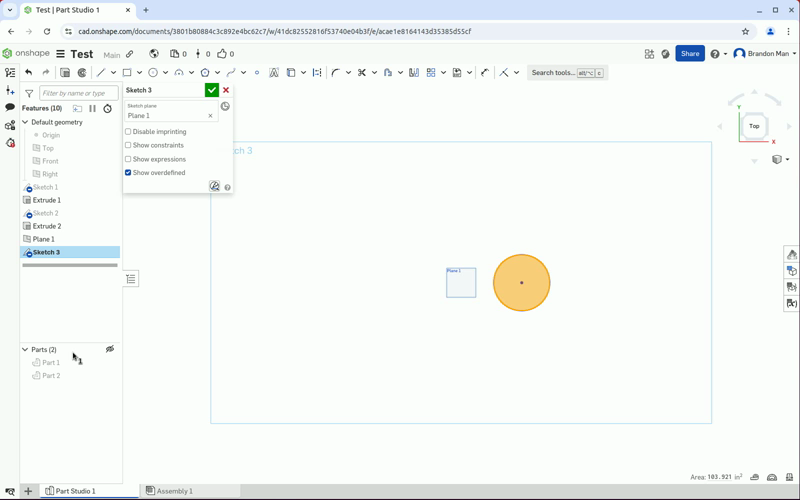
key(shift+y)
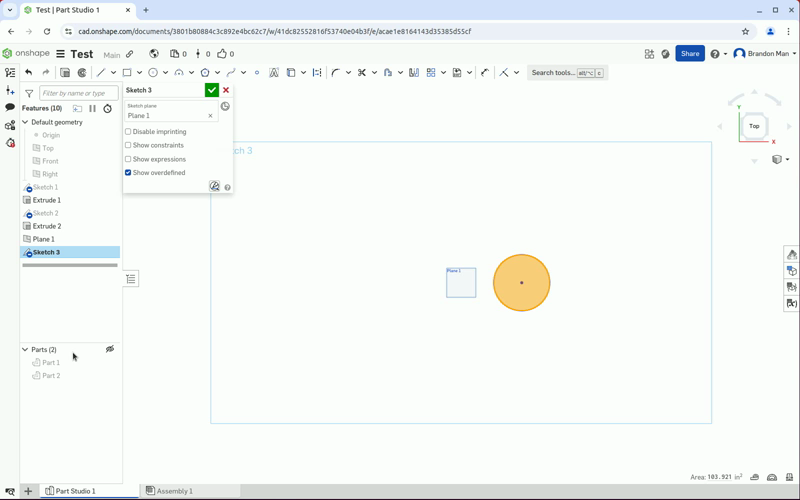
key(shift+e)
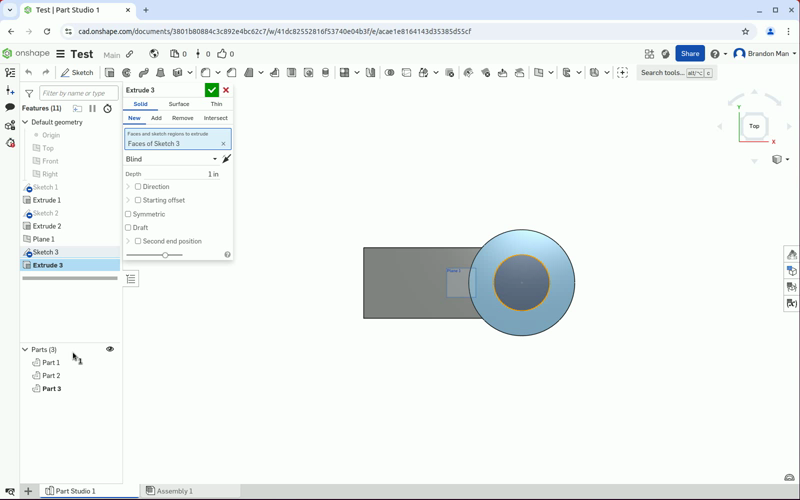
mouse_move(143, 106)
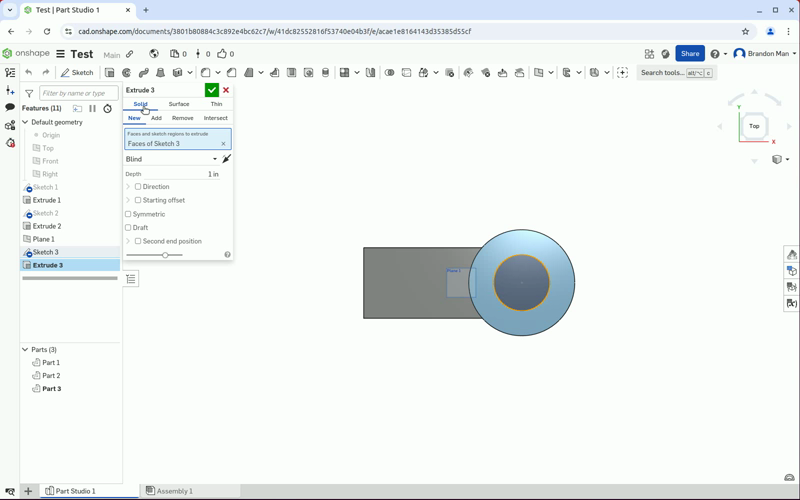
click(143, 106)
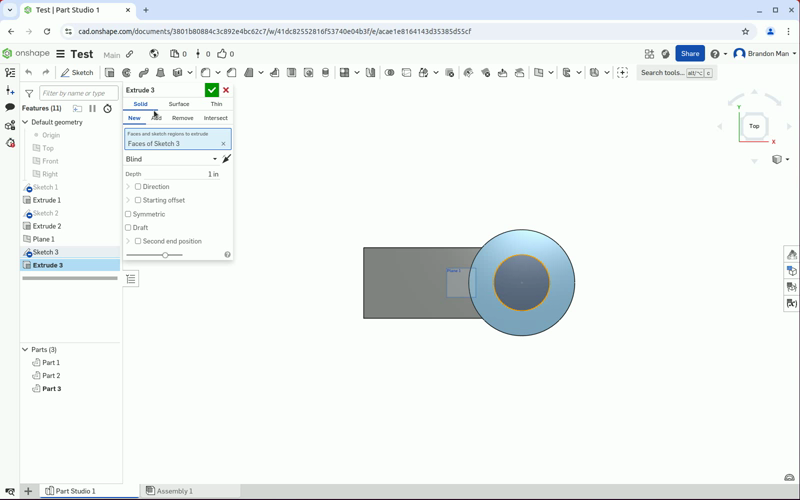
mouse_move(186, 120)
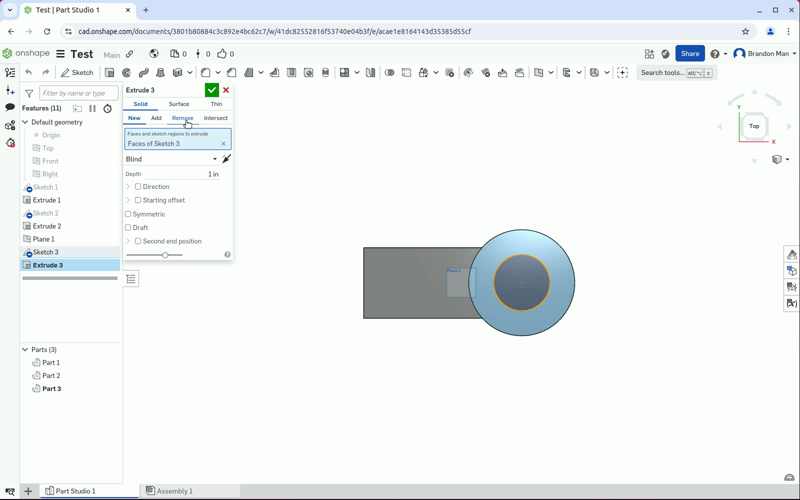
click(186, 120)
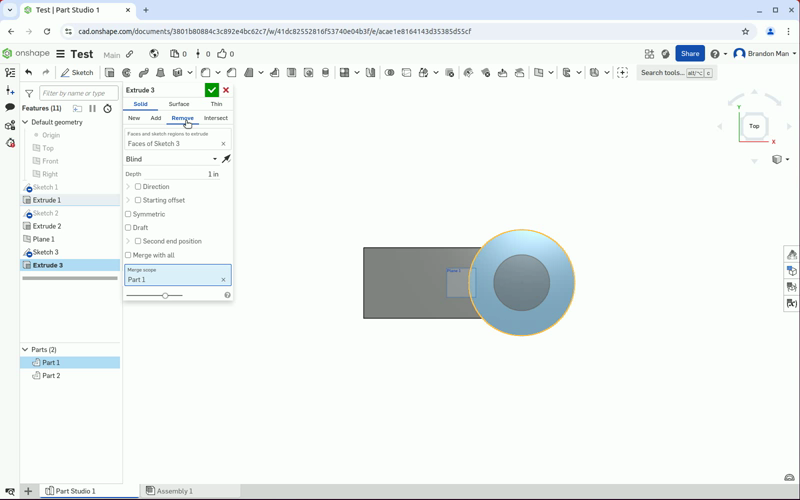
key(tab, 4)
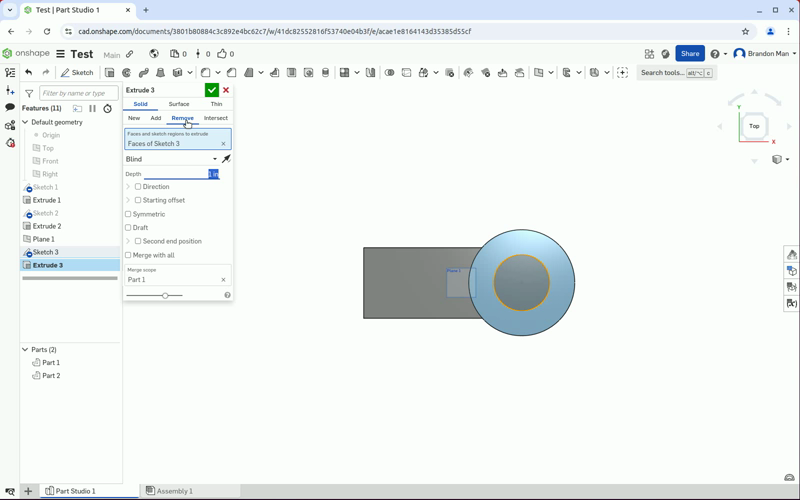
text(6.74)
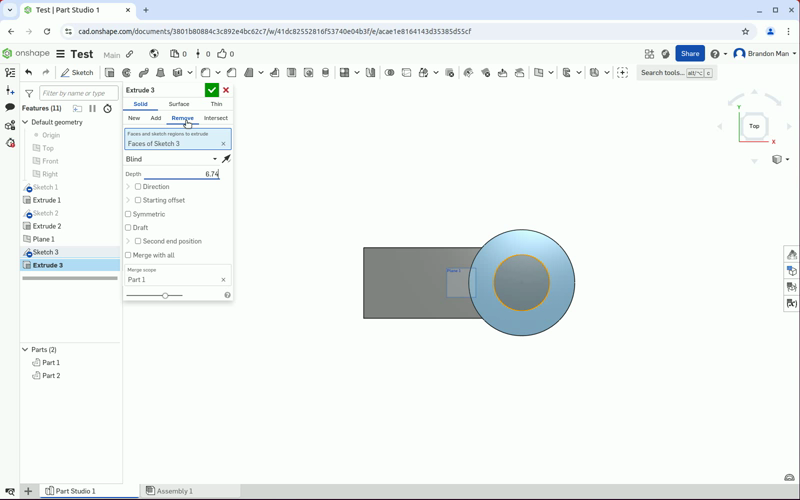
key(tab, 6)
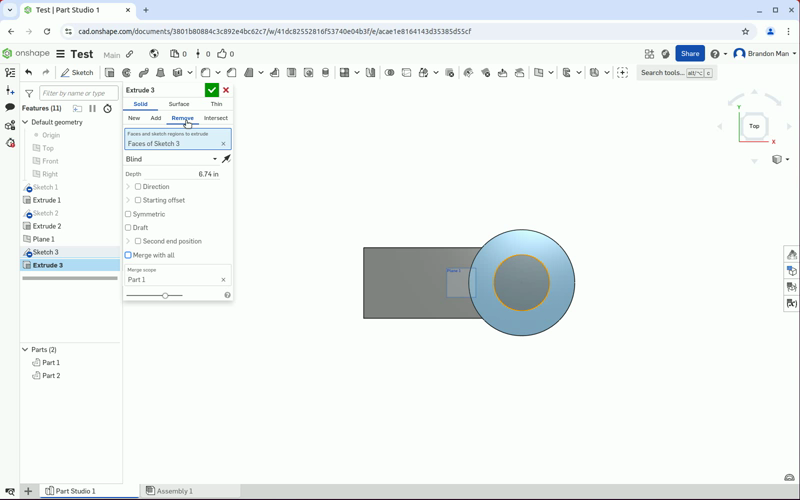
key(space)
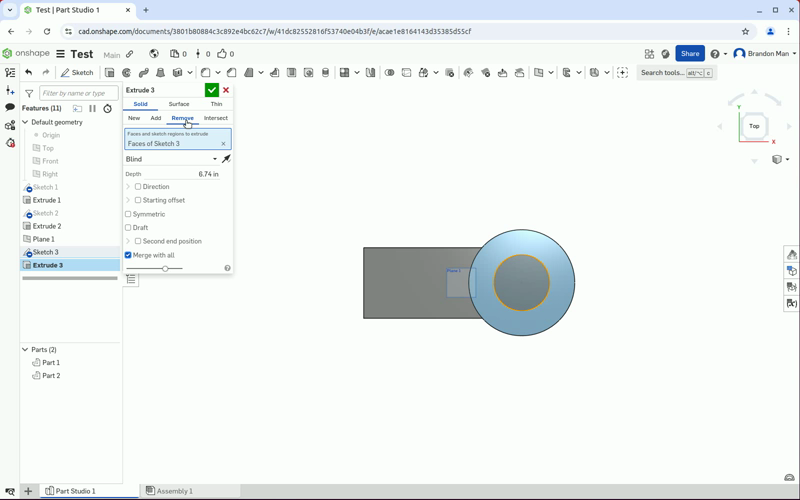
key(enter)
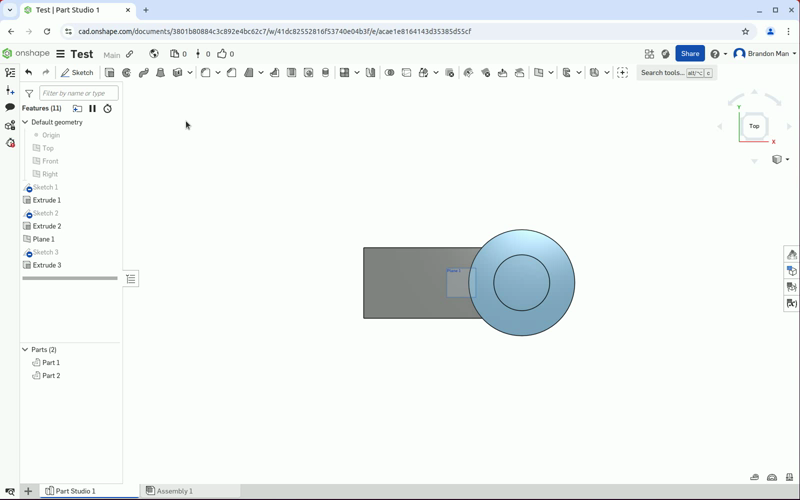
key(shift+h)
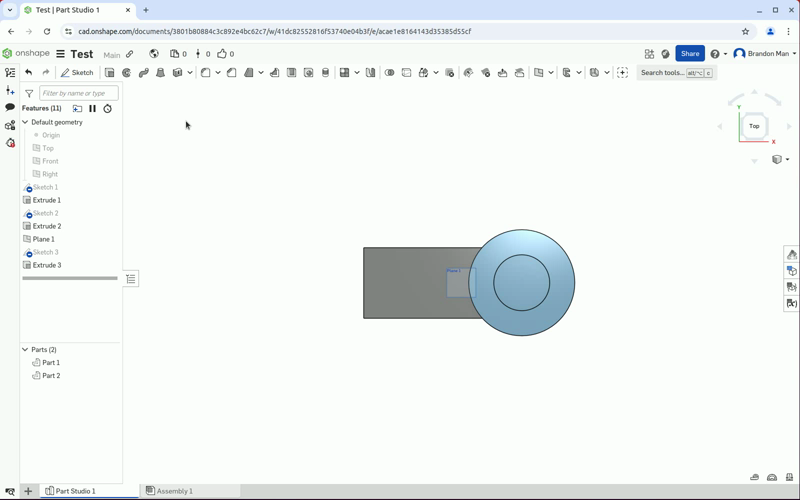
key(shift+h)
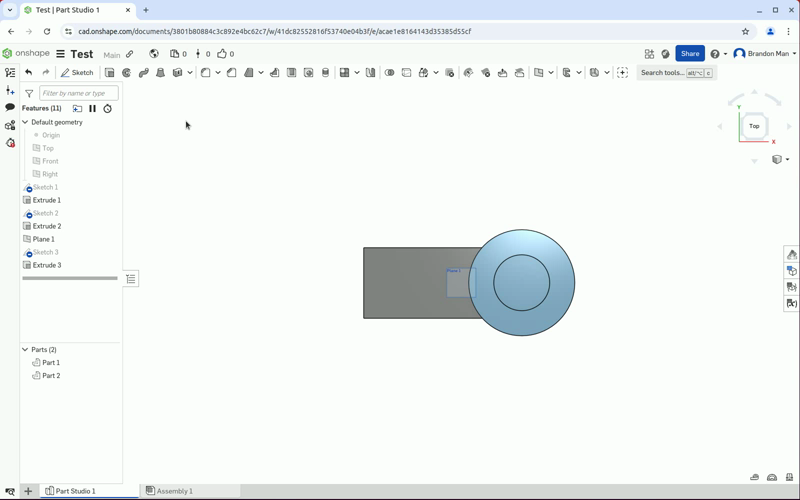
mouse_move(73, 189)
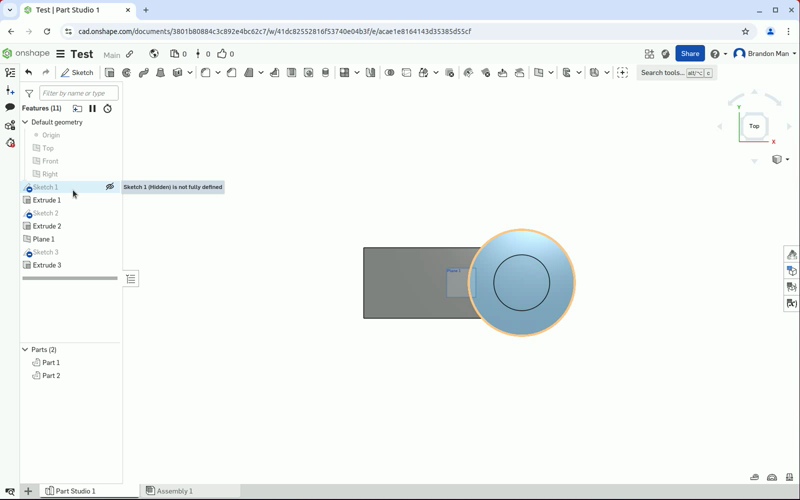
click(73, 189)
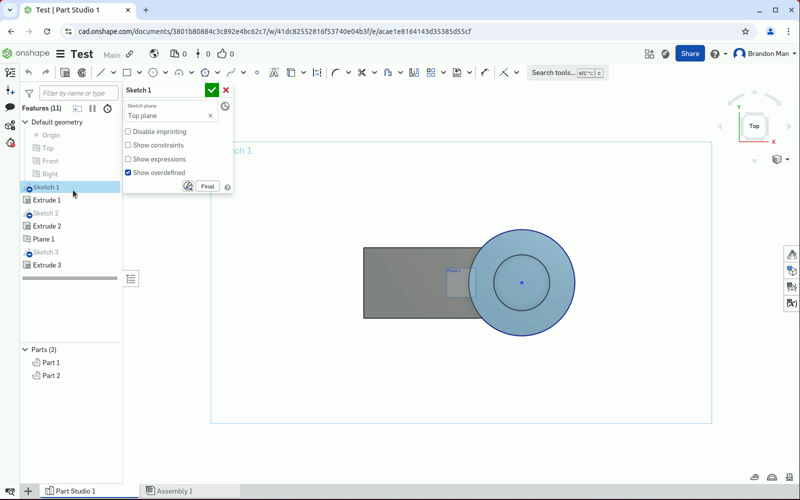
mouse_move(229, 92)
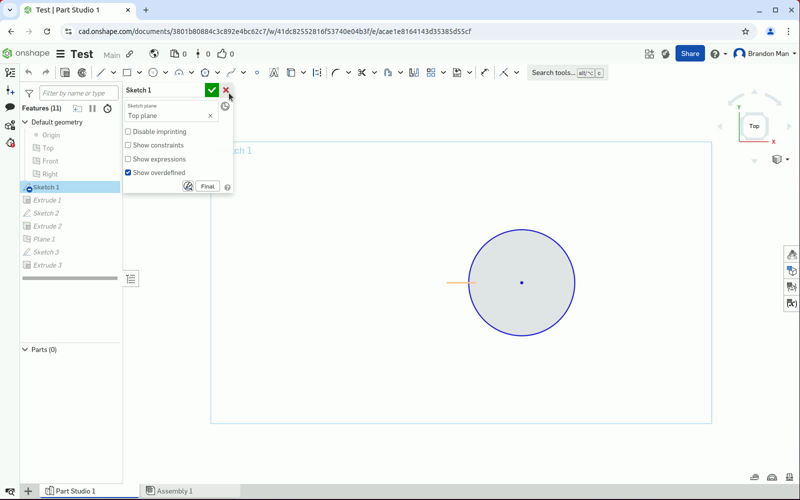
click(229, 92)
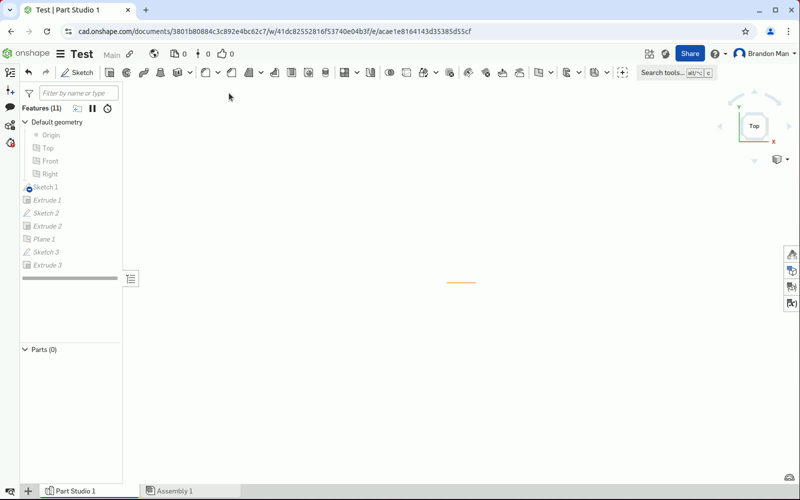
mouse_move(73, 352)
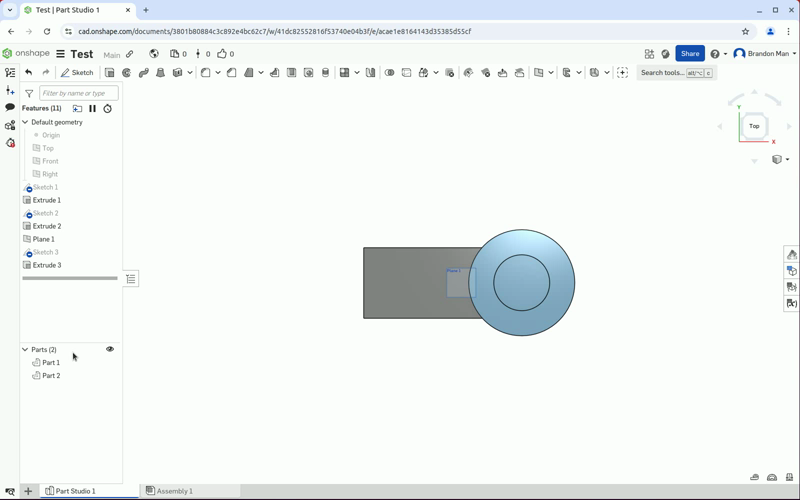
key(y)
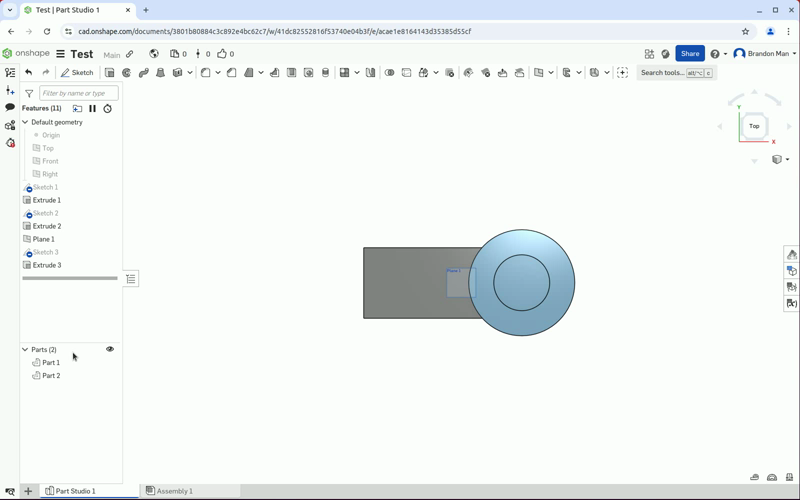
key(shift+p)
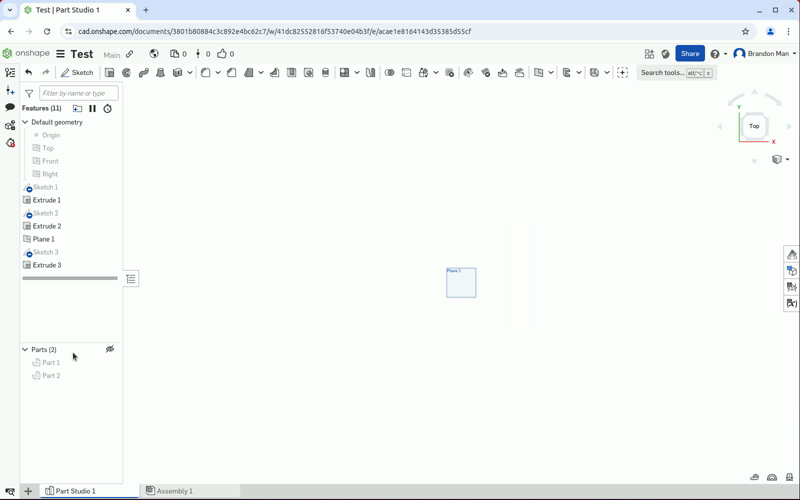
key(space)
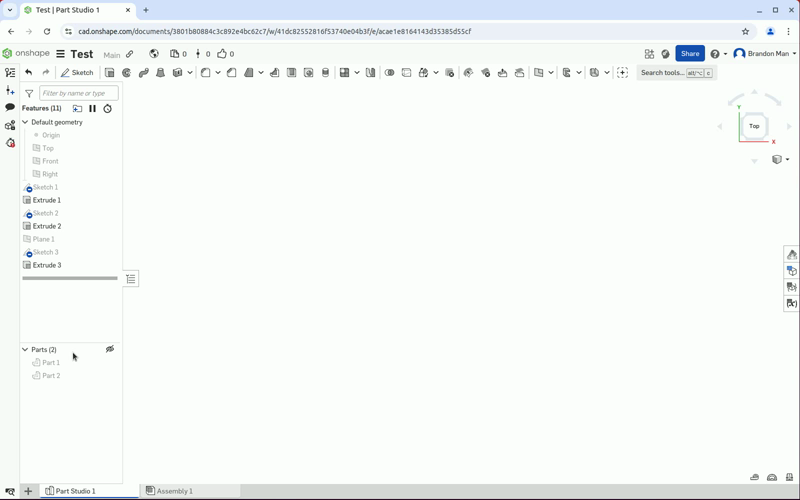
key_down(shift)
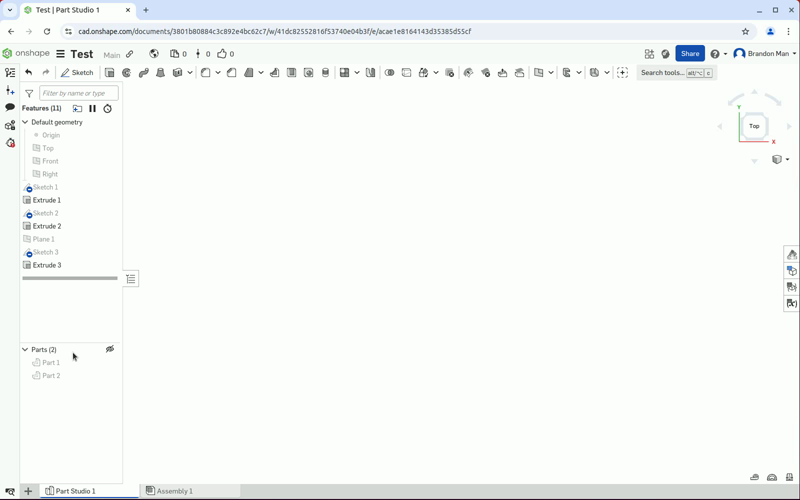
key(up)
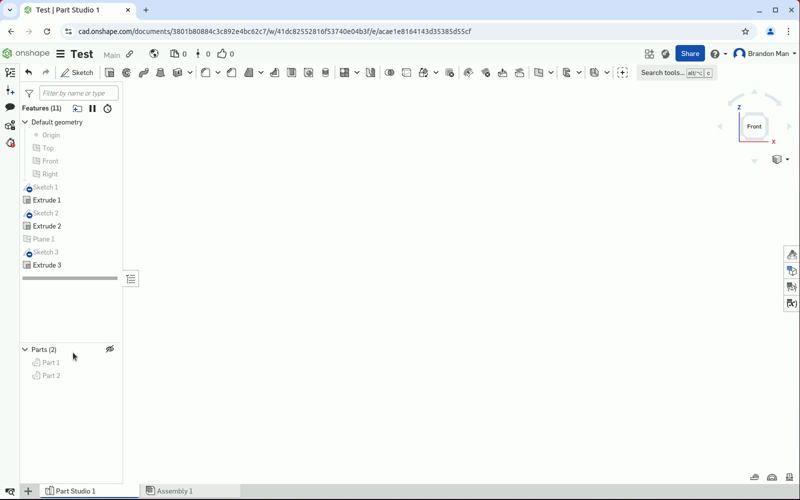
key_up(shift)
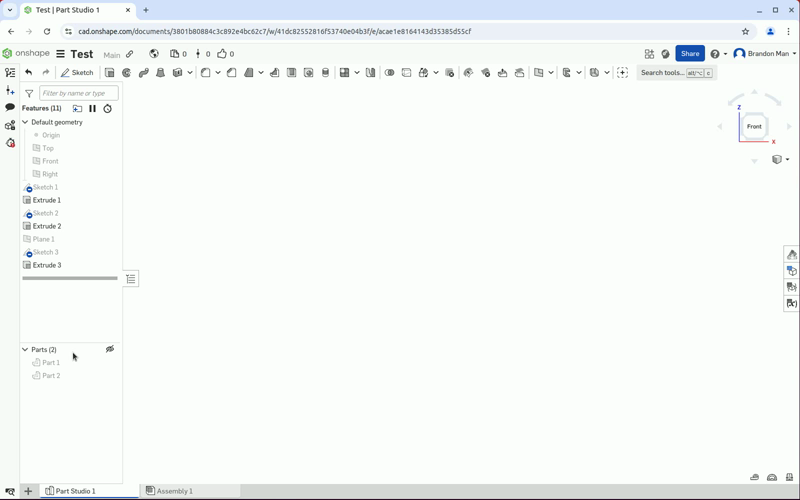
mouse_move(73, 352)
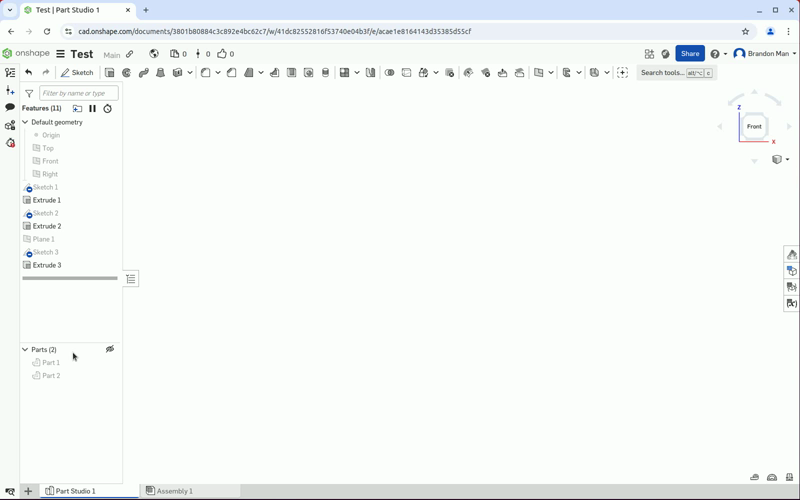
key(shift+y)
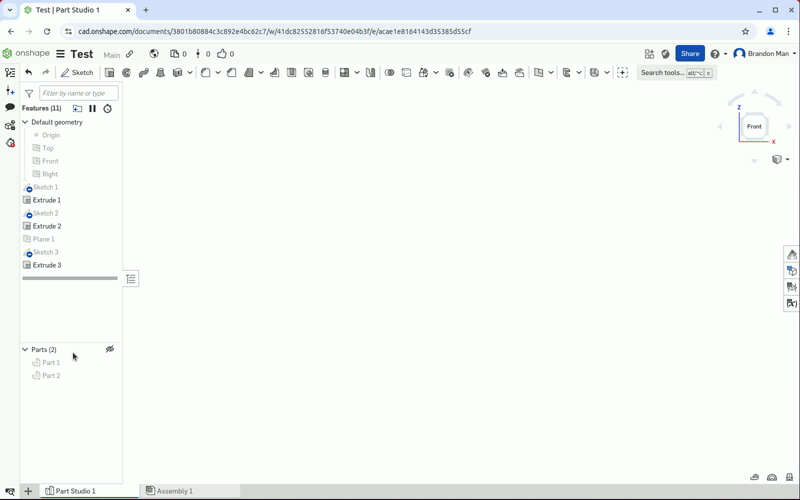
key(shift+s)
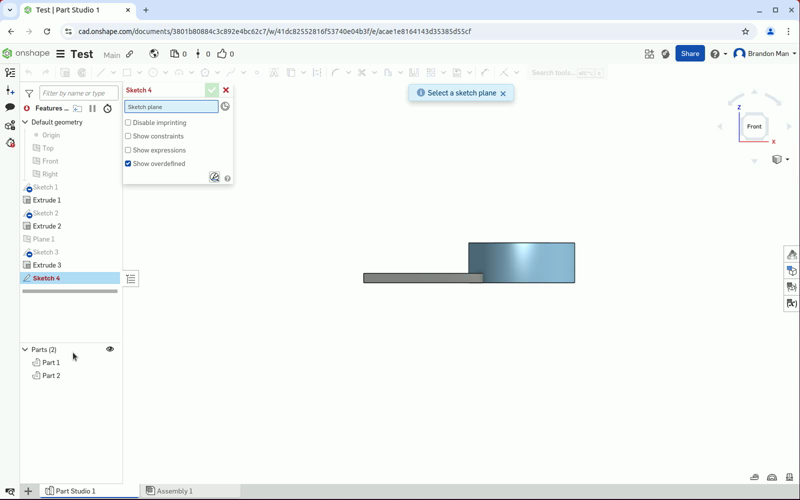
mouse_move(73, 163)
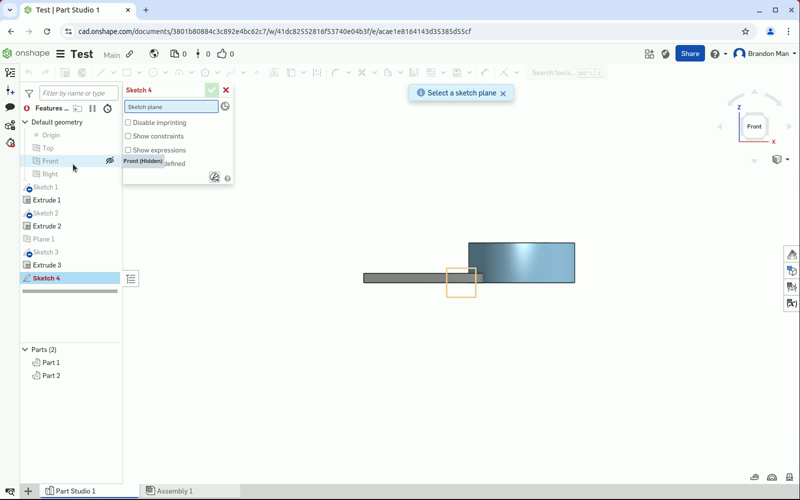
click(73, 163)
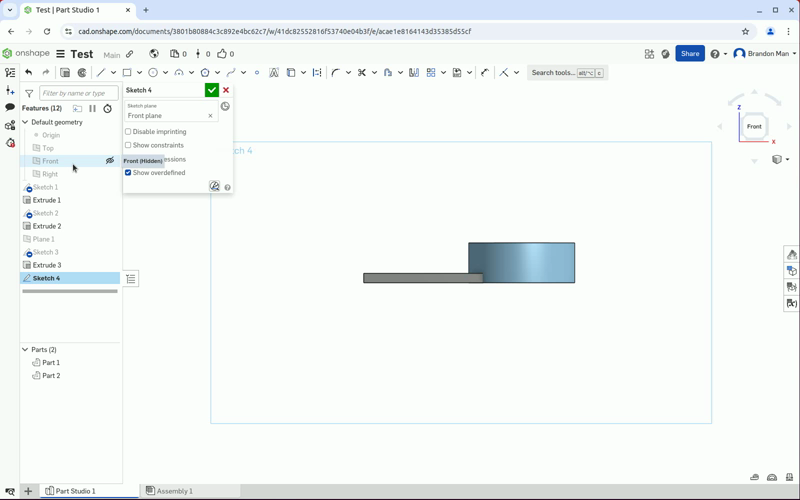
mouse_move(73, 352)
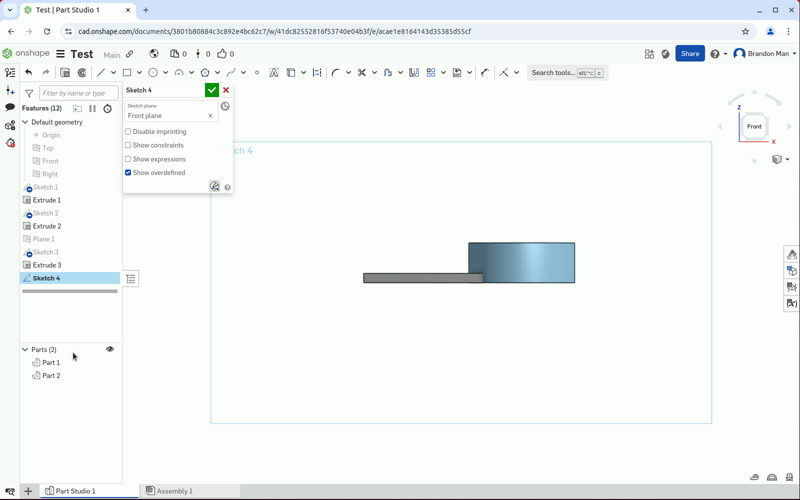
key(y)
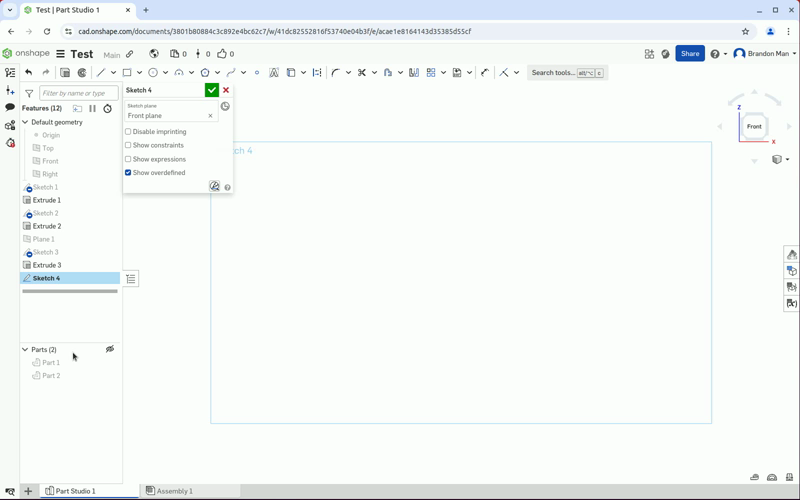
key(l)
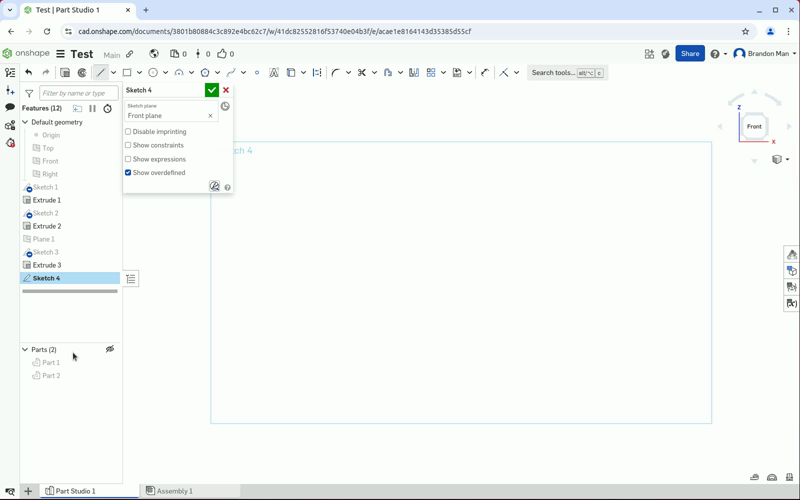
key_down(shift)
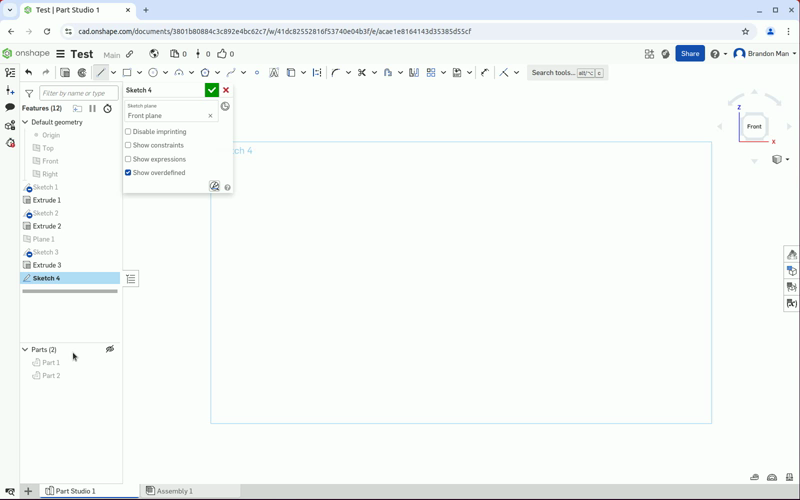
mouse_move(429, 273)
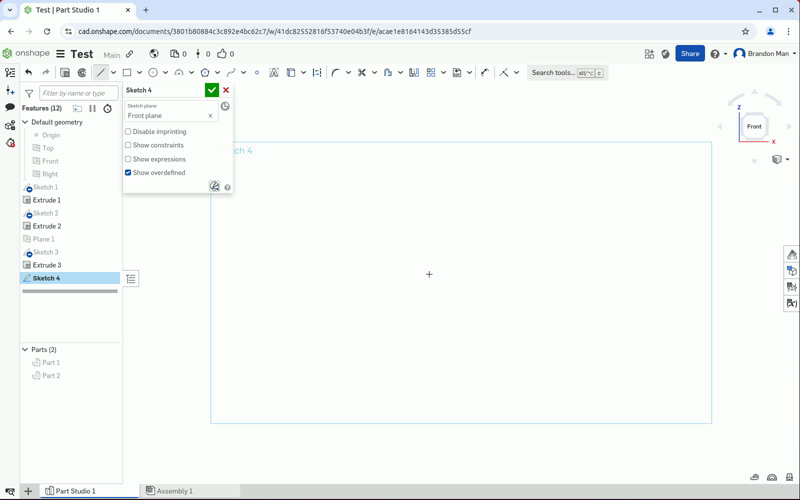
click(429, 273)
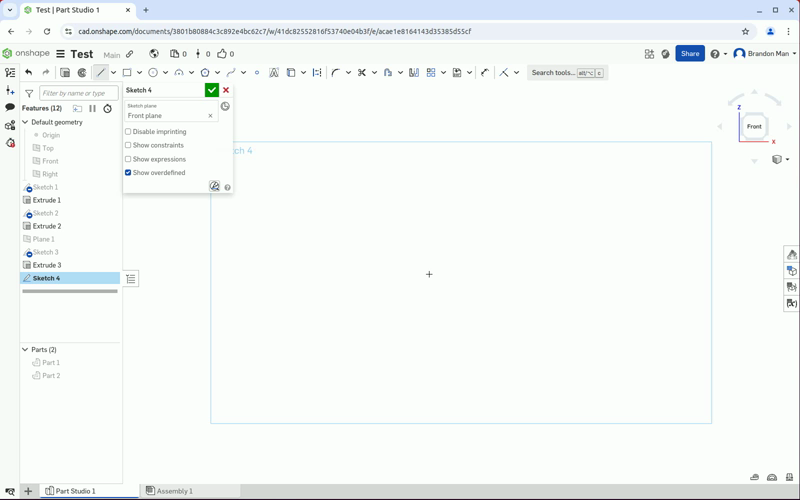
key_up(shift)
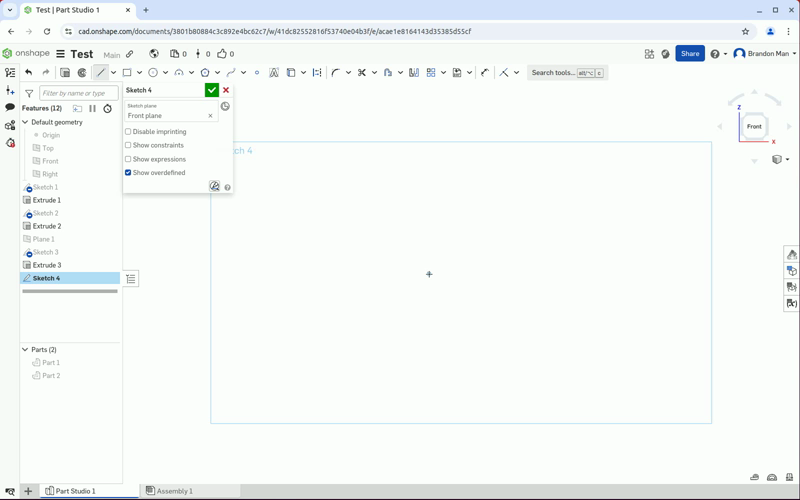
key_down(shift)
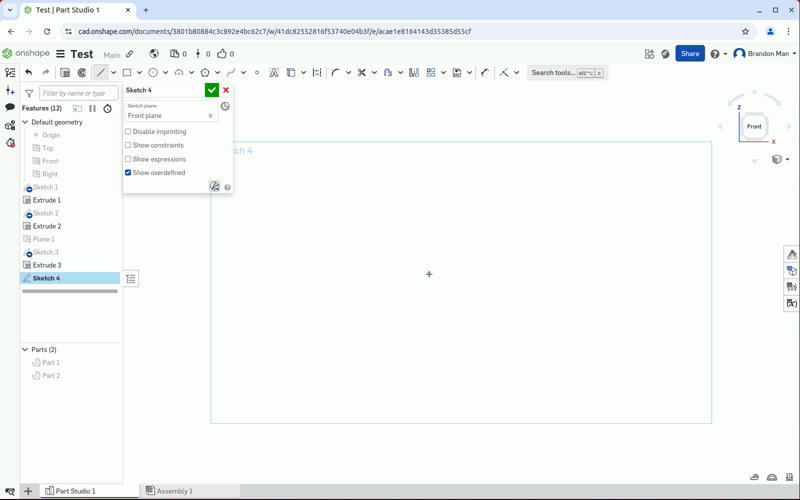
mouse_move(459, 273)
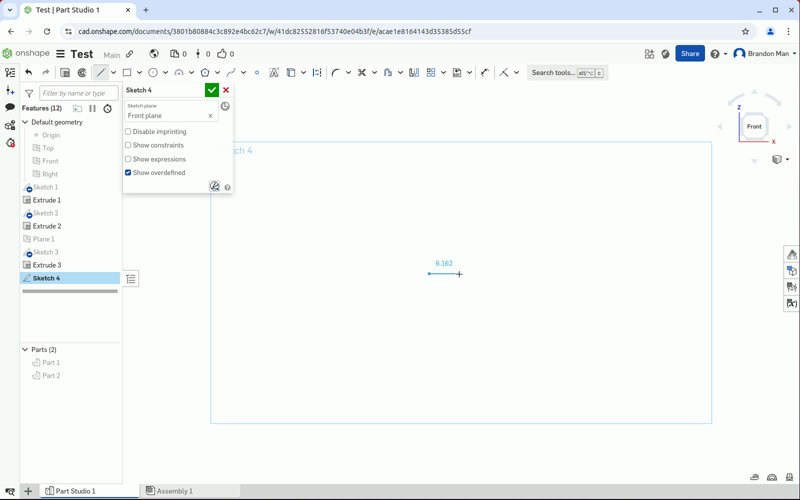
mouse_move(469, 273)
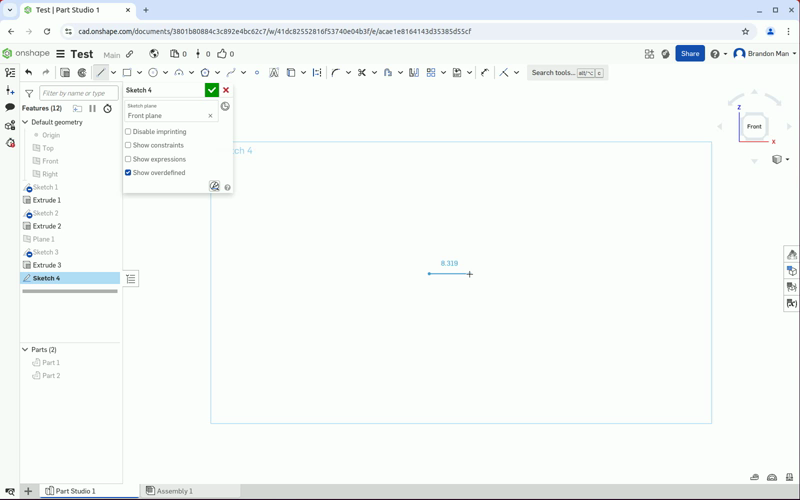
click(469, 273)
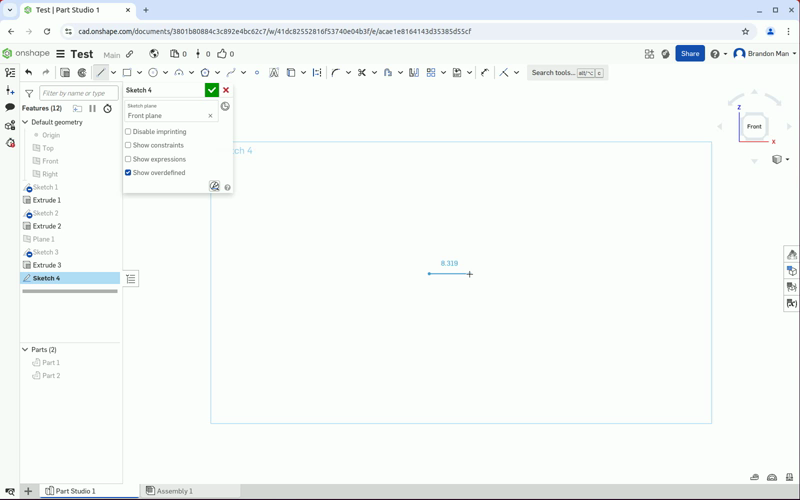
key_up(shift)
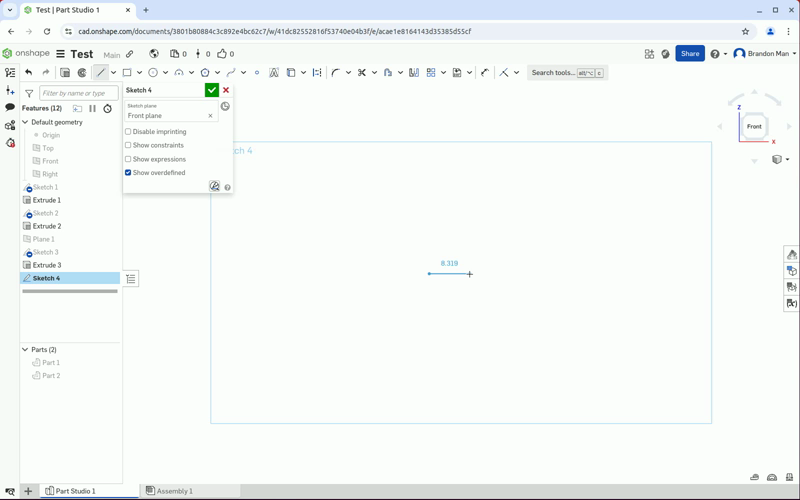
key_down(shift)
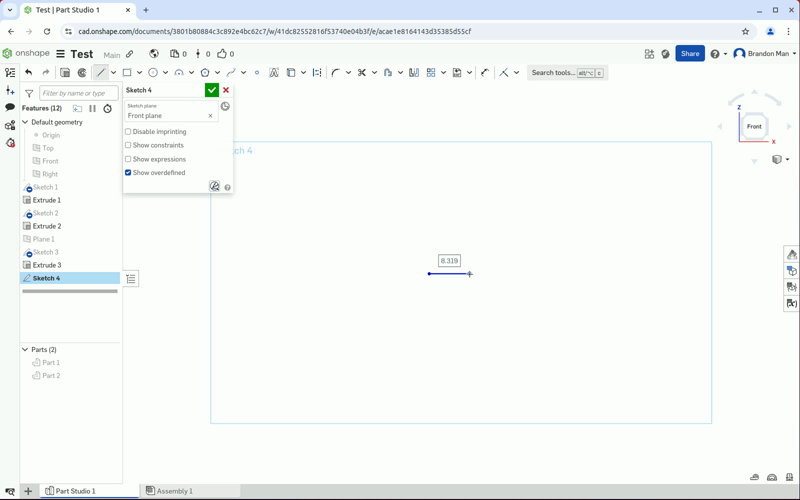
mouse_move(499, 273)
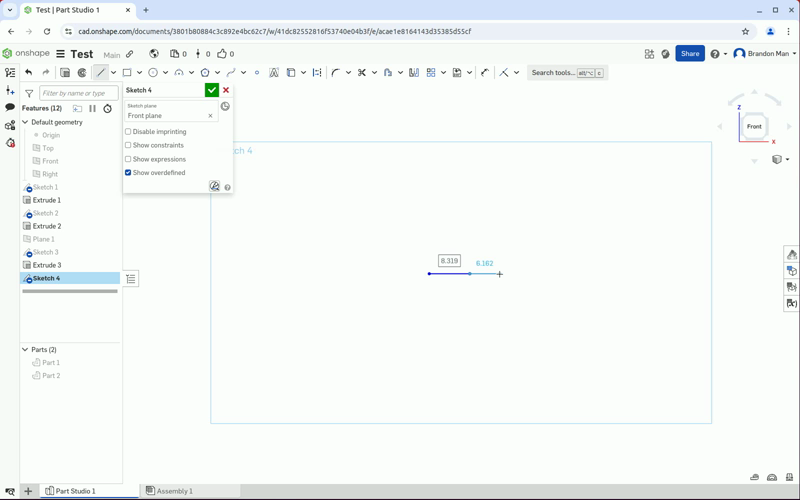
mouse_move(469, 249)
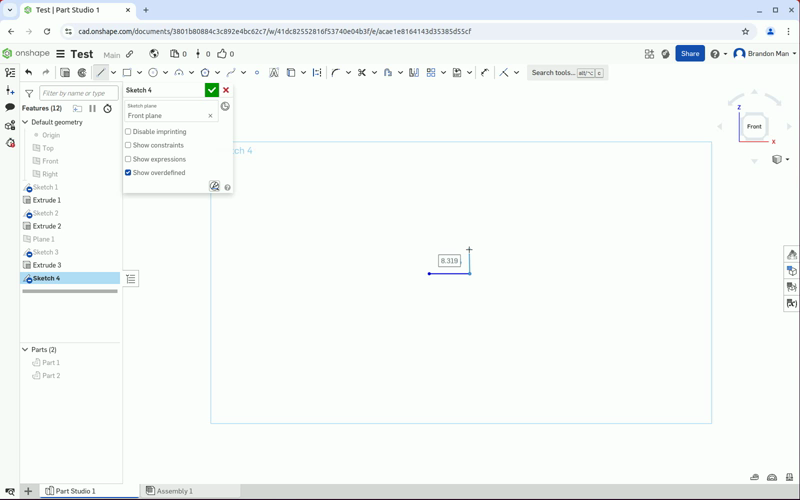
click(469, 249)
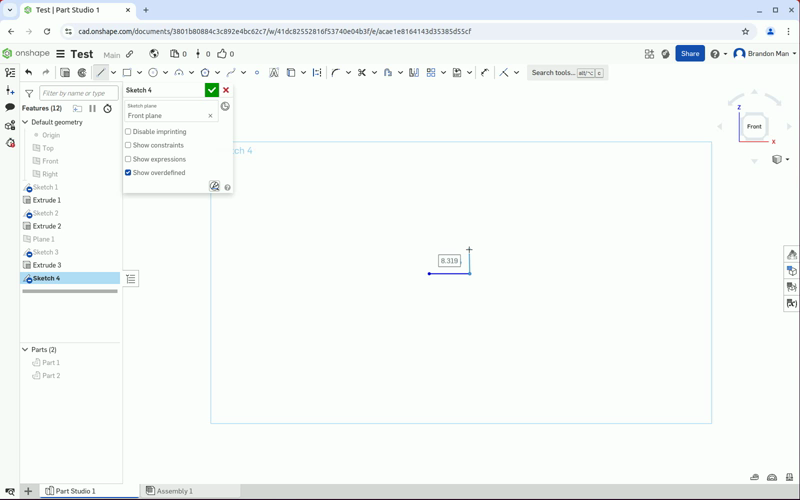
key_up(shift)
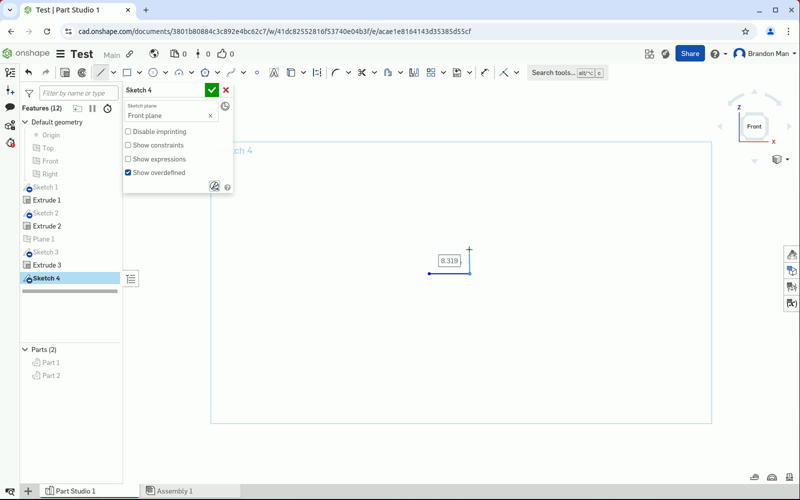
mouse_move(499, 249)
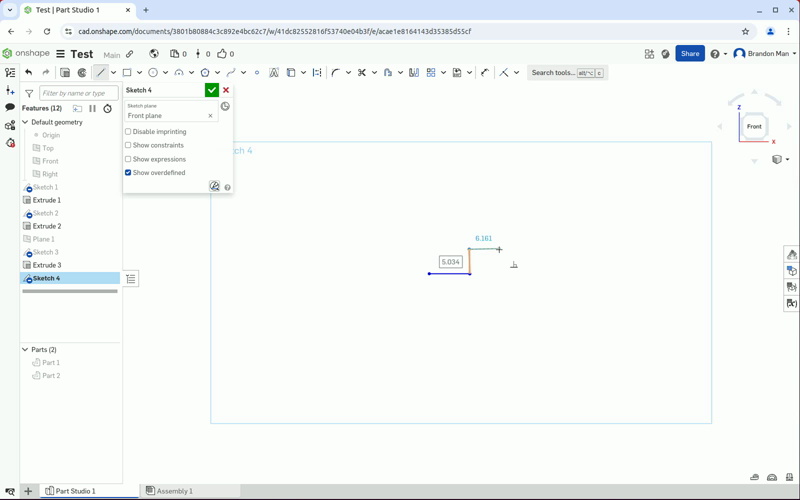
key_down(shift)
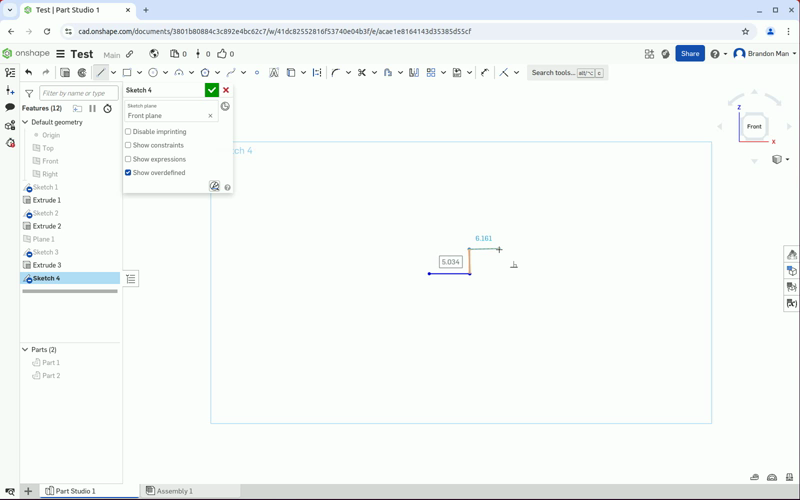
mouse_move(429, 273)
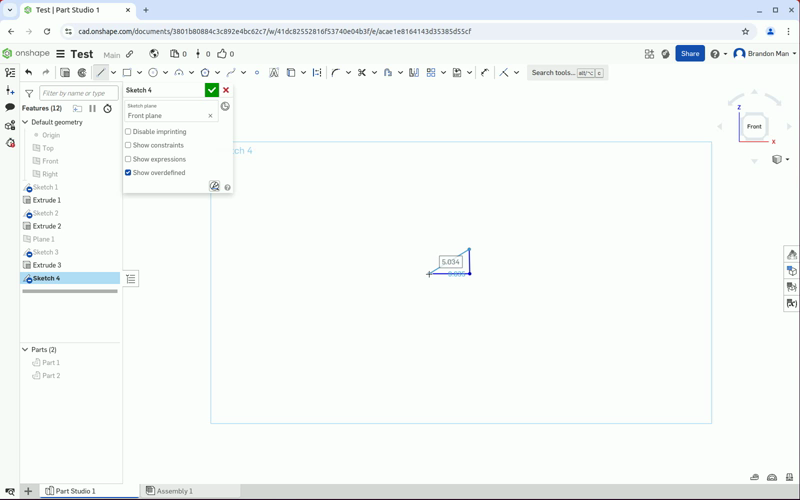
key_up(shift)
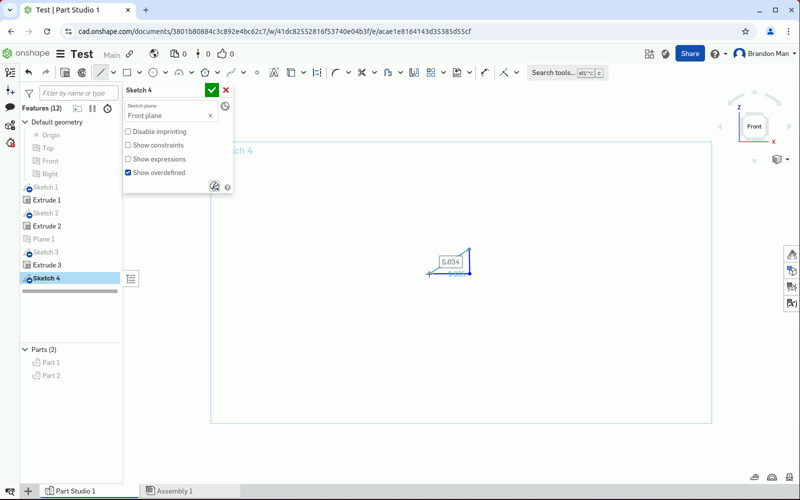
click(429, 273)
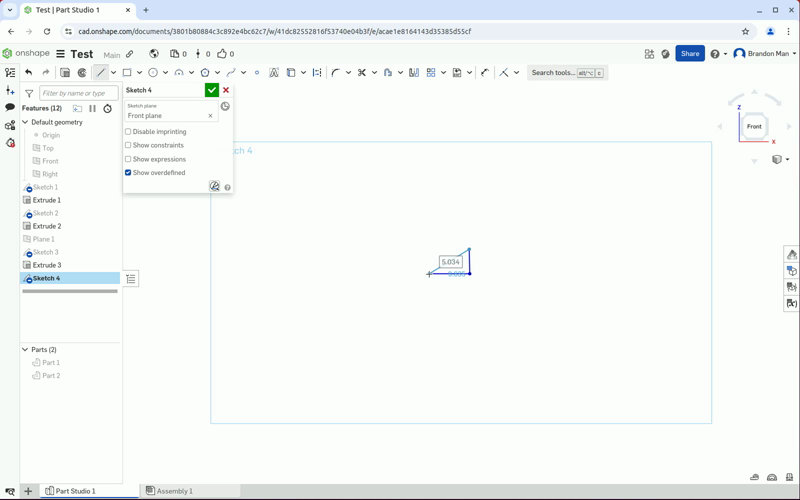
key(esc)
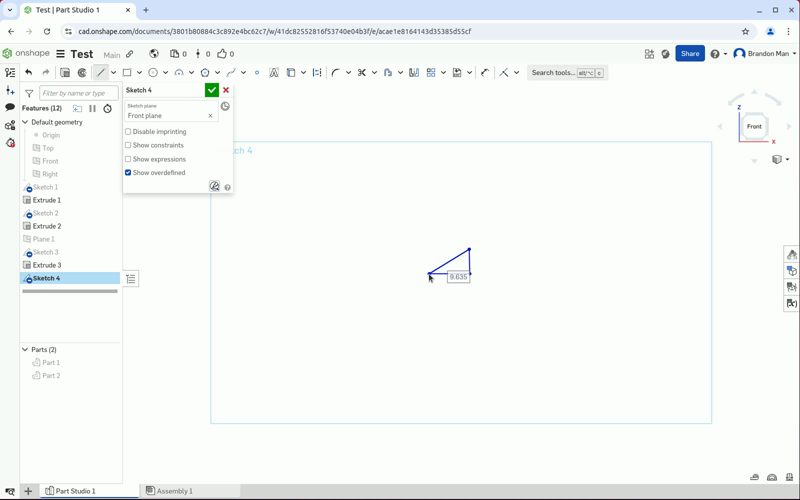
mouse_move(459, 266)
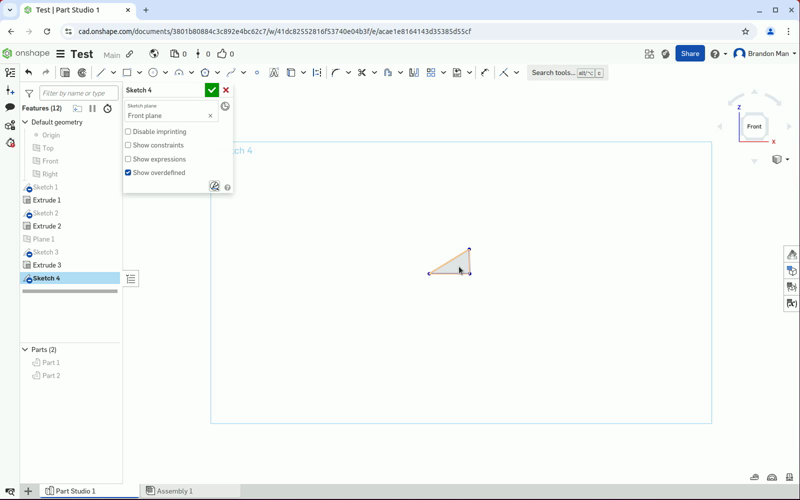
scroll(6)
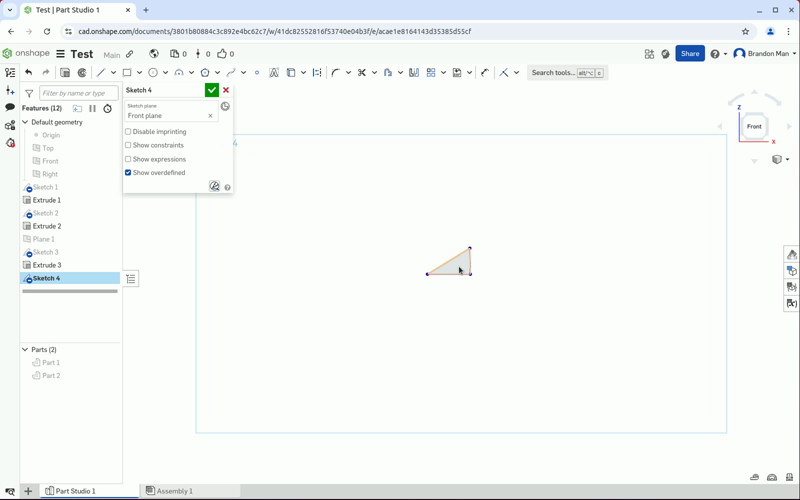
scroll(6)
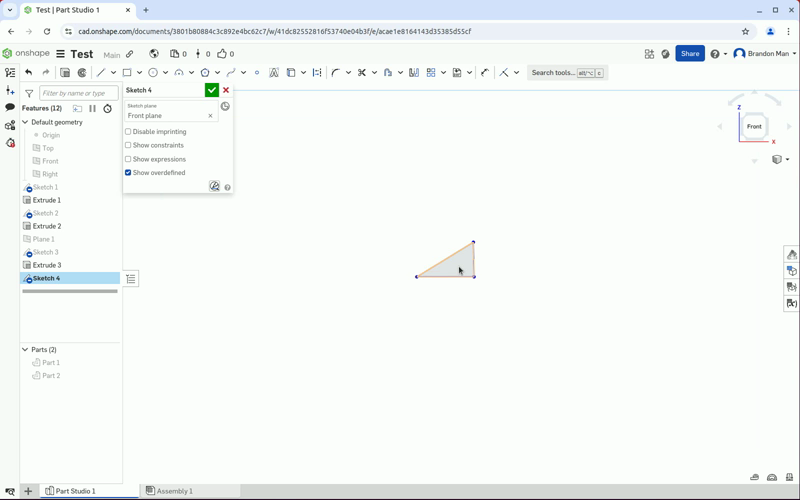
scroll(6)
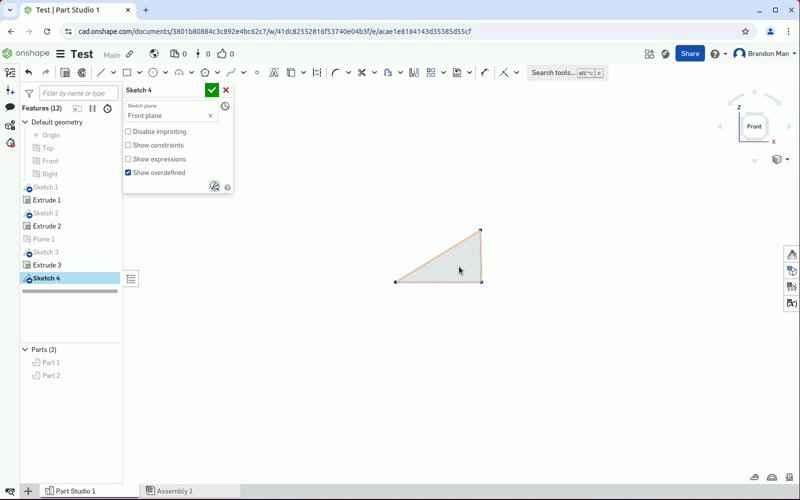
scroll(6)
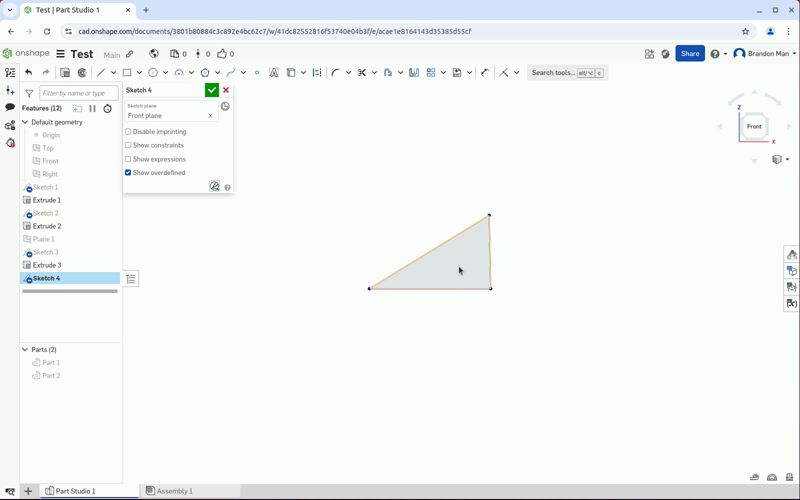
scroll(6)
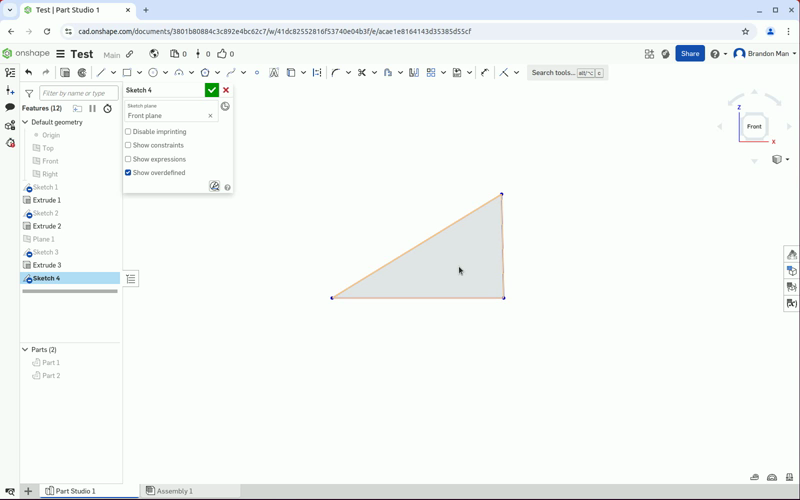
scroll(6)
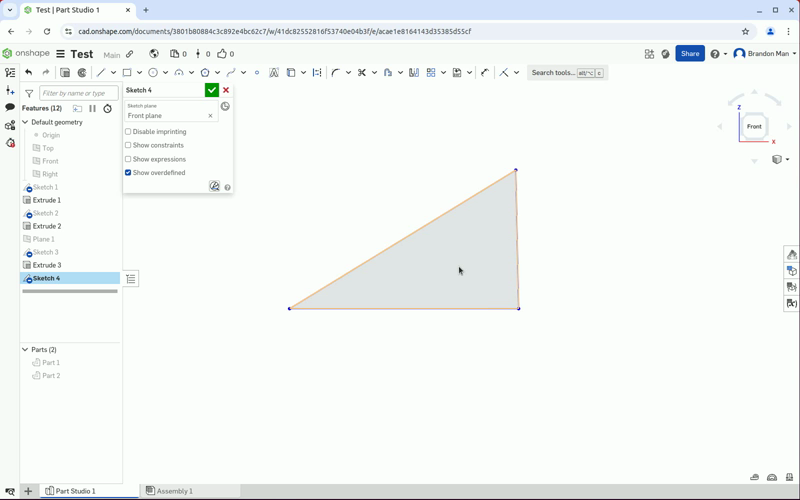
scroll(6)
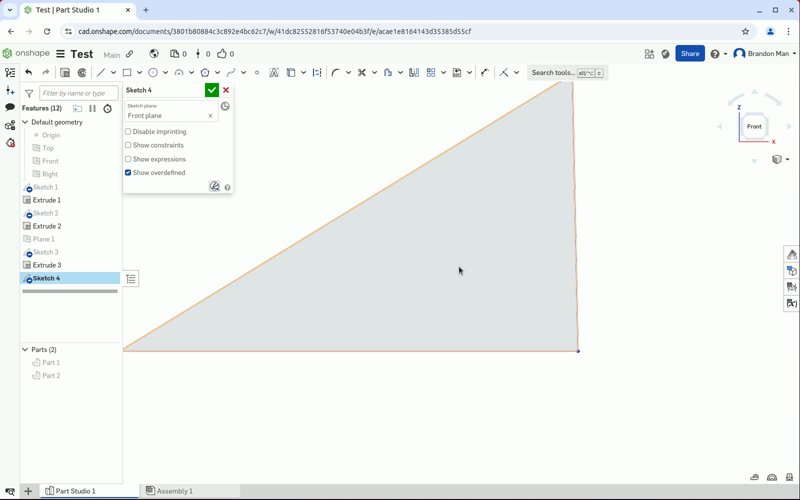
click(459, 266)
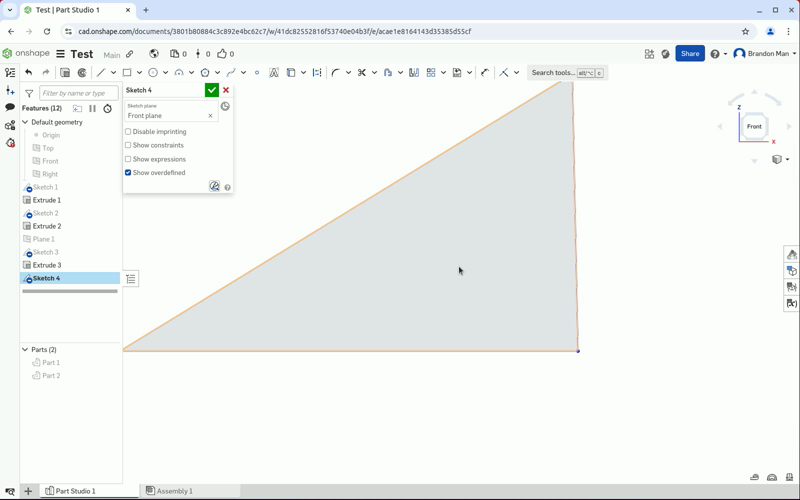
scroll(-6)
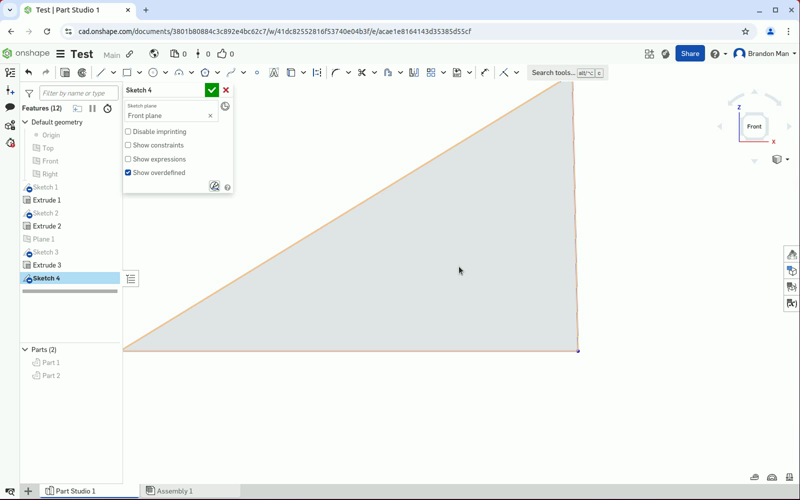
scroll(-6)
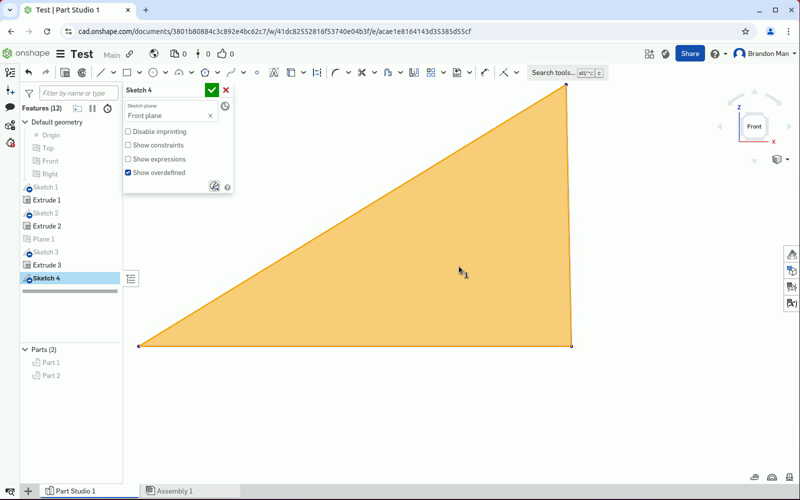
scroll(-6)
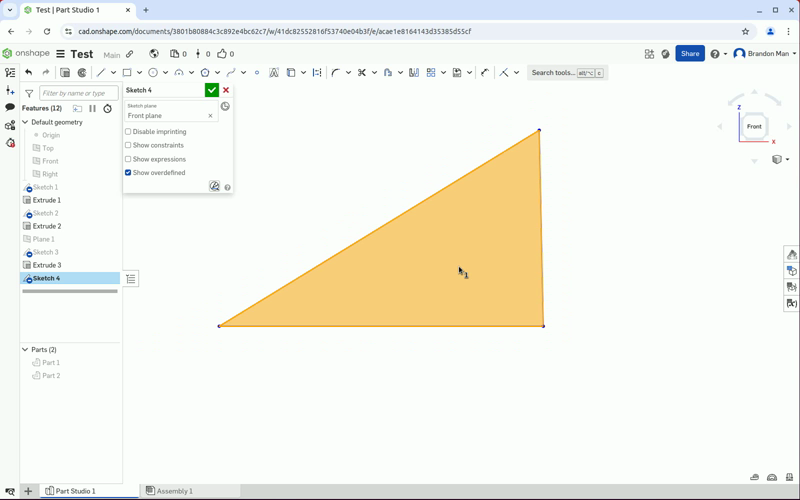
scroll(-6)
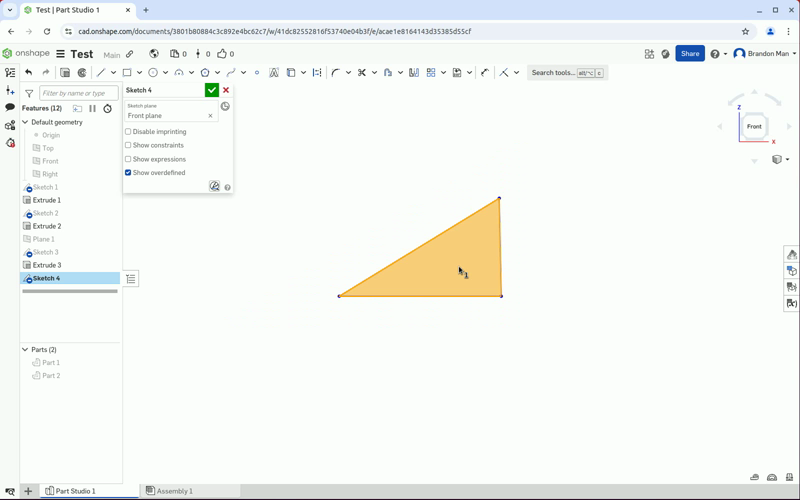
scroll(-6)
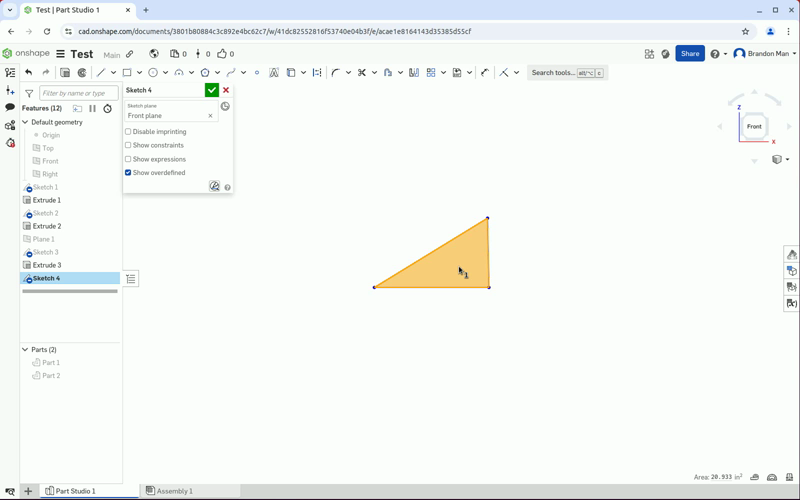
scroll(-6)
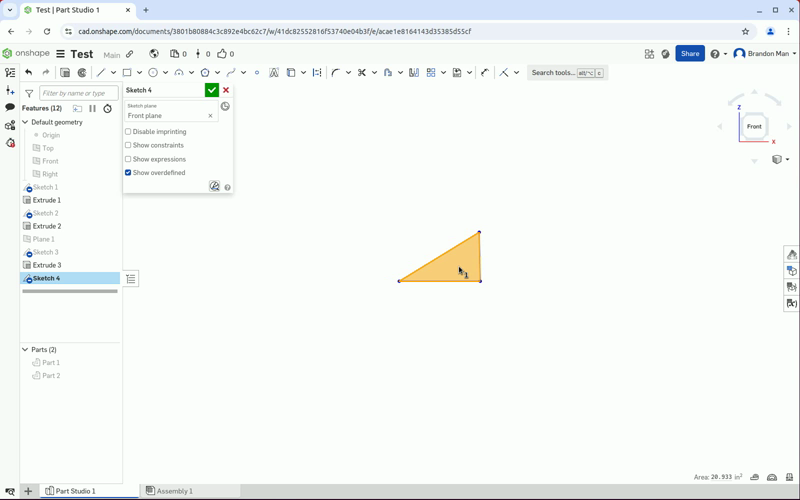
scroll(-6)
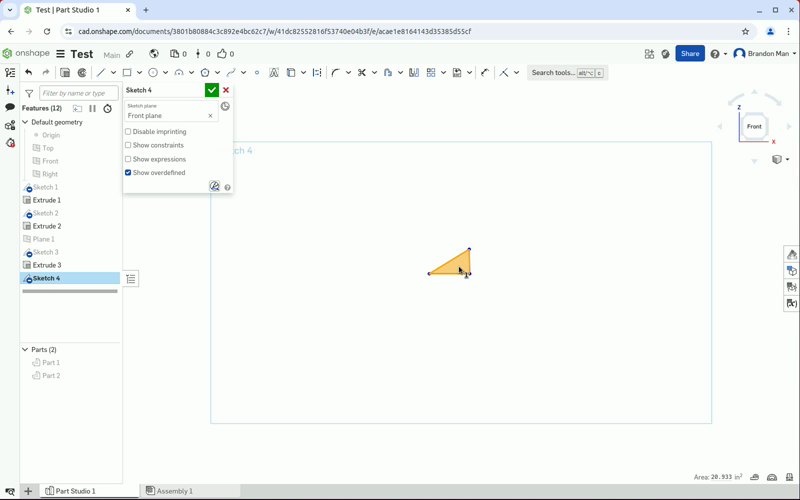
mouse_move(73, 352)
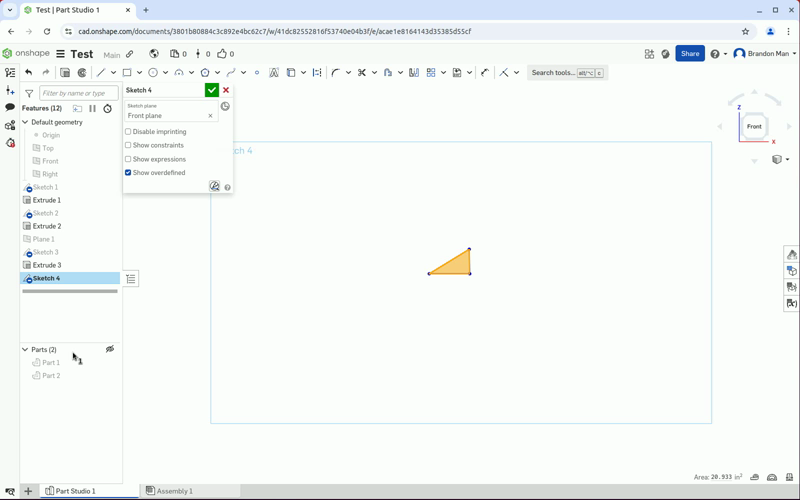
key(shift+y)
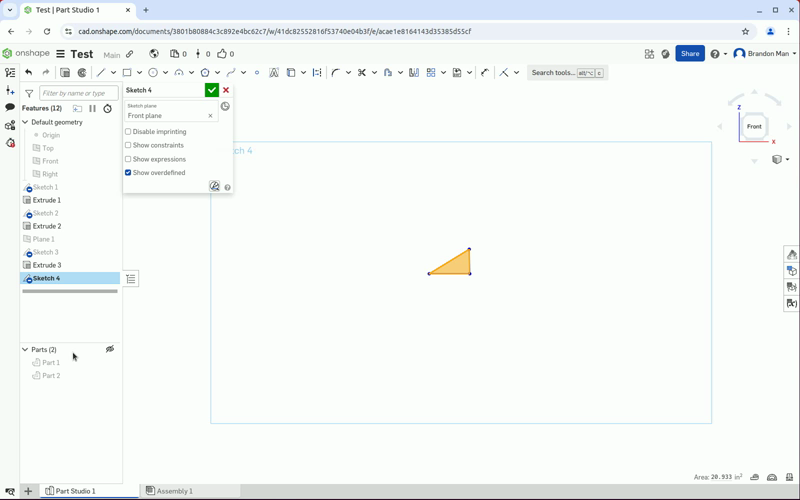
key(shift+e)
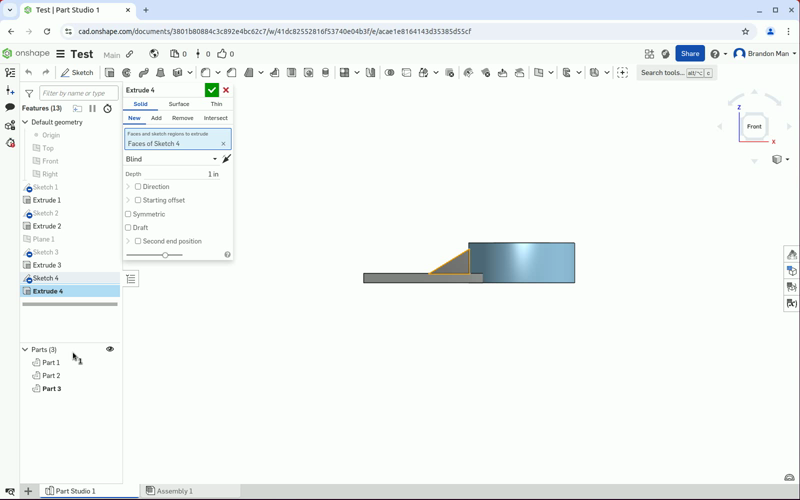
mouse_move(143, 106)
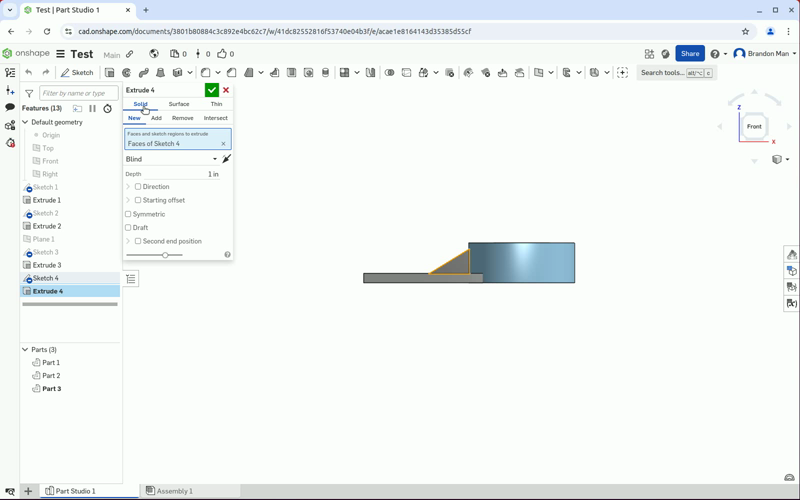
click(143, 106)
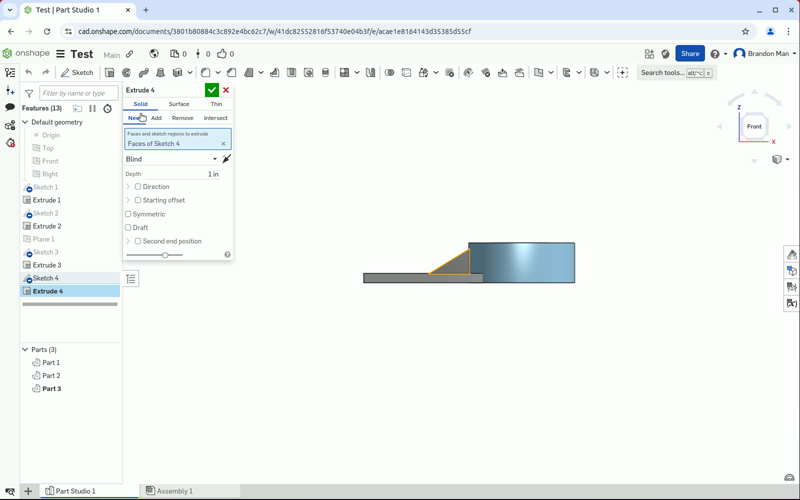
mouse_move(137, 120)
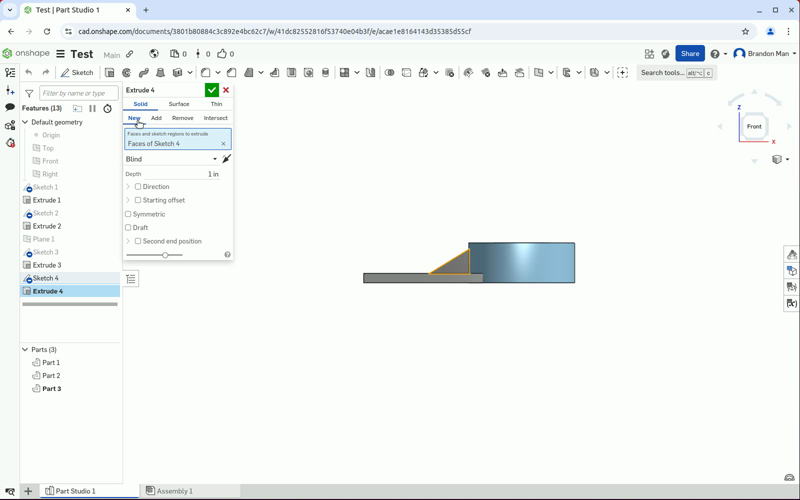
click(137, 120)
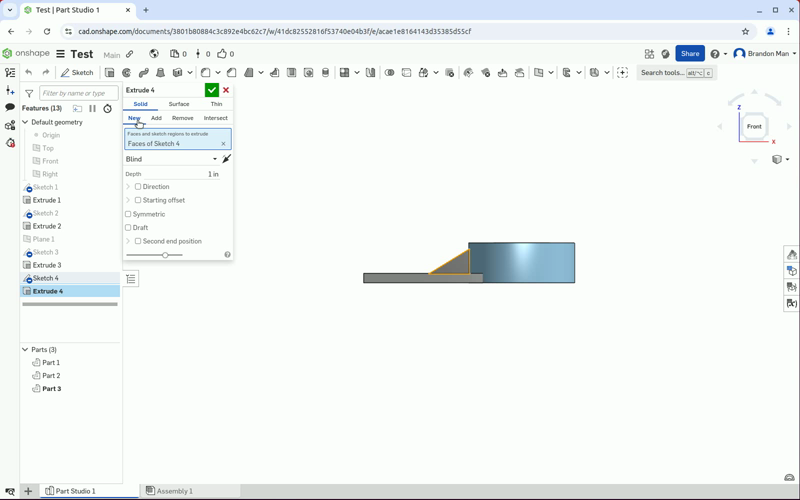
key(tab, 4)
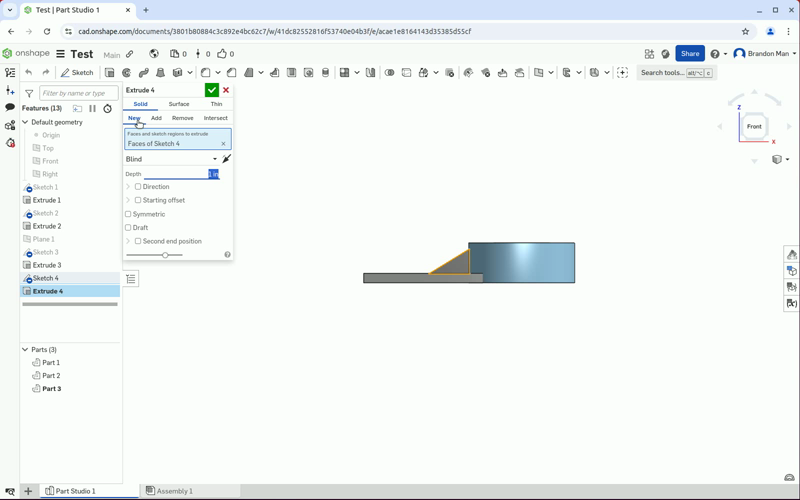
text(-2.166)
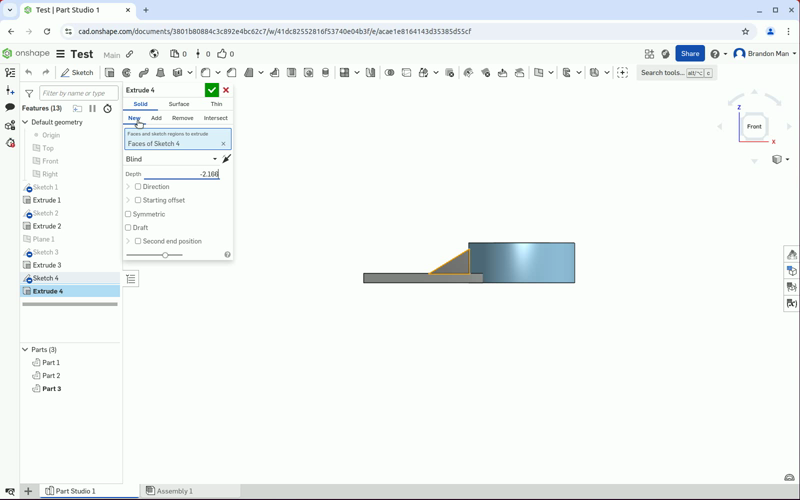
key(enter)
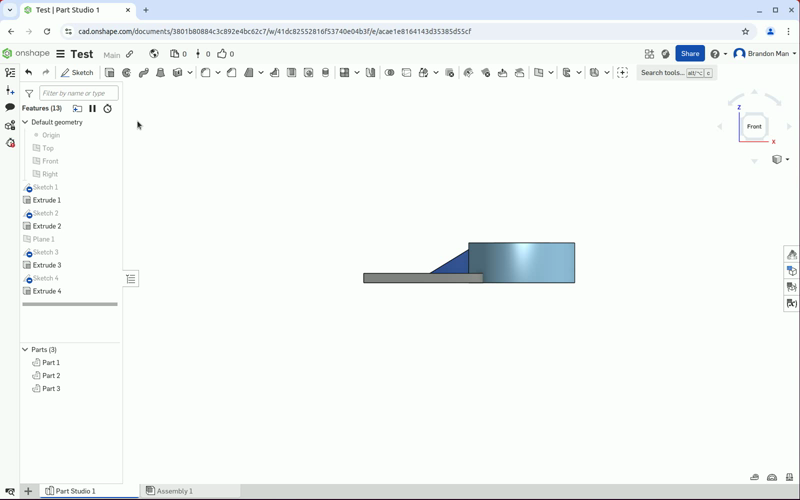
key(shift+h)
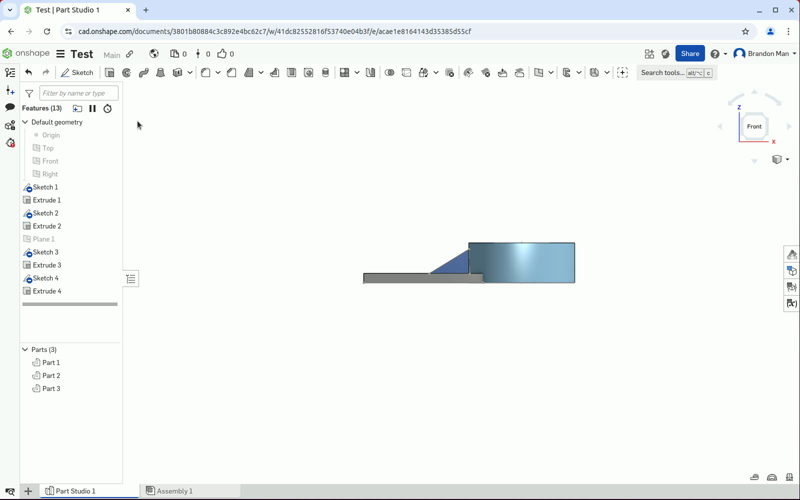
key(shift+h)
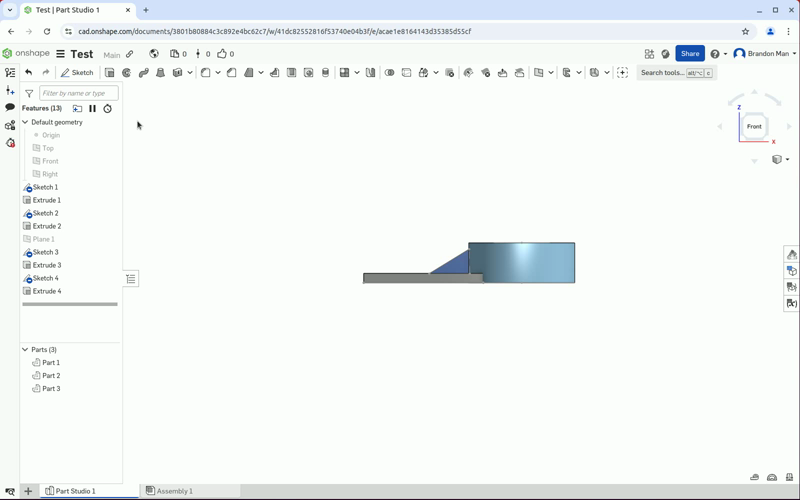
key(shift+7)
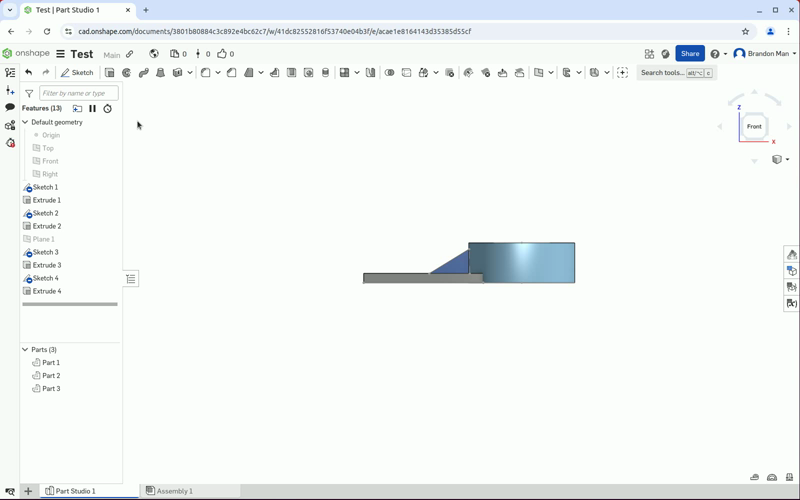
key(left, 2)
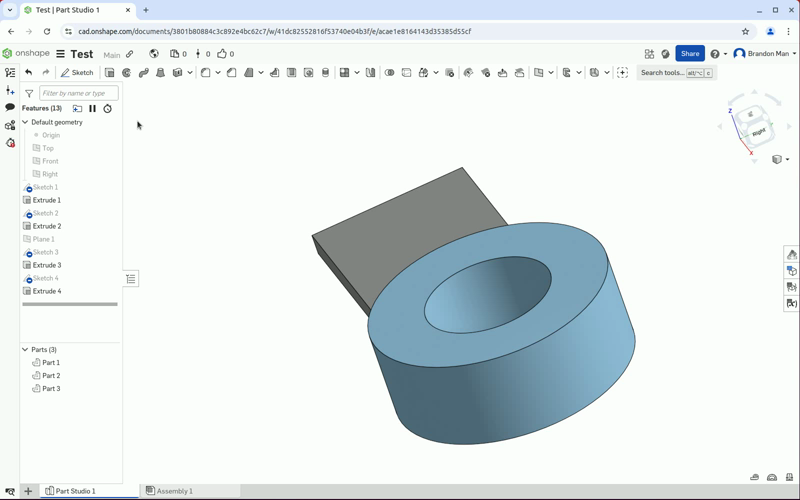
key(down, 2)
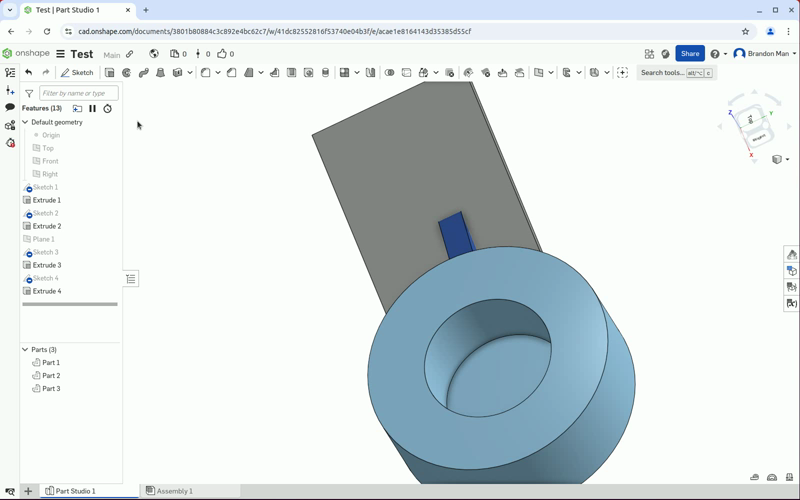
key(up, 2)
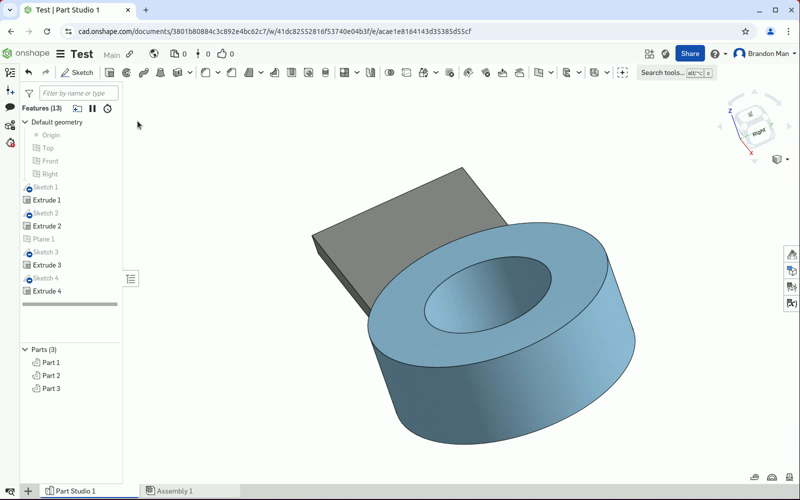
key(right, 2)
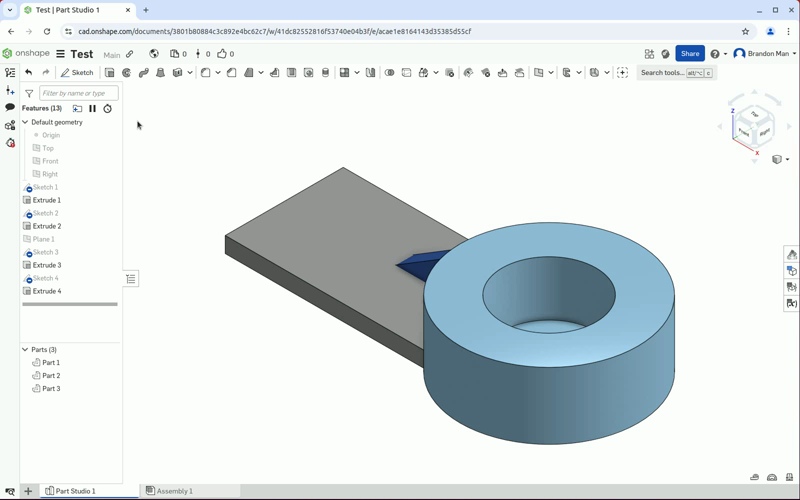
mouse_move(73, 189)
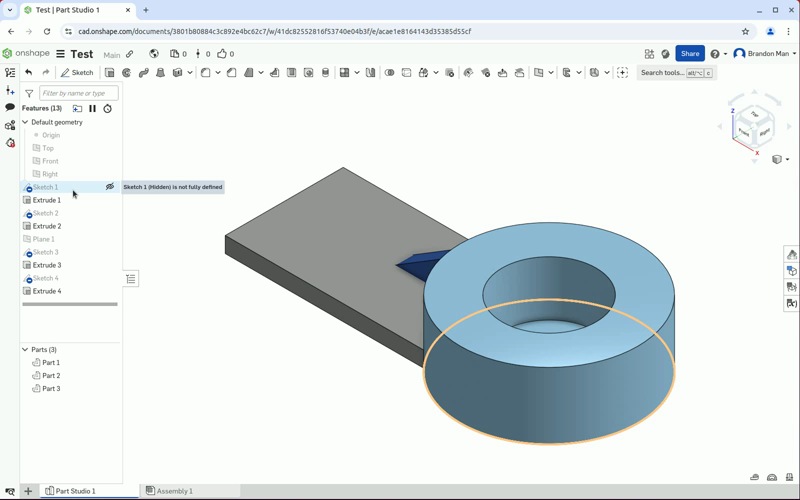
click(73, 189)